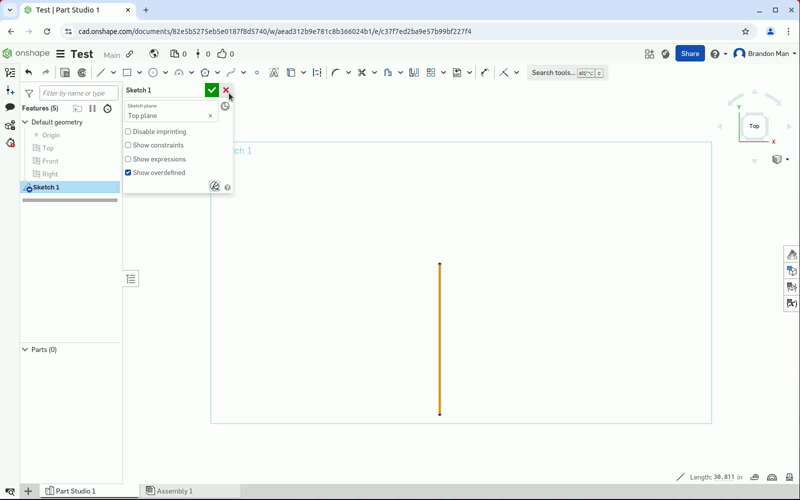
key(shift+h)
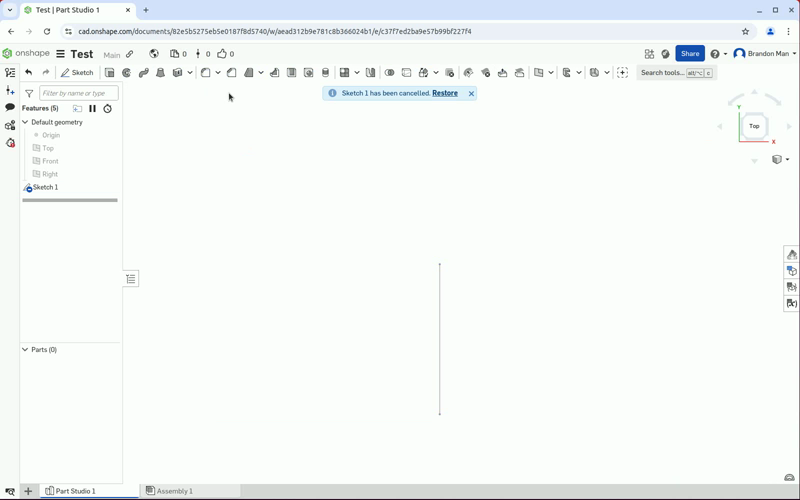
key(shift+s)
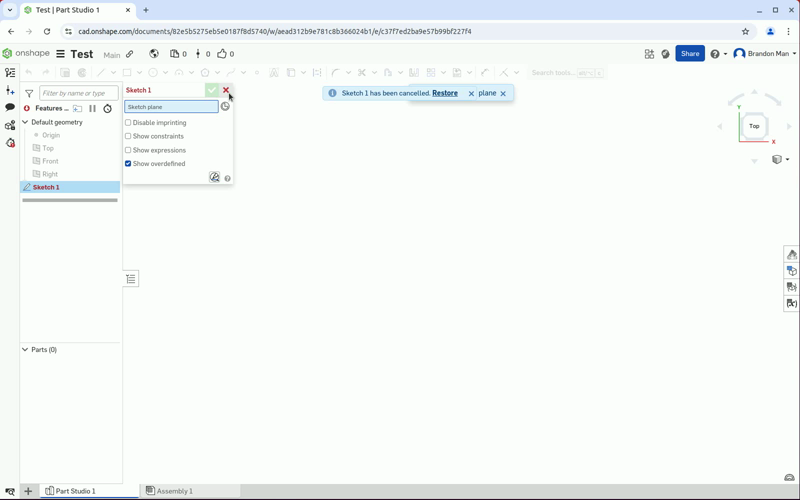
mouse_move(73, 150)
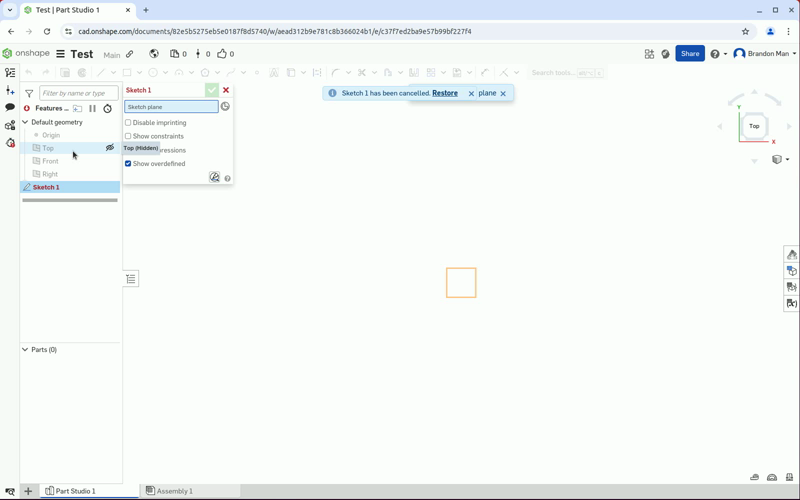
click(73, 150)
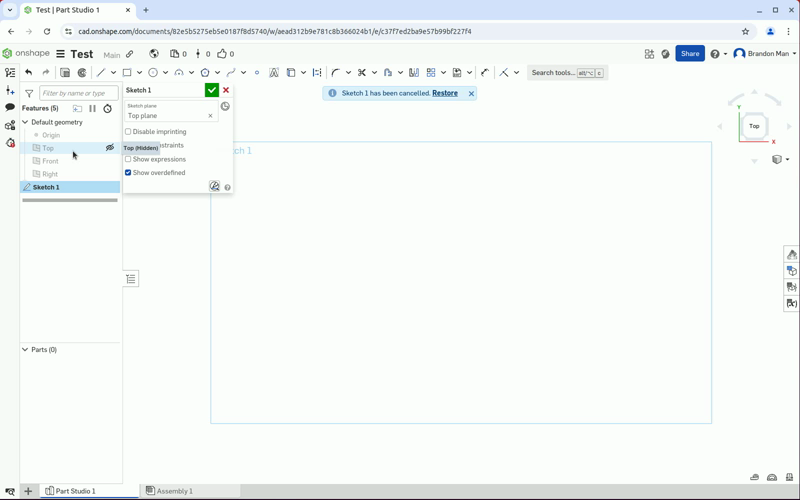
mouse_move(73, 352)
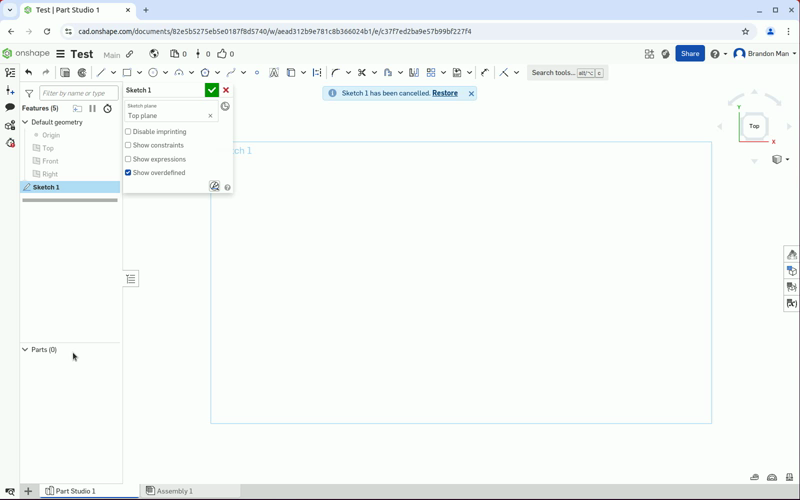
key(y)
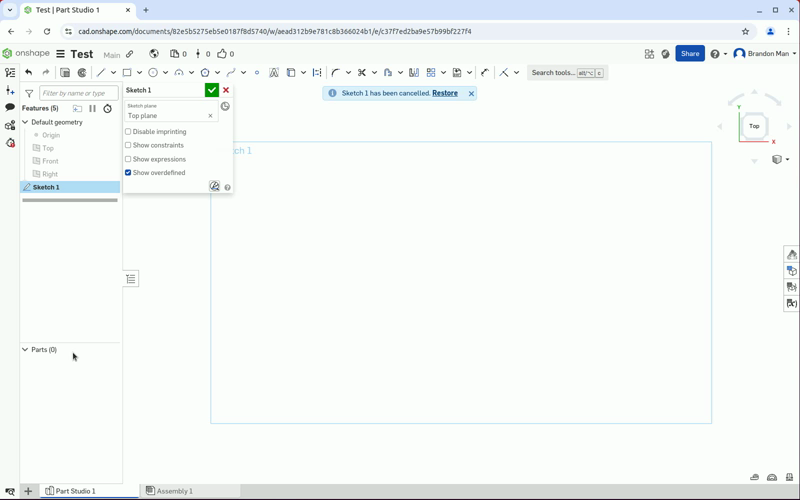
key(l)
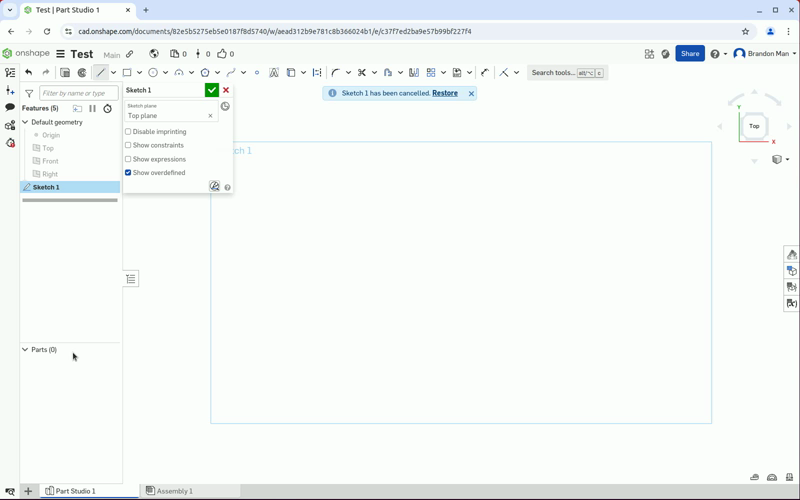
key_down(shift)
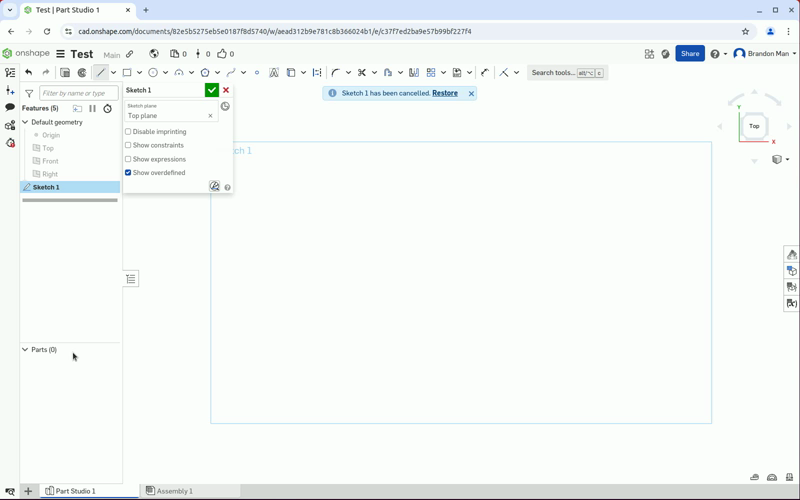
mouse_move(458, 395)
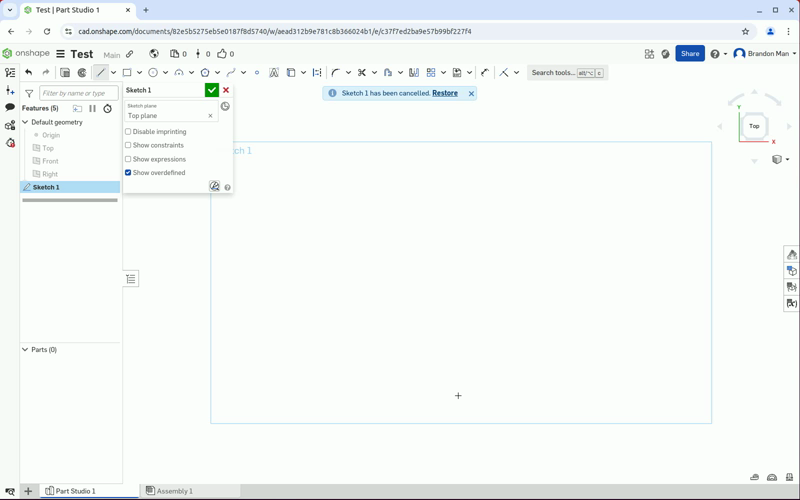
click(458, 395)
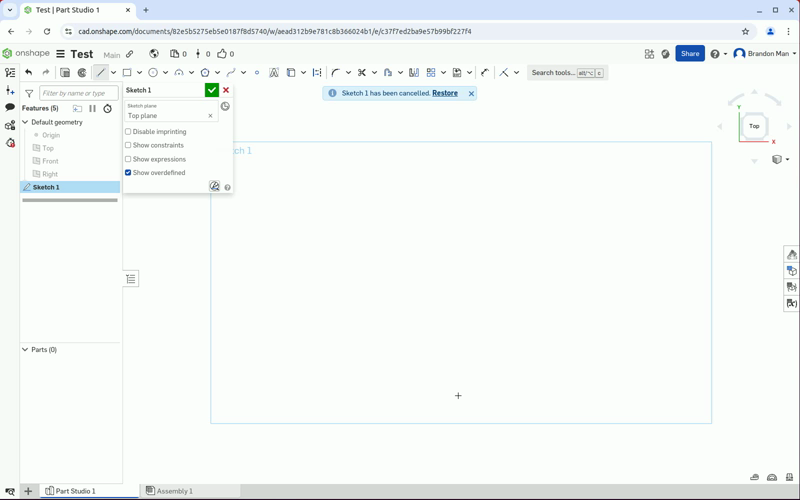
key_up(shift)
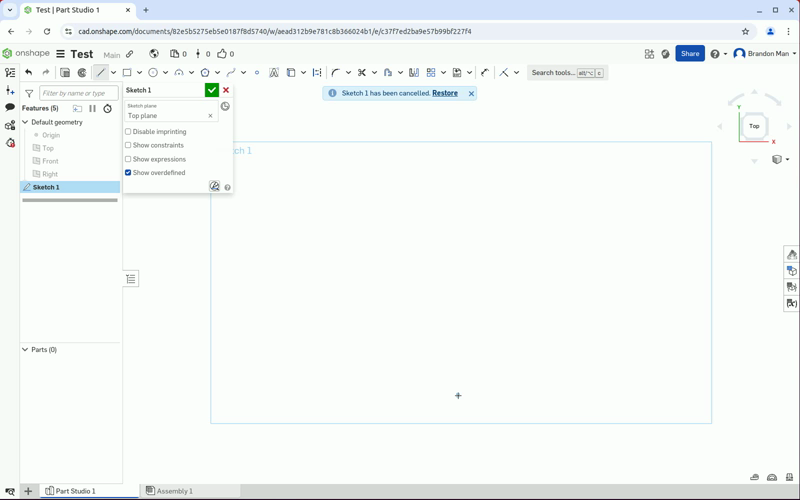
key_down(shift)
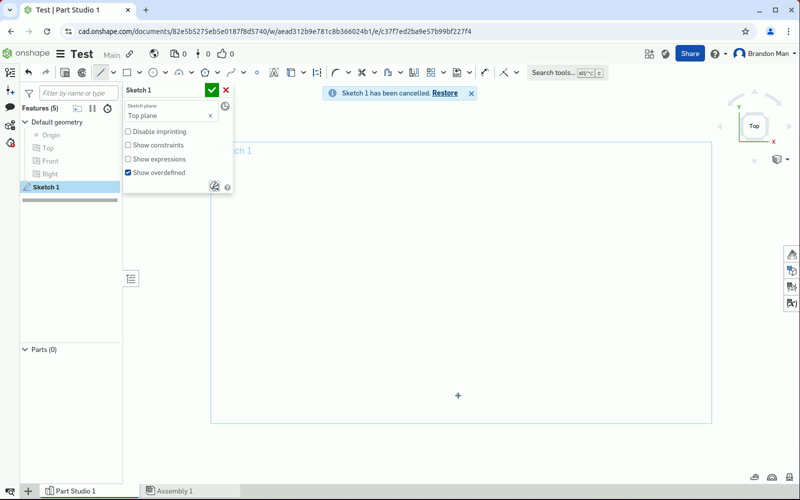
mouse_move(488, 395)
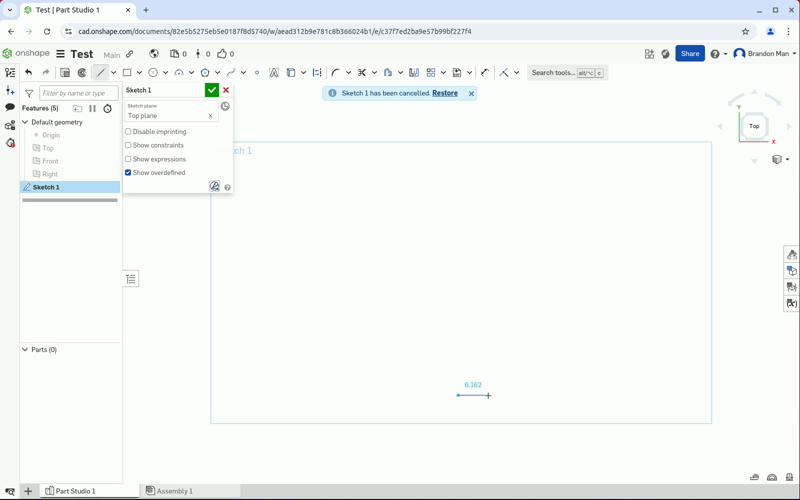
mouse_move(463, 395)
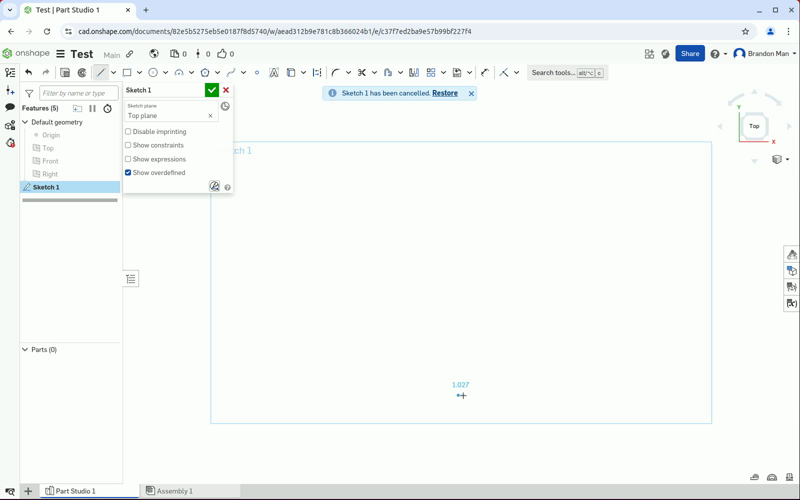
scroll(6)
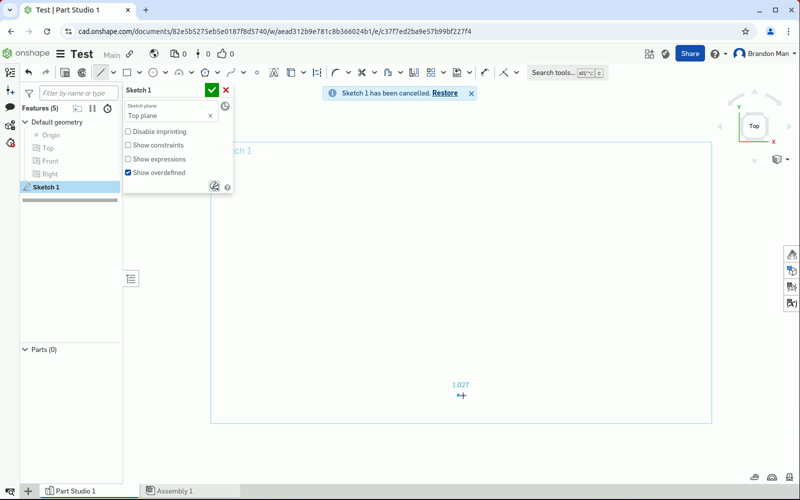
scroll(6)
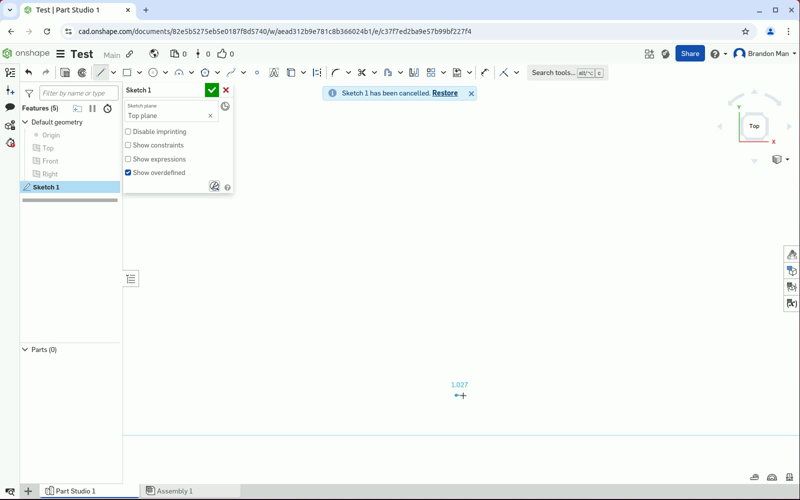
scroll(6)
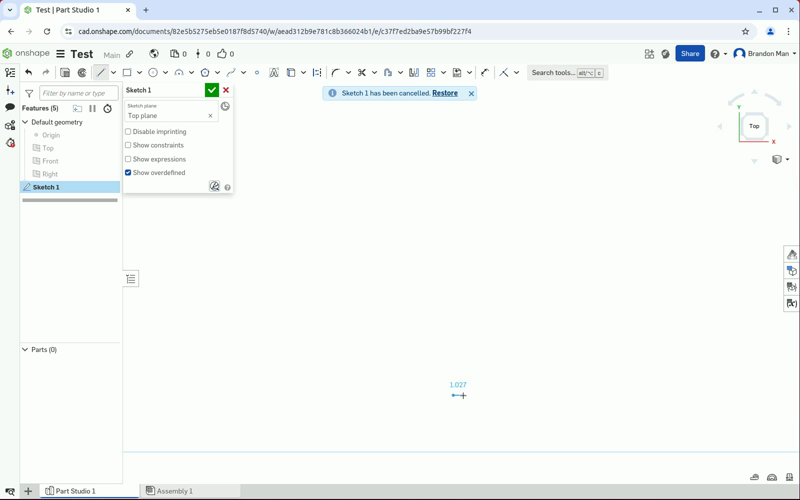
scroll(6)
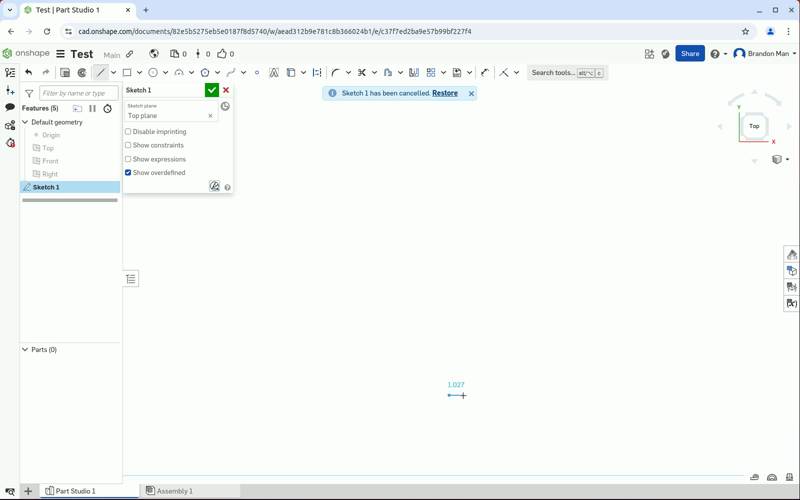
scroll(6)
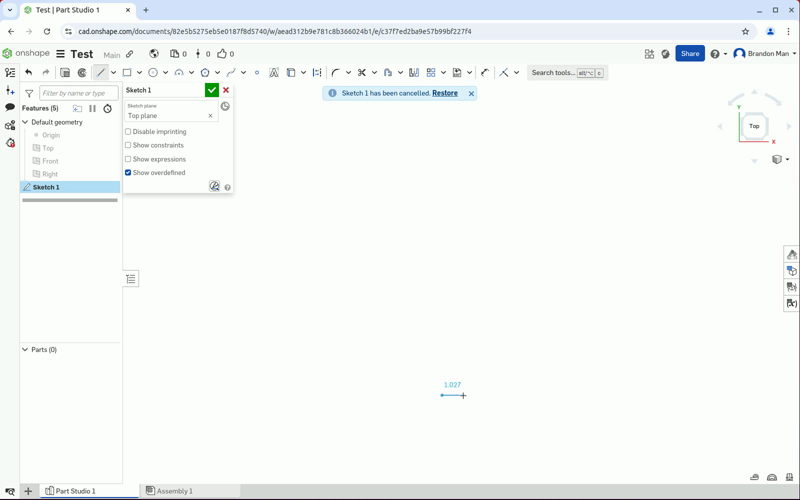
scroll(6)
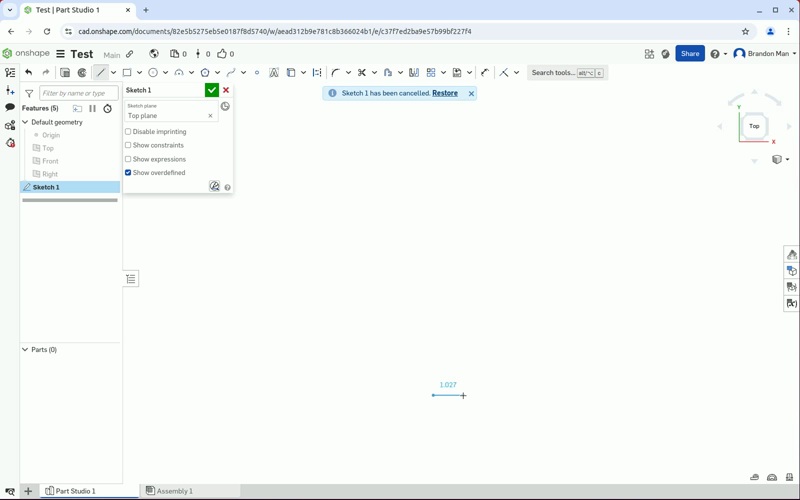
scroll(6)
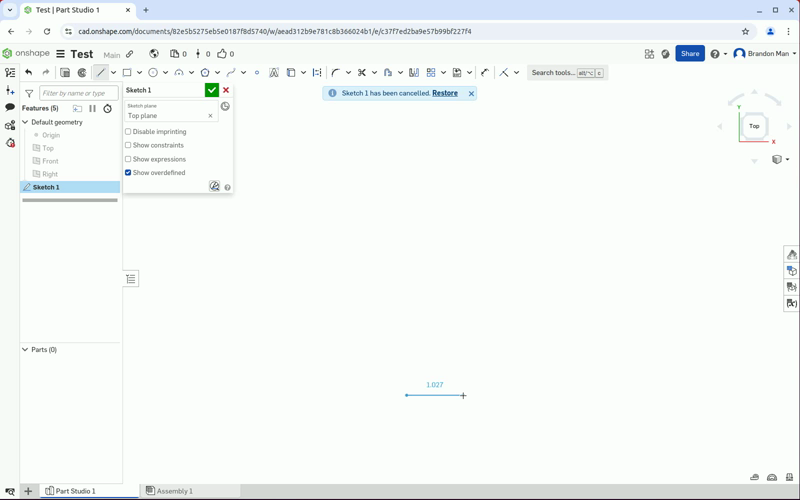
click(463, 395)
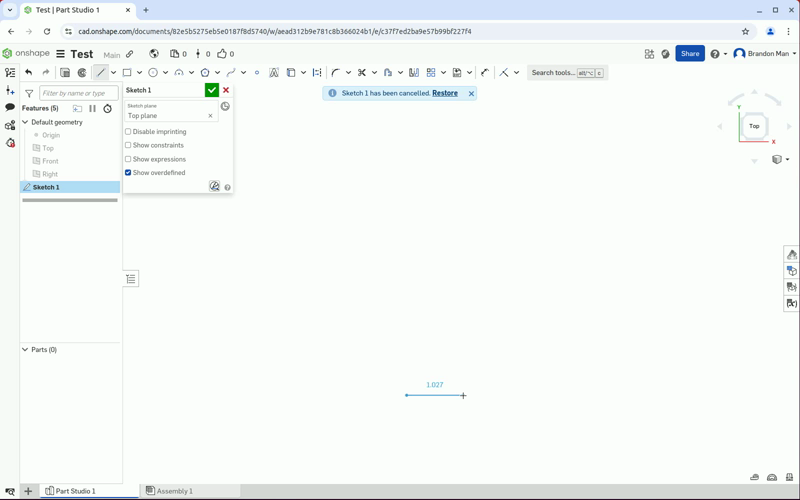
scroll(-6)
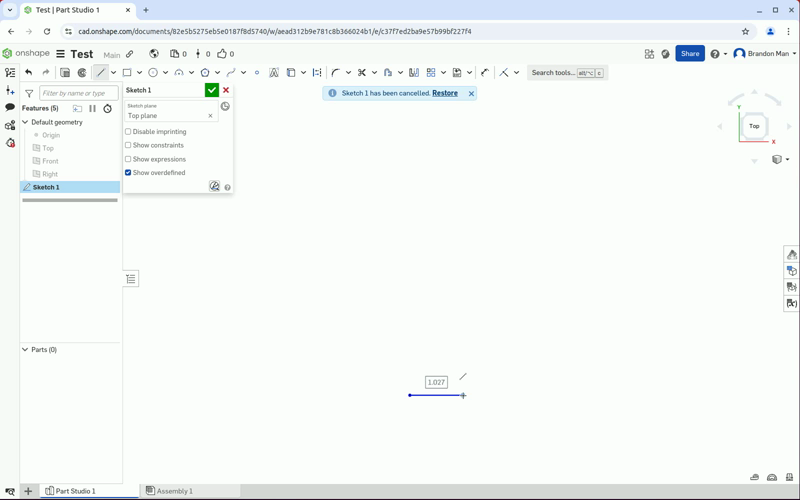
scroll(-6)
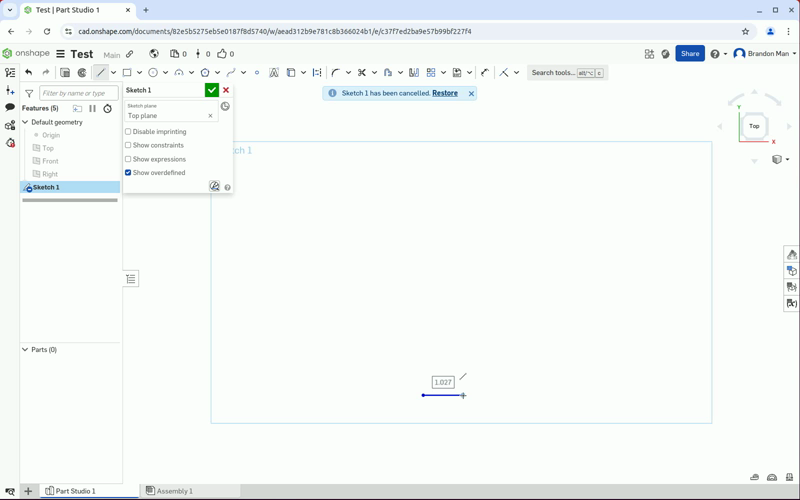
scroll(-6)
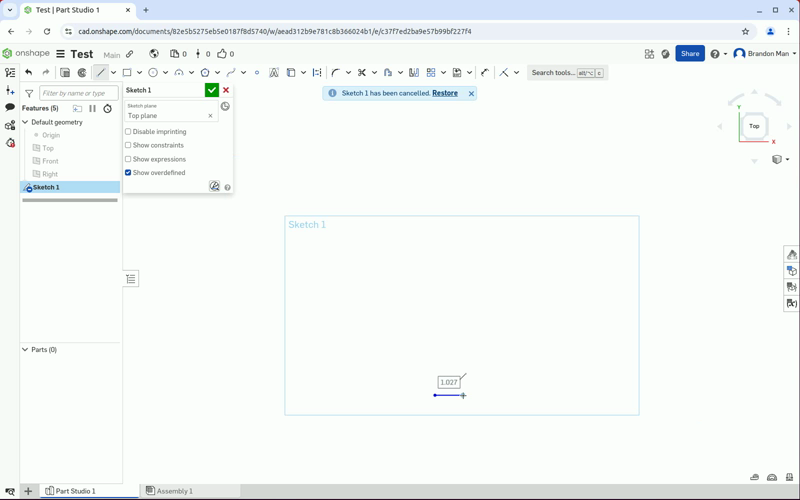
scroll(-6)
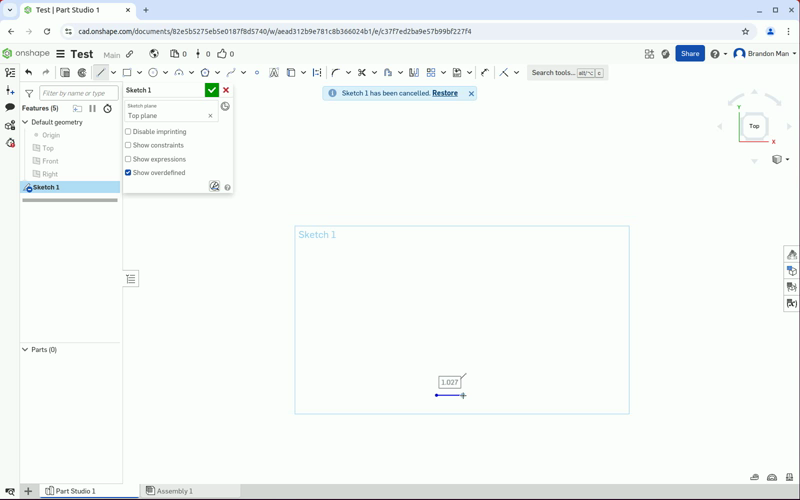
scroll(-6)
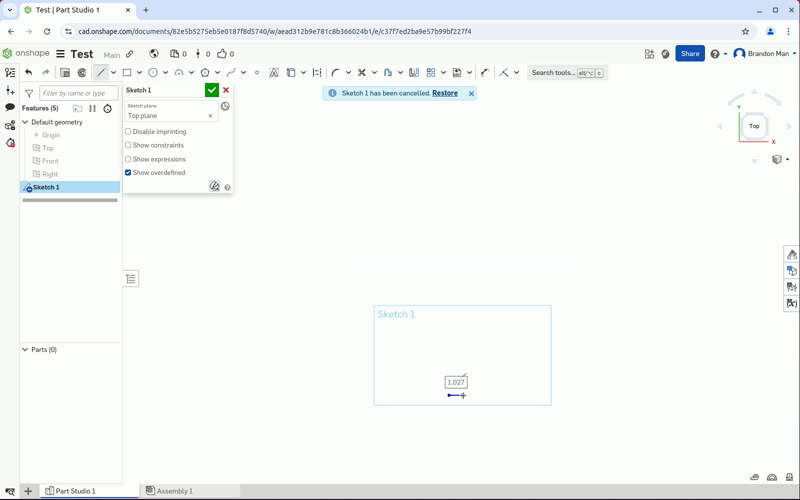
scroll(-6)
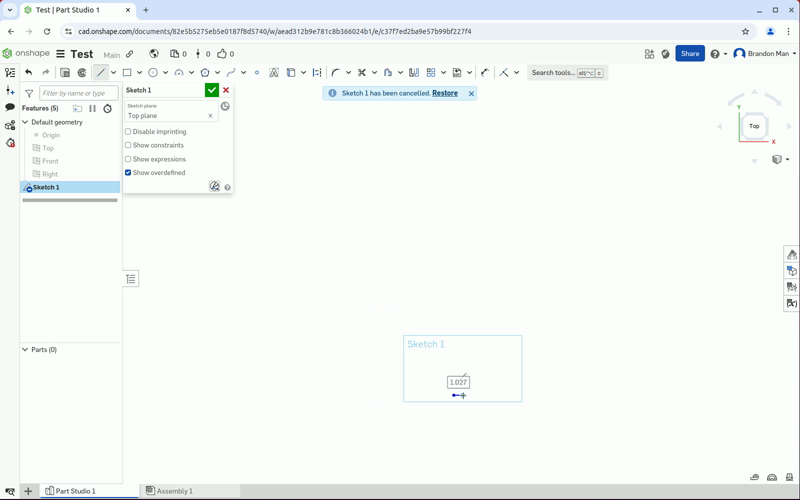
scroll(-6)
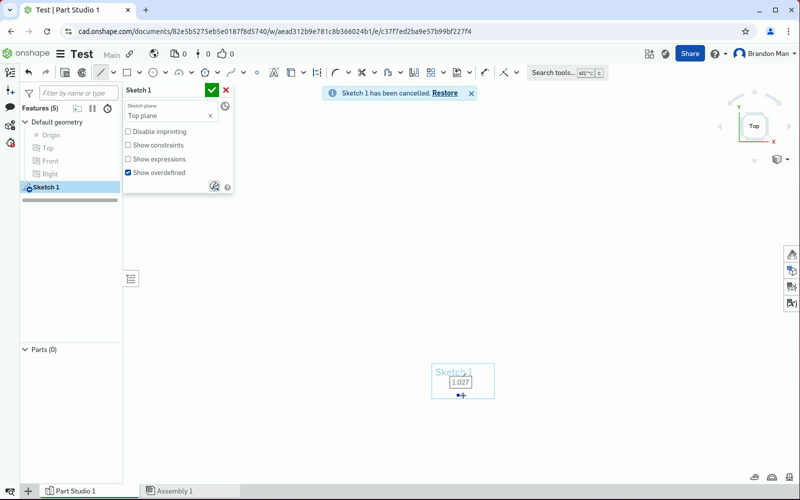
key_up(shift)
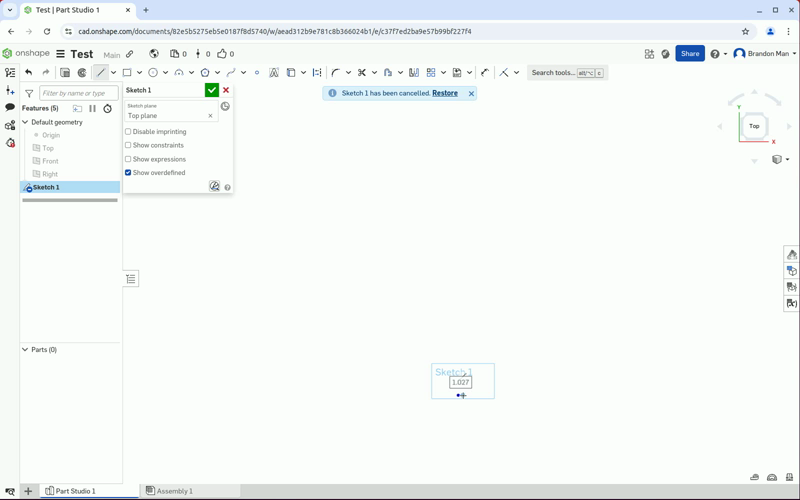
key_down(shift)
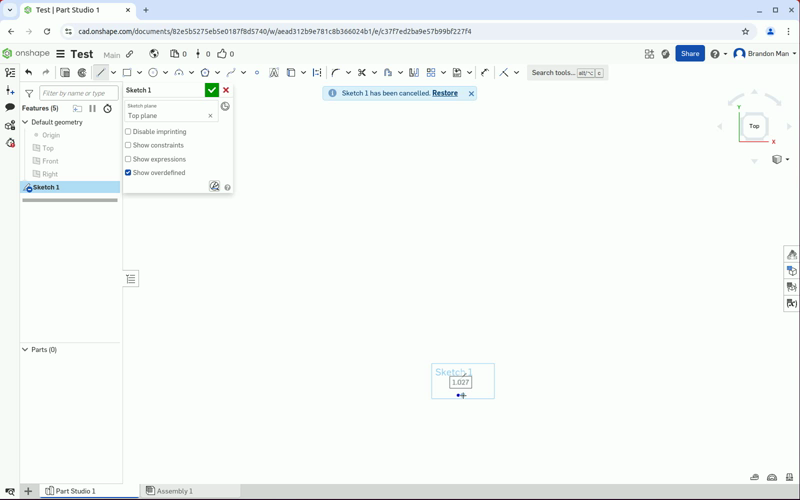
mouse_move(463, 171)
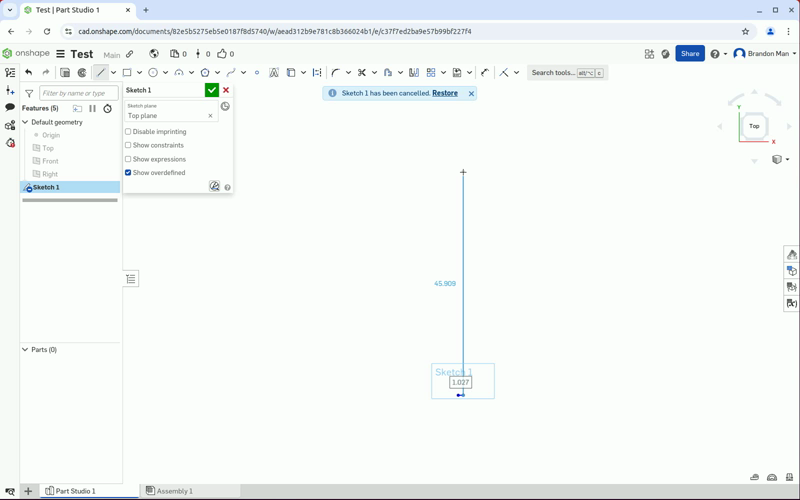
click(463, 171)
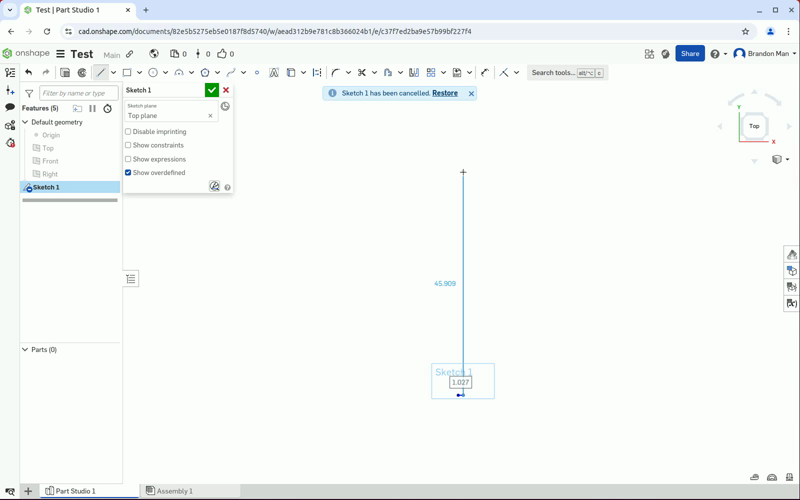
key_up(shift)
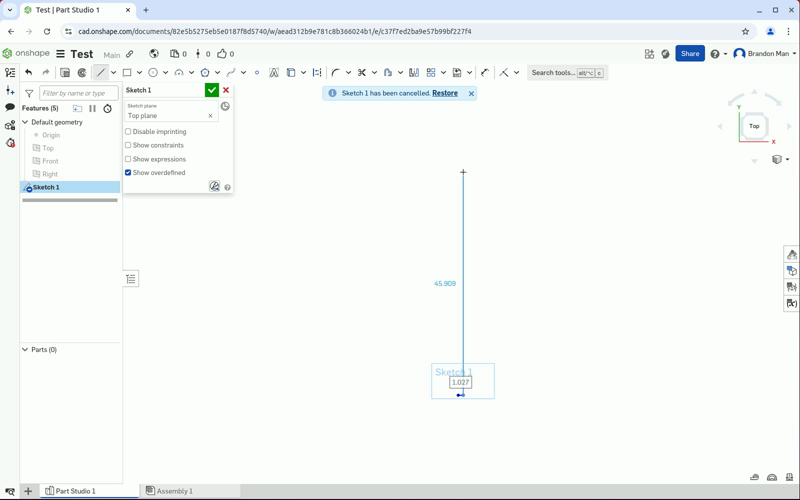
key_down(shift)
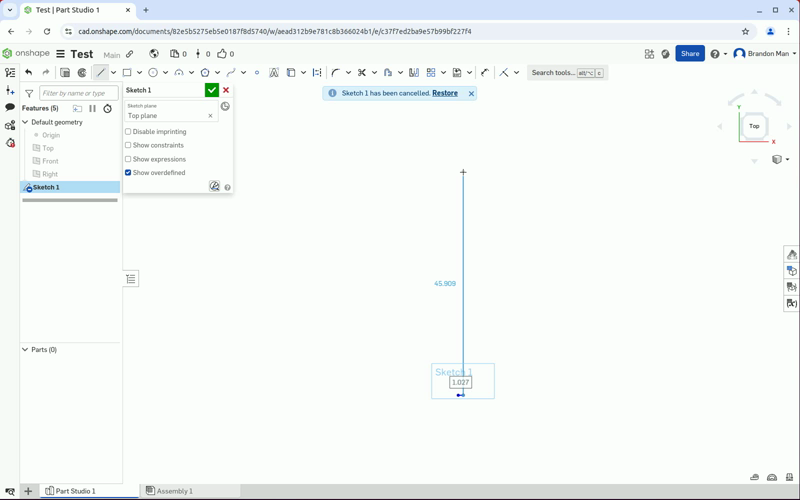
mouse_move(493, 171)
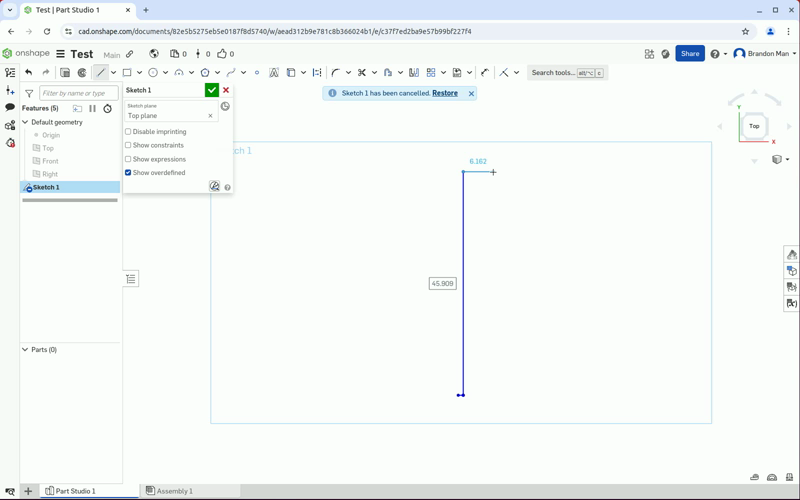
mouse_move(458, 171)
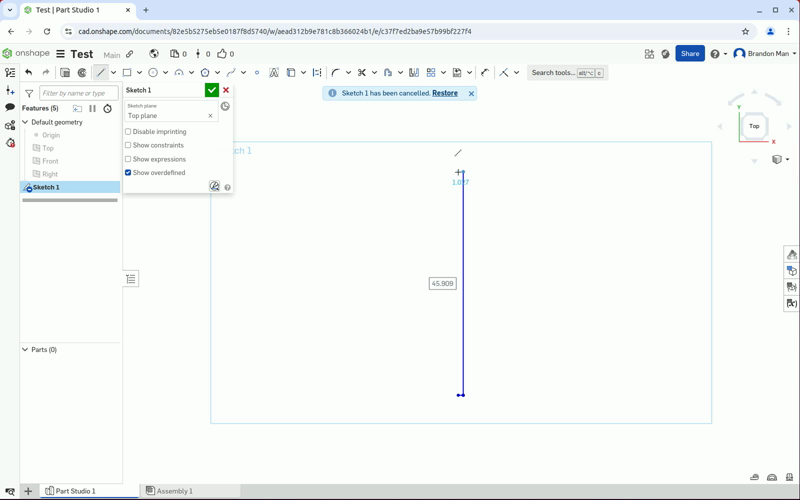
scroll(6)
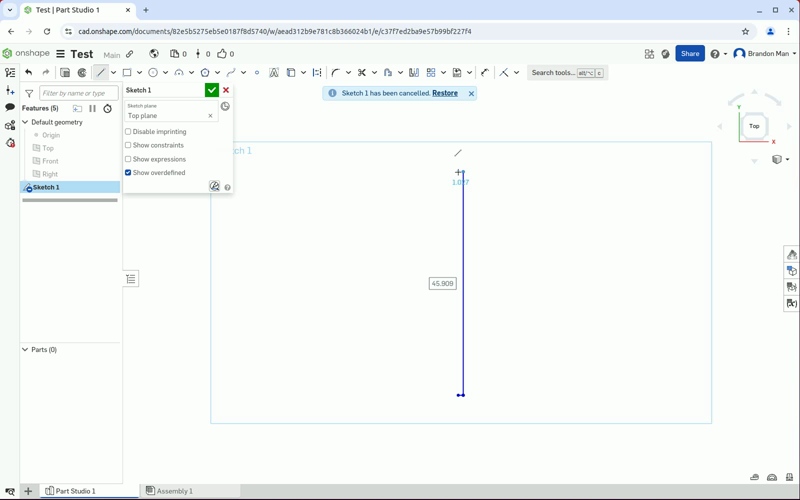
scroll(6)
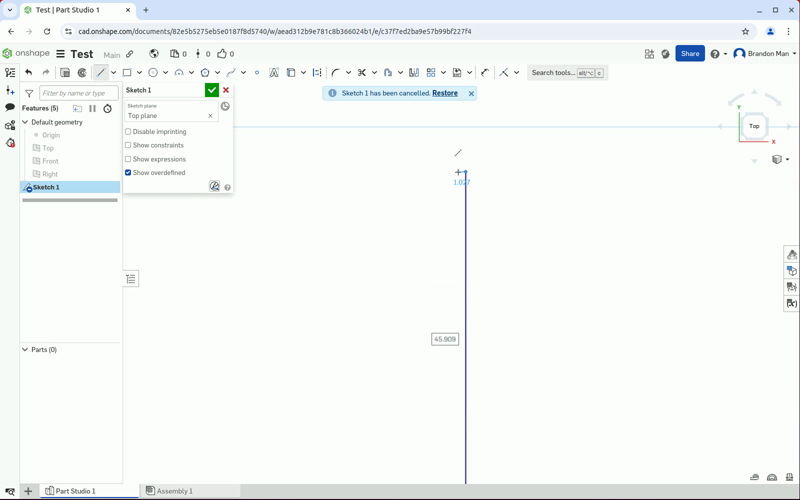
scroll(6)
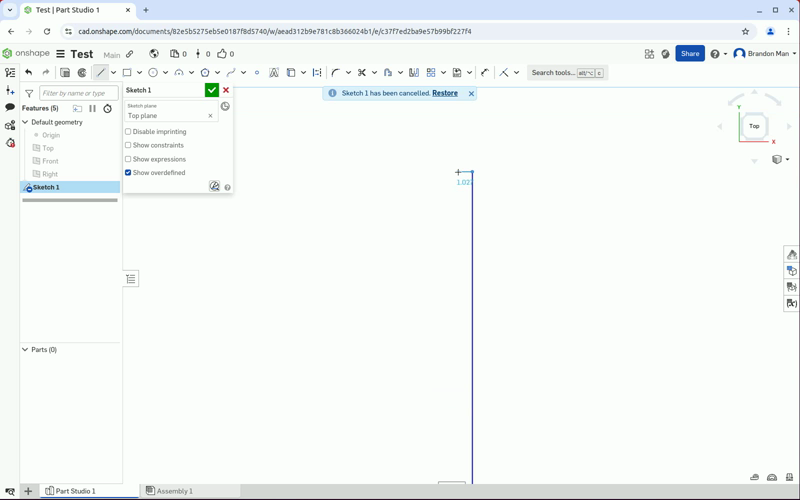
scroll(6)
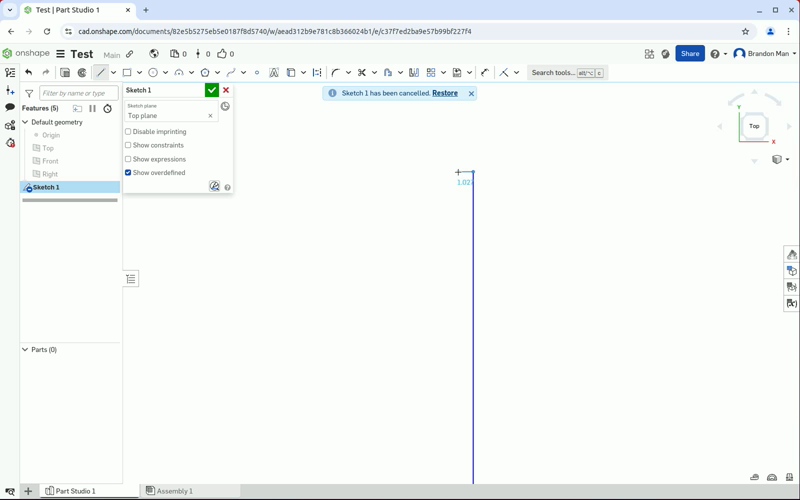
scroll(6)
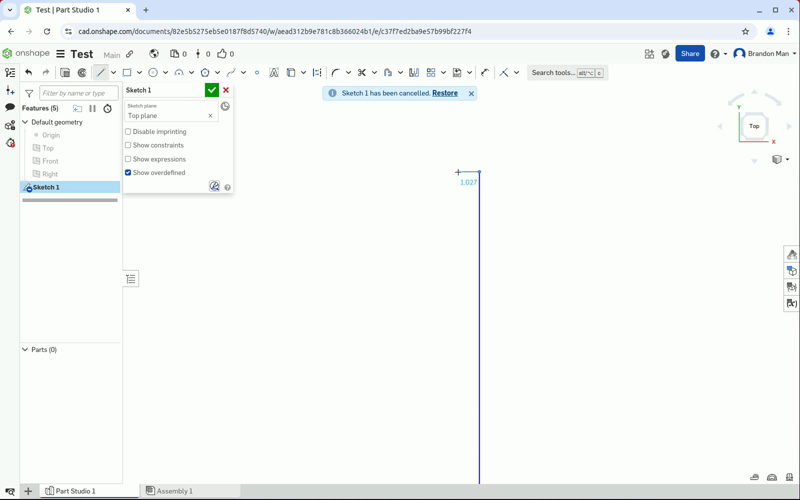
scroll(6)
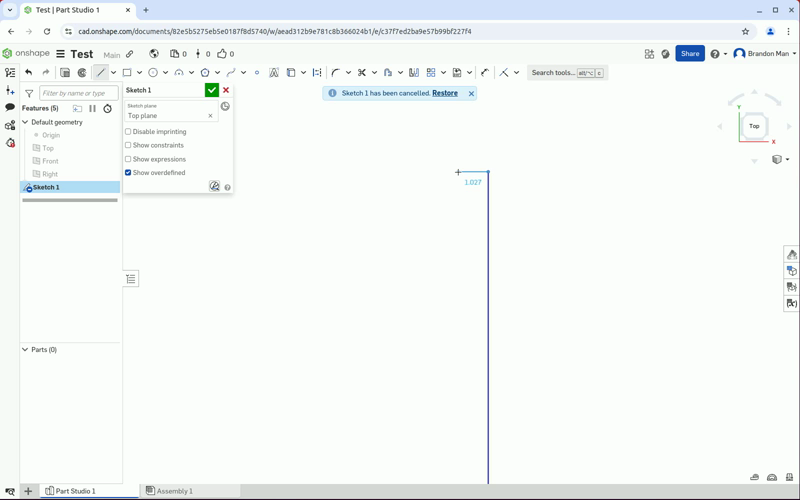
scroll(6)
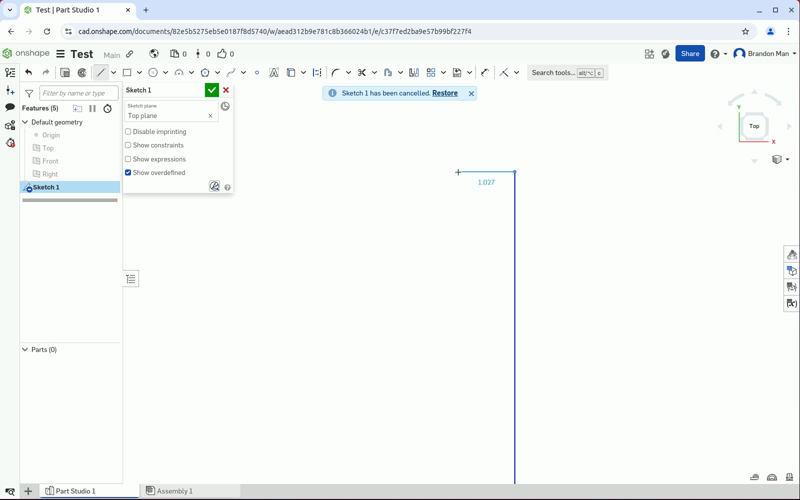
click(458, 171)
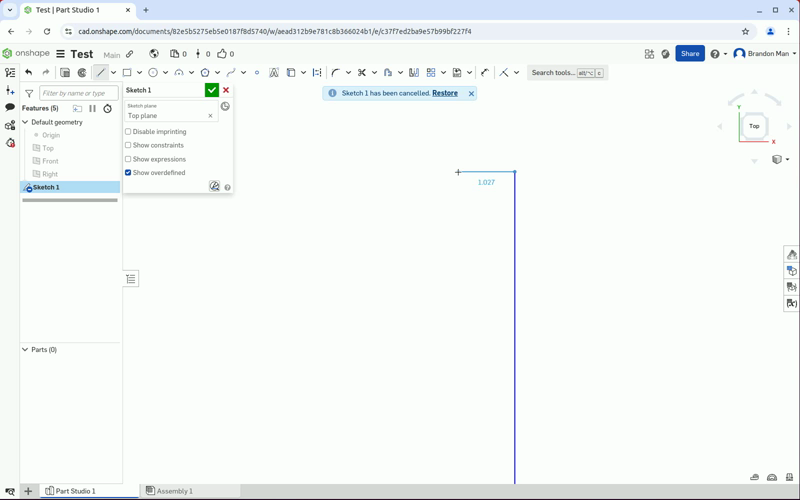
scroll(-6)
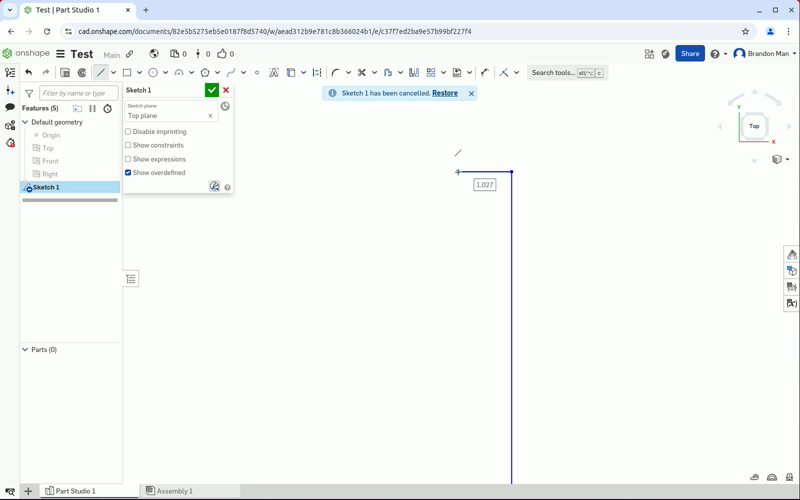
scroll(-6)
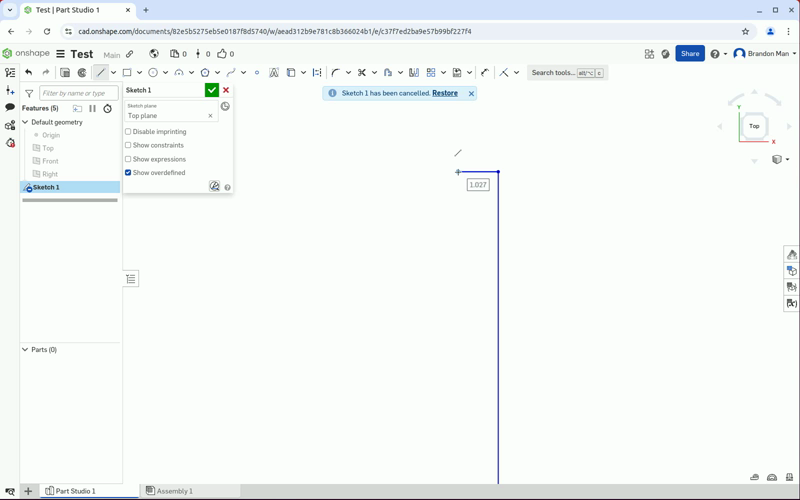
scroll(-6)
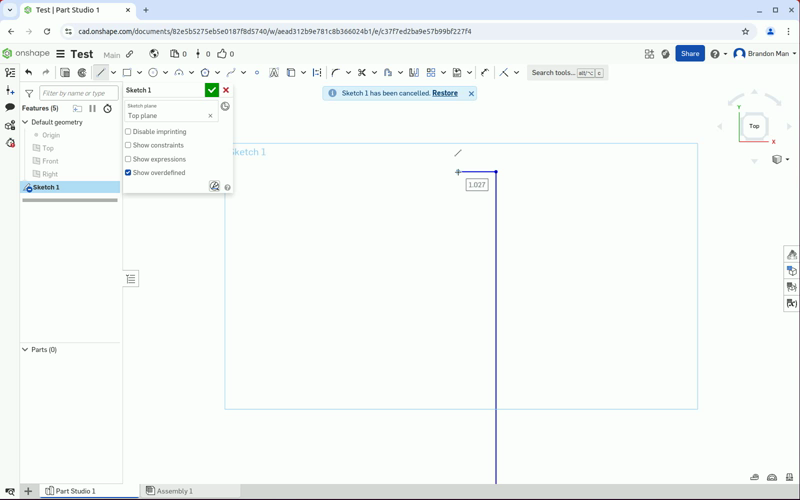
scroll(-6)
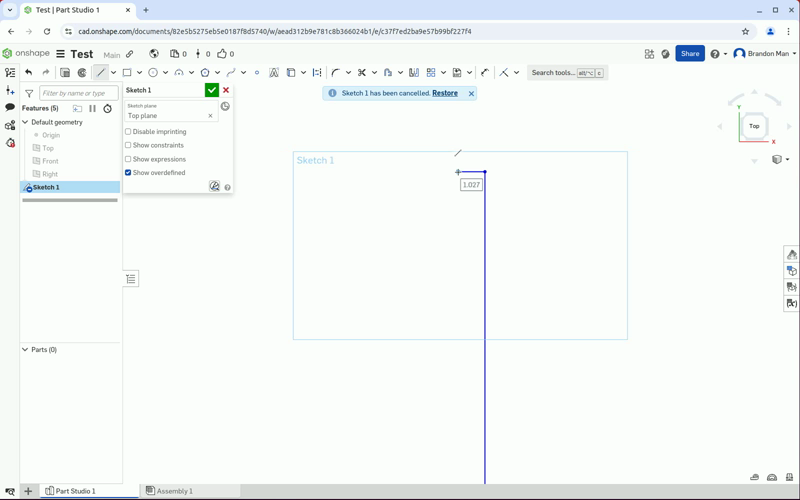
scroll(-6)
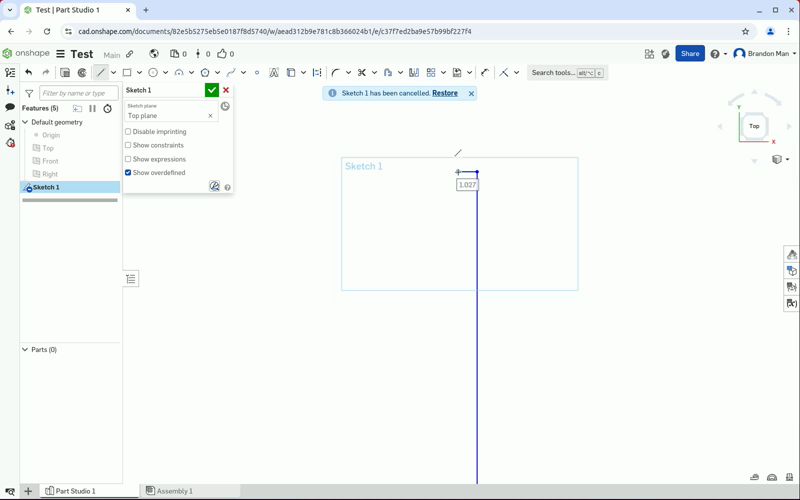
scroll(-6)
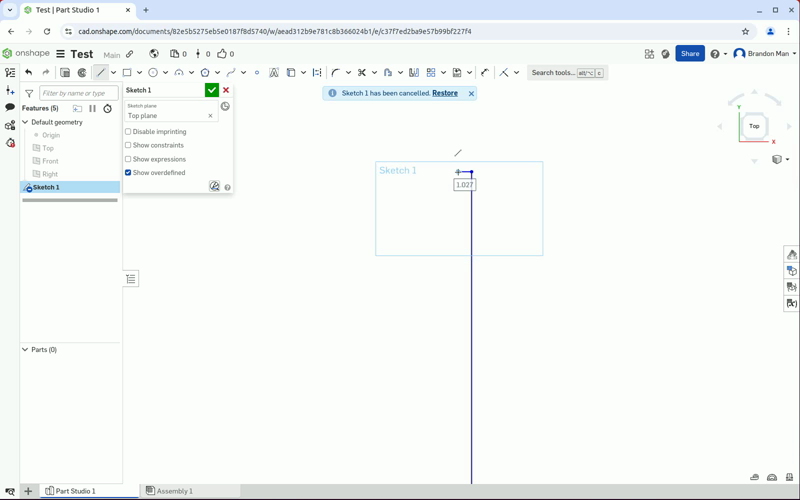
scroll(-6)
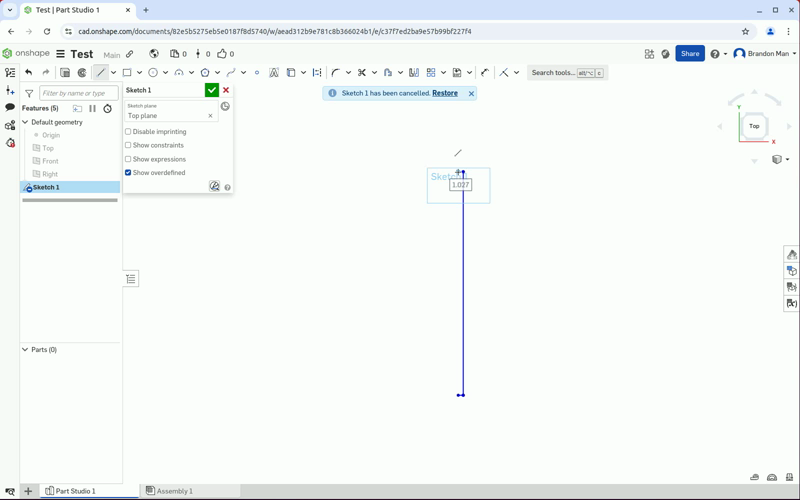
key_up(shift)
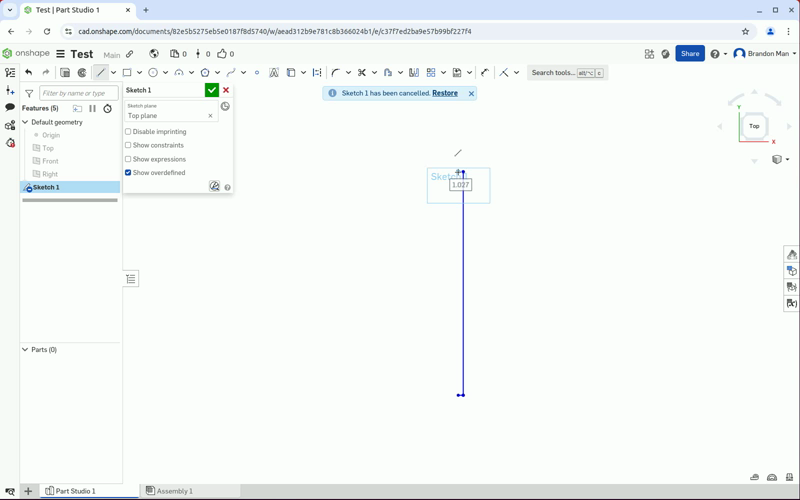
key_down(shift)
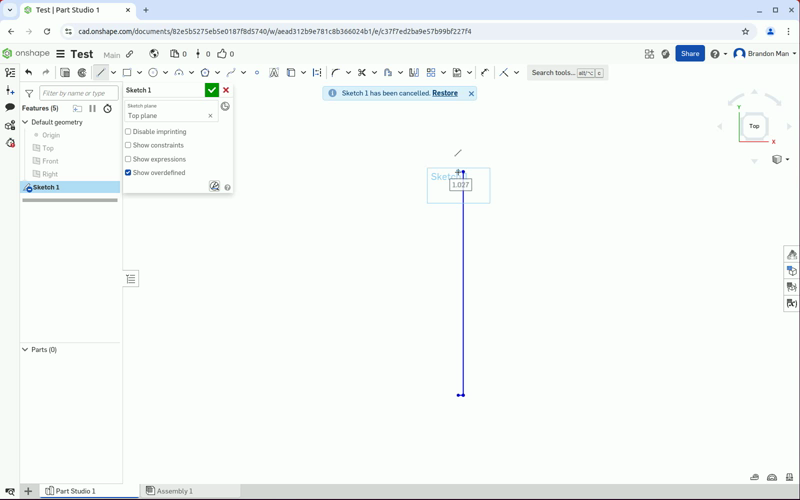
mouse_move(458, 395)
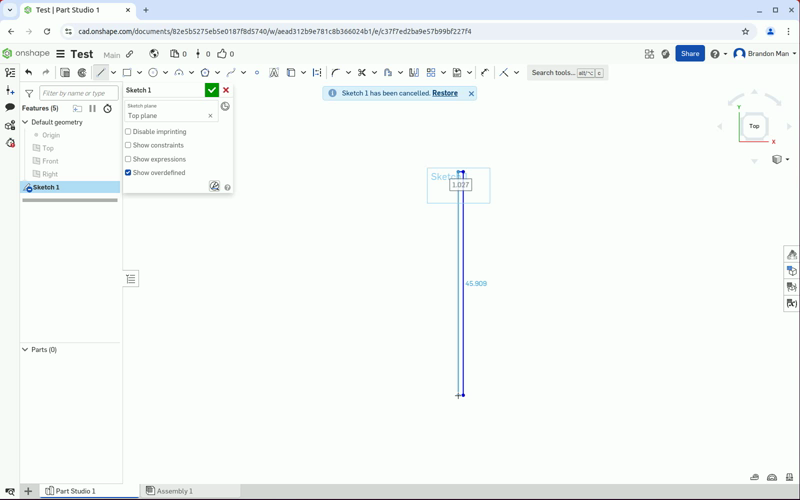
key_up(shift)
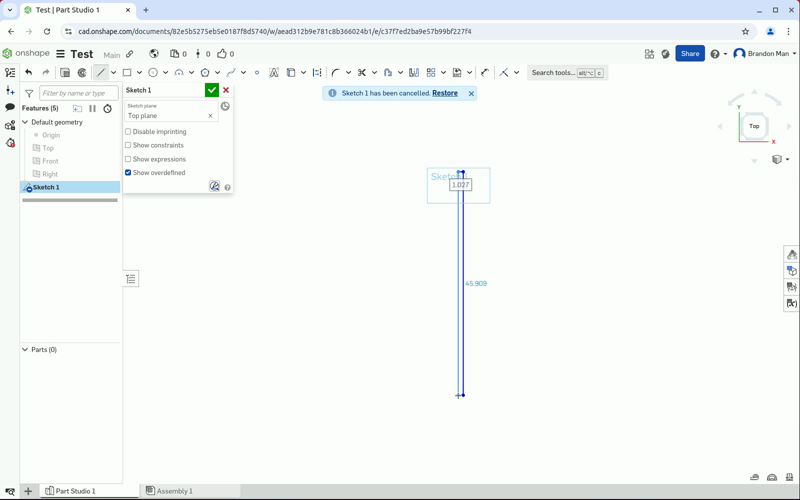
click(458, 395)
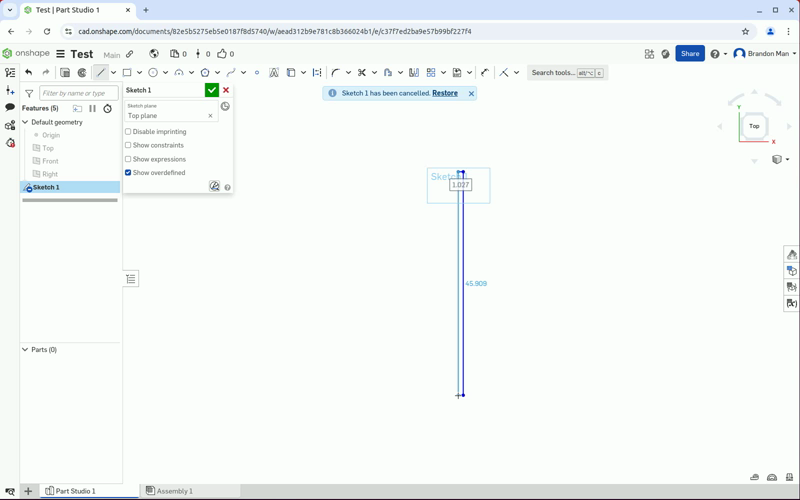
key(esc)
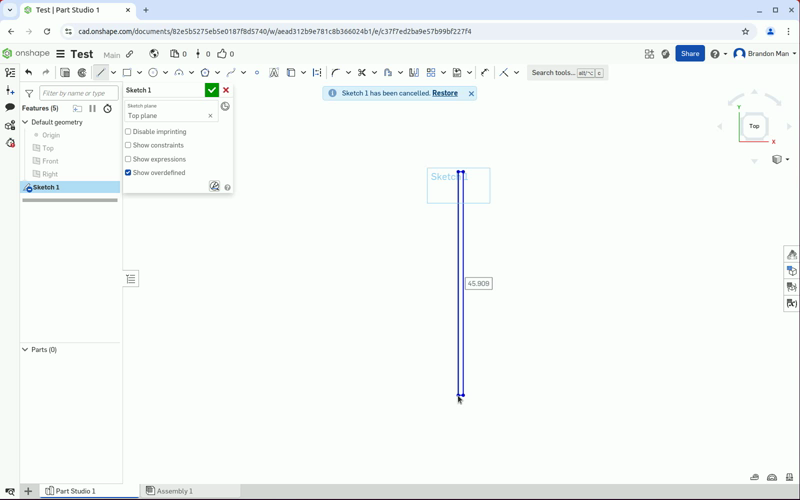
mouse_move(462, 257)
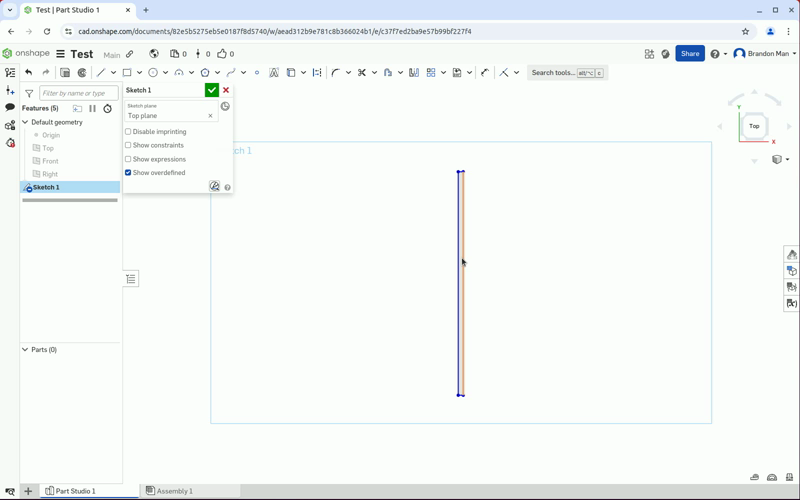
scroll(6)
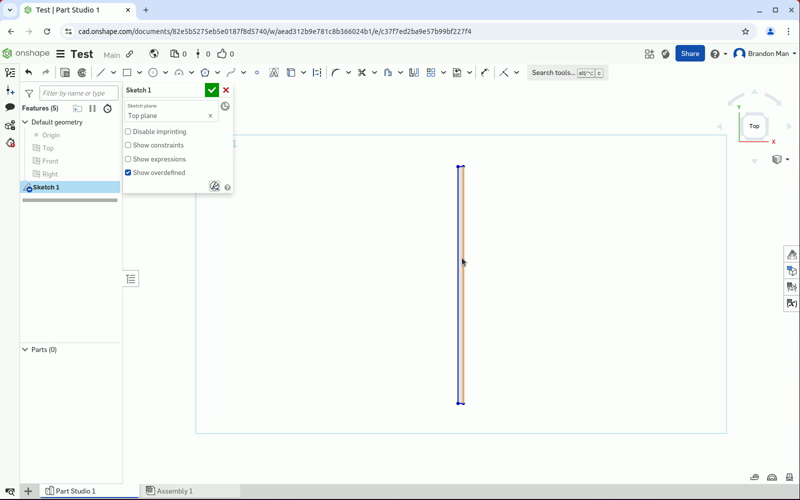
scroll(6)
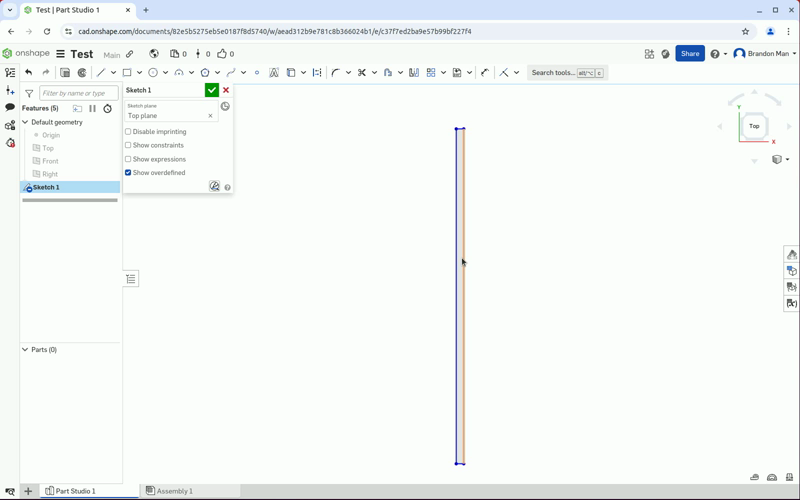
scroll(6)
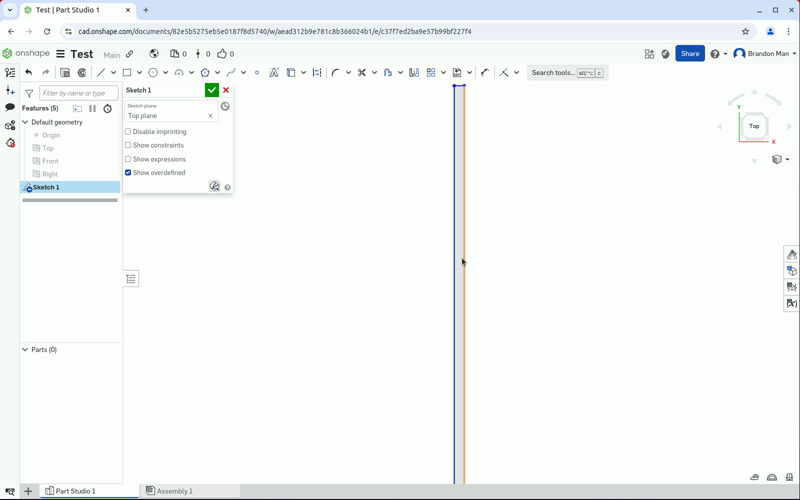
scroll(6)
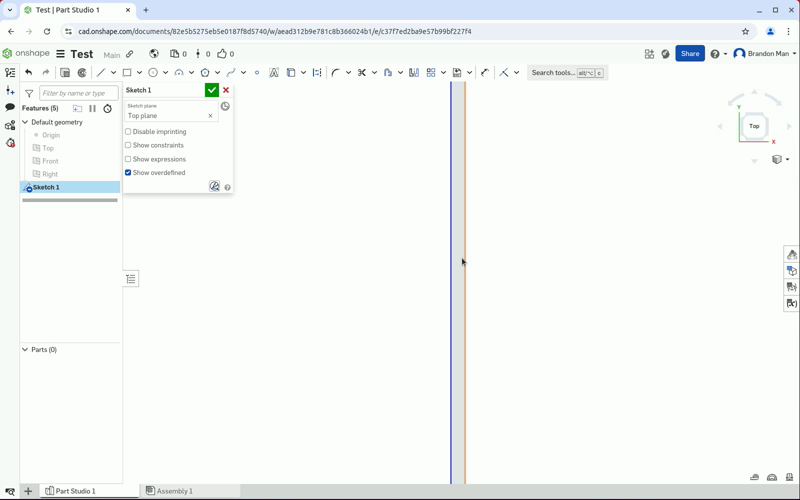
scroll(6)
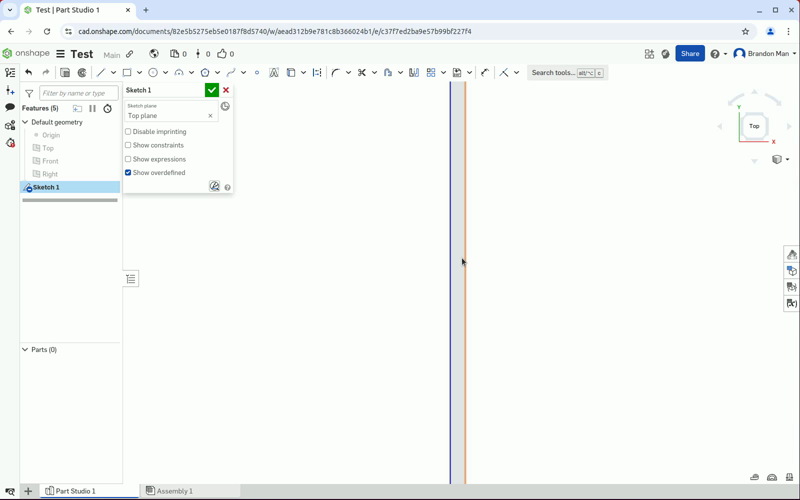
scroll(6)
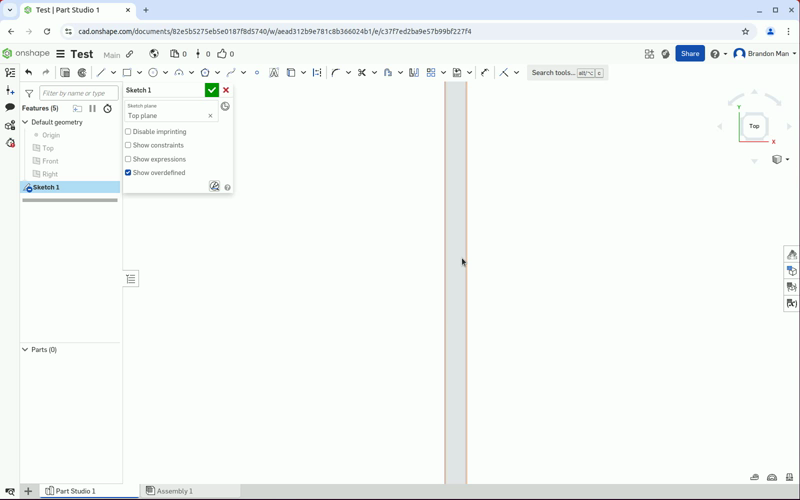
scroll(6)
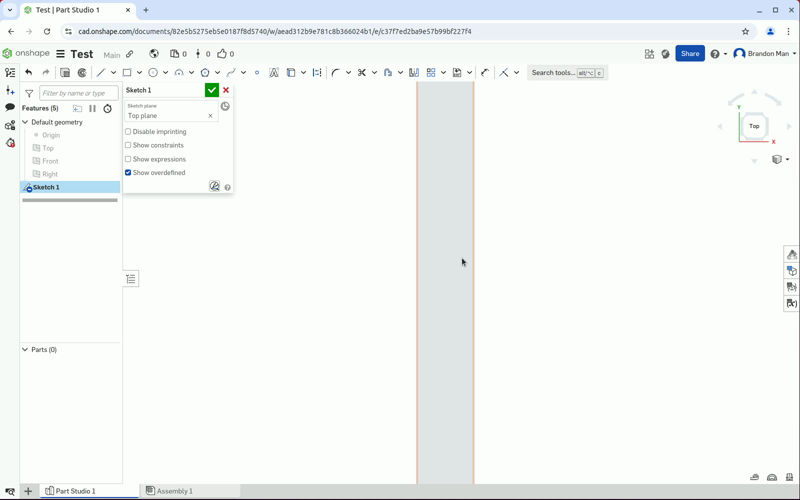
click(462, 257)
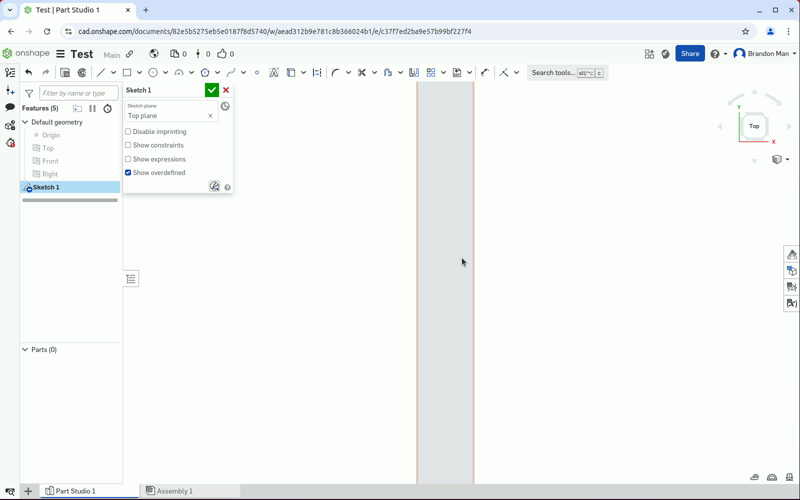
scroll(-6)
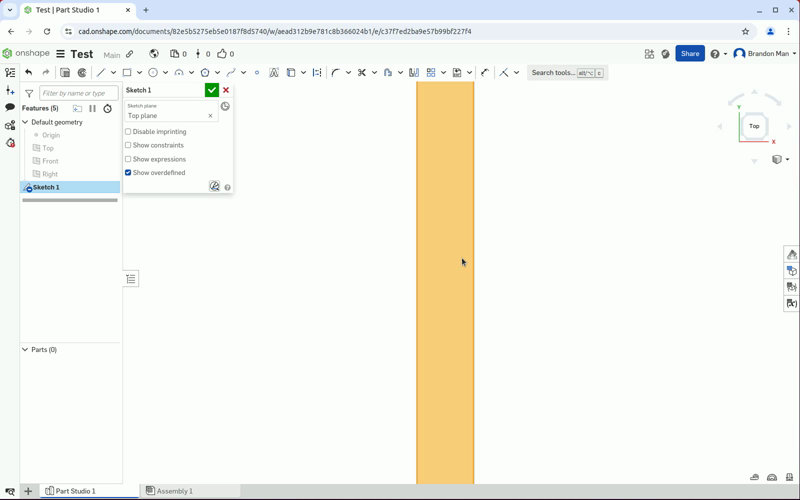
scroll(-6)
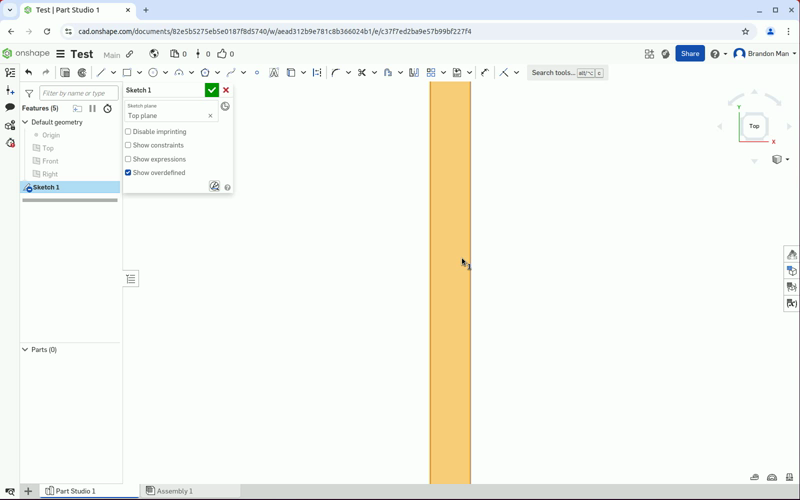
scroll(-6)
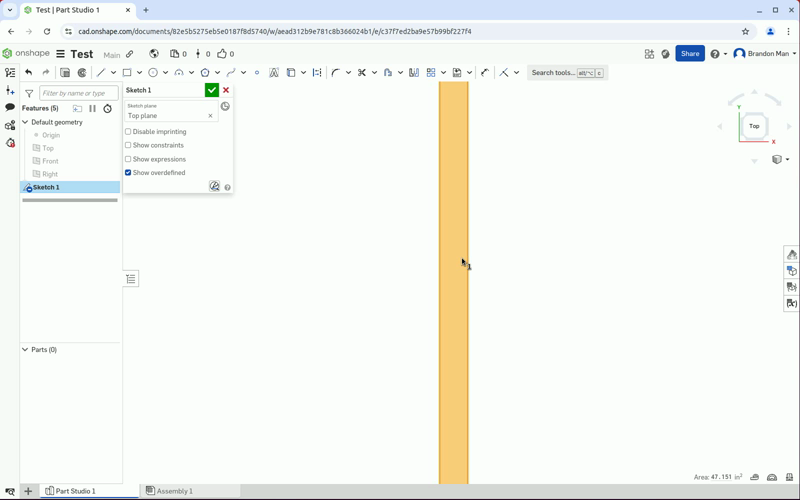
scroll(-6)
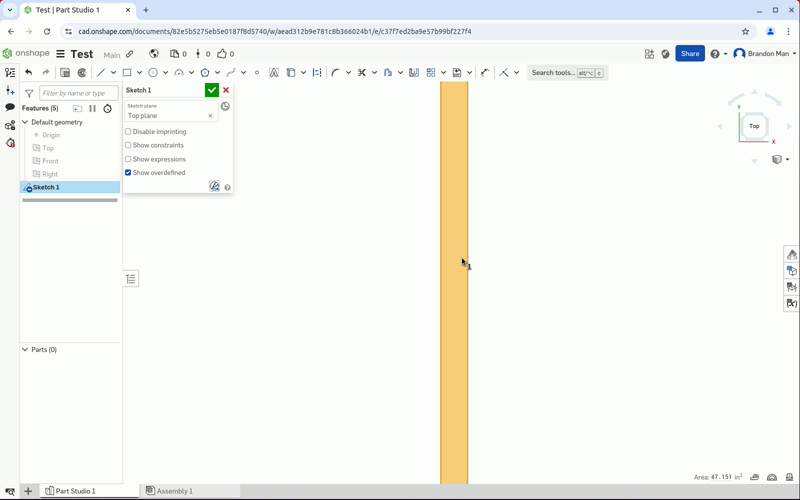
scroll(-6)
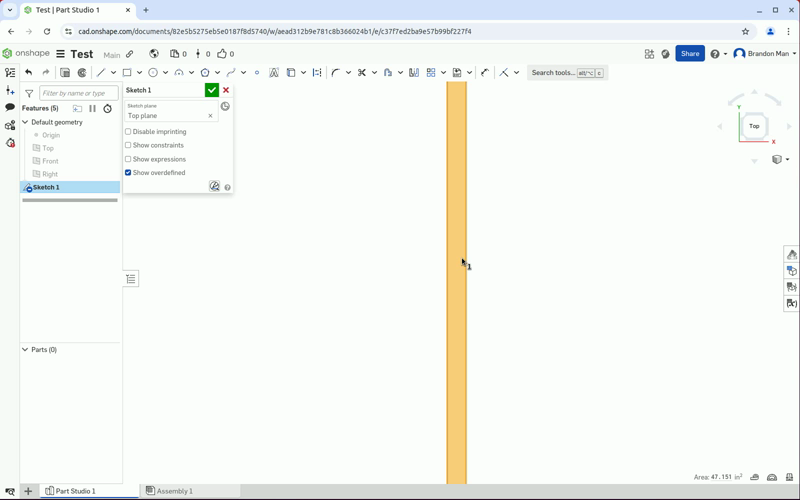
scroll(-6)
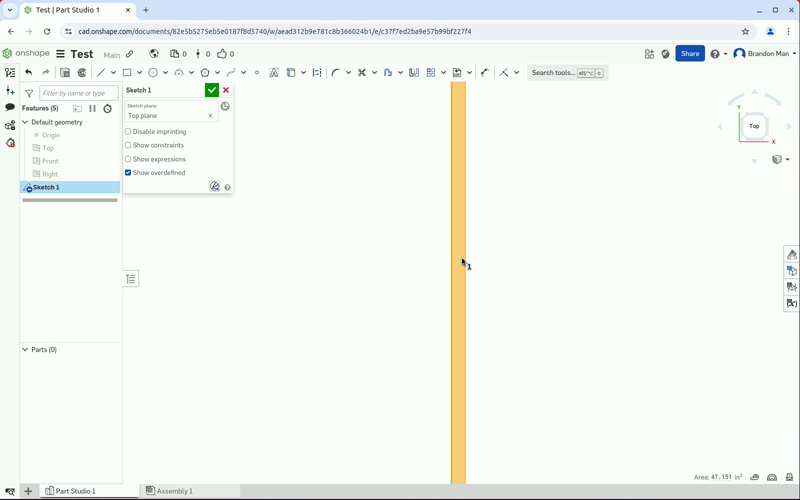
scroll(-6)
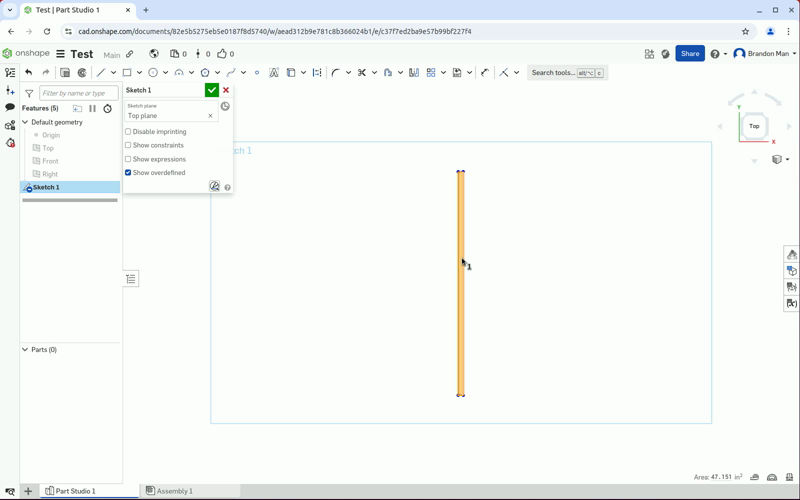
mouse_move(73, 352)
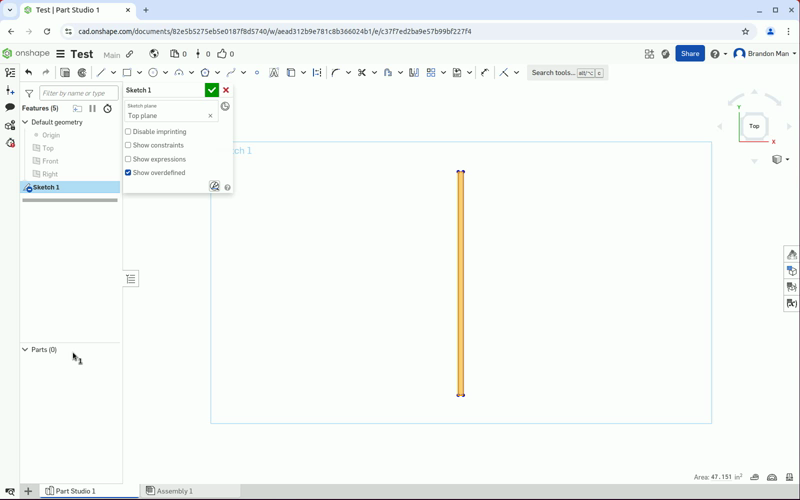
key(shift+y)
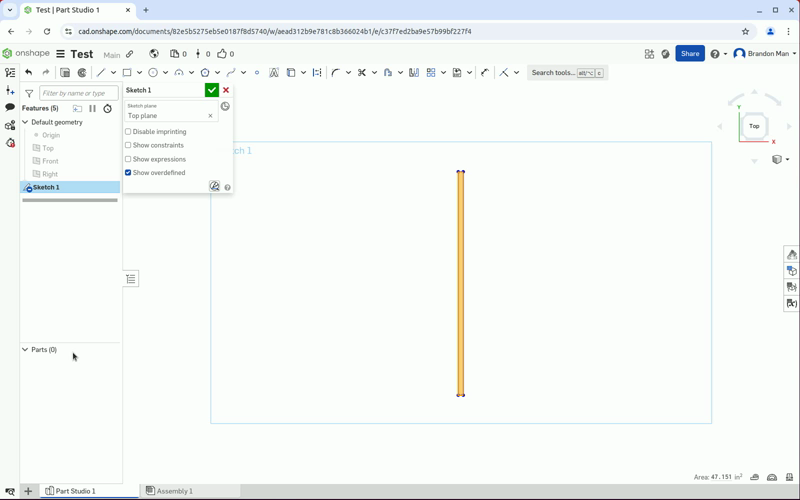
key(shift+e)
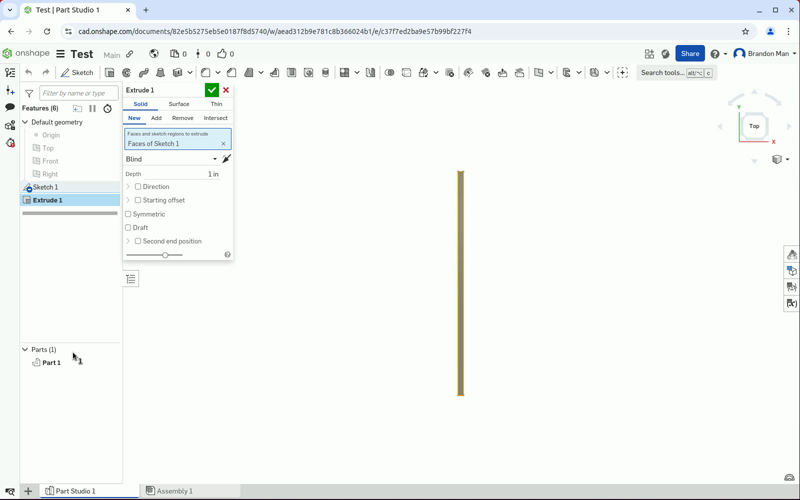
mouse_move(143, 106)
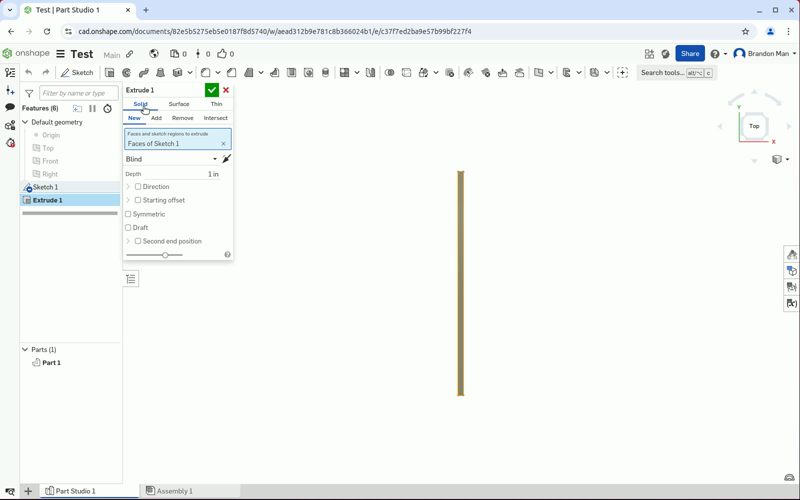
click(143, 106)
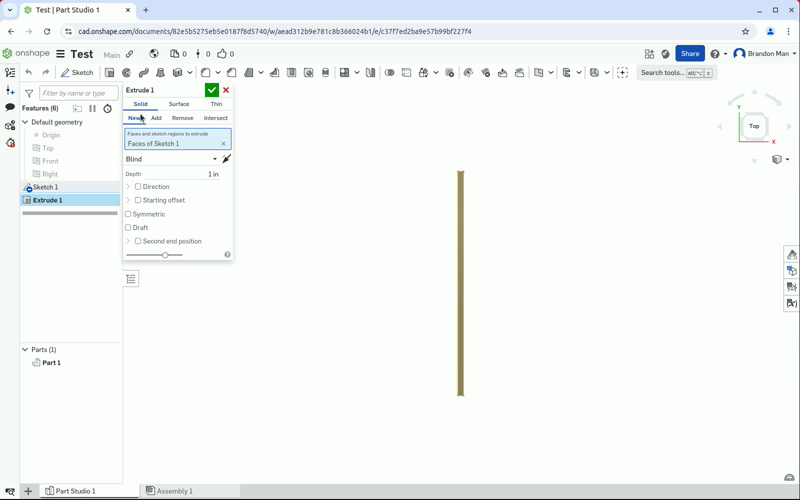
mouse_move(137, 120)
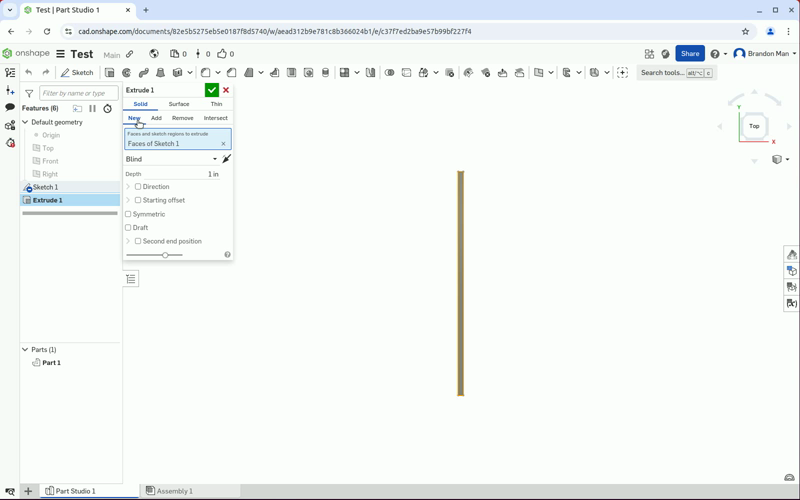
click(137, 120)
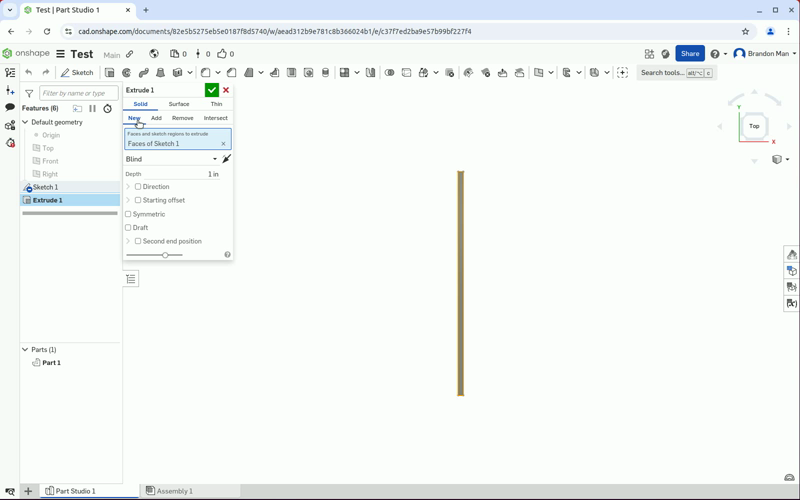
key(tab, 4)
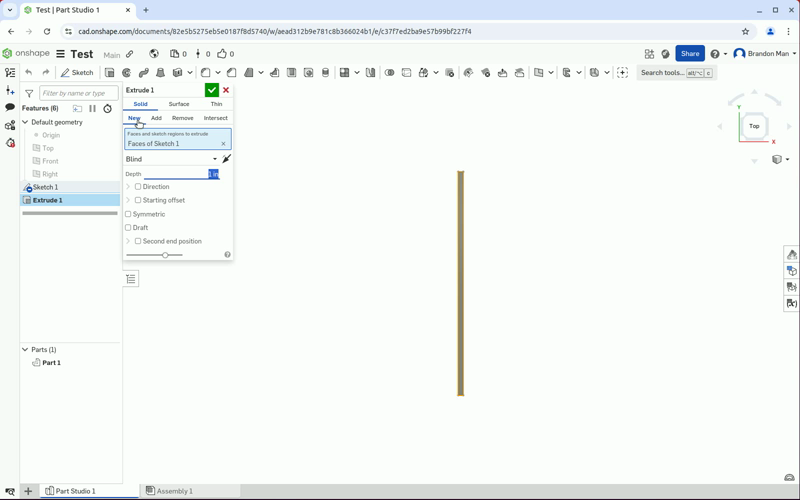
text(0.963)
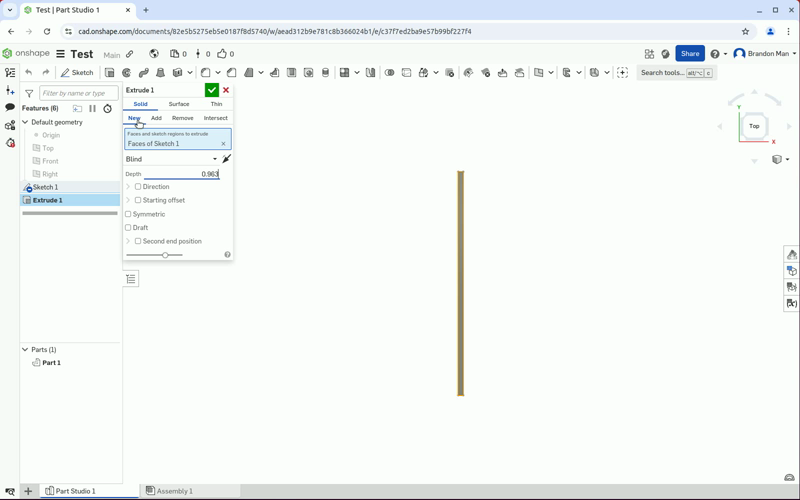
key(enter)
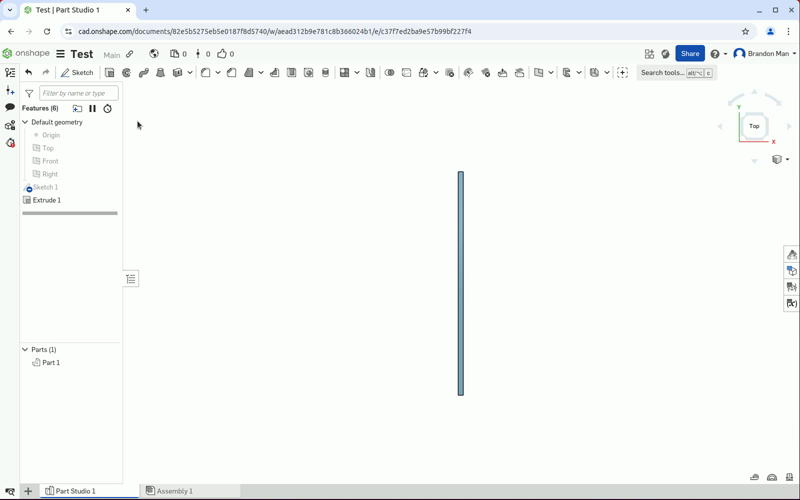
key(shift+h)
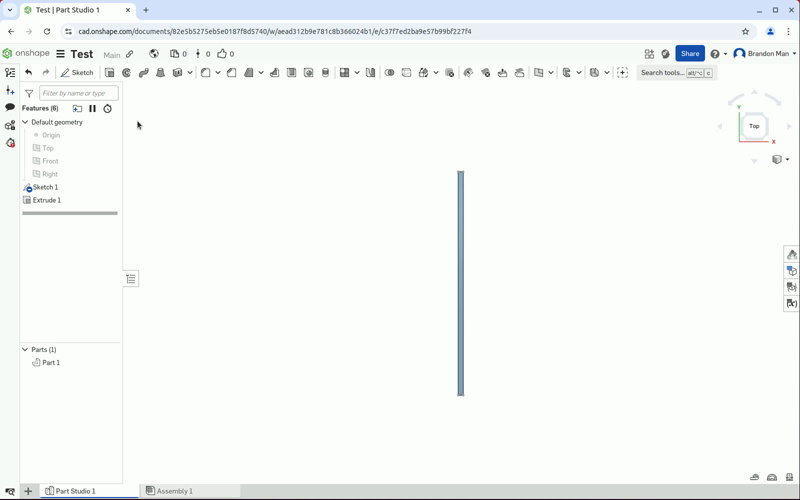
key(shift+h)
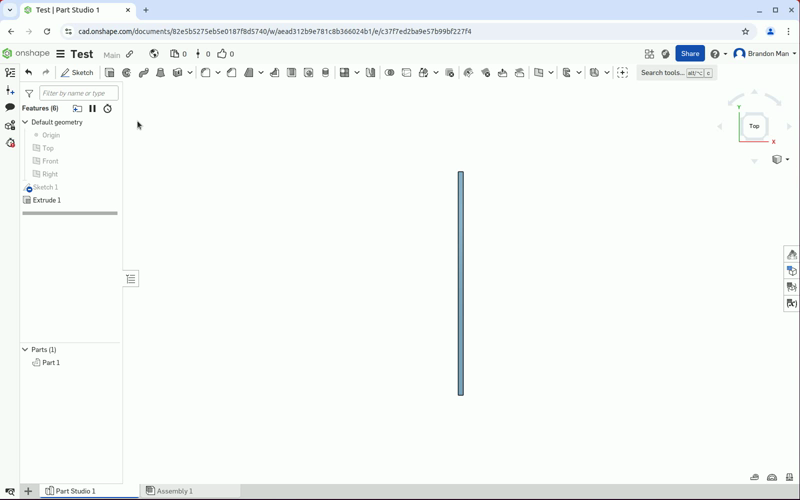
mouse_move(73, 189)
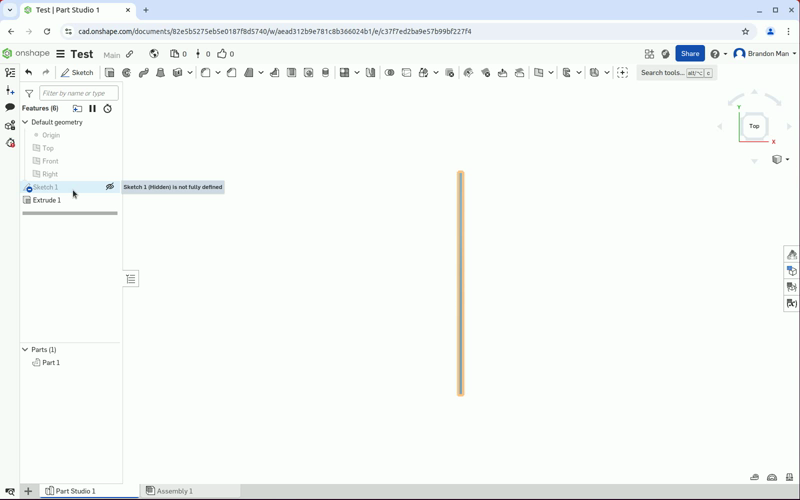
click(73, 189)
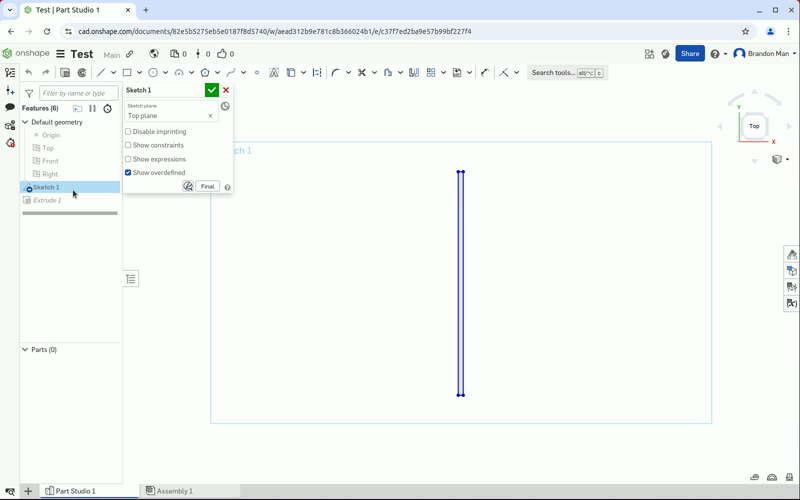
mouse_move(229, 92)
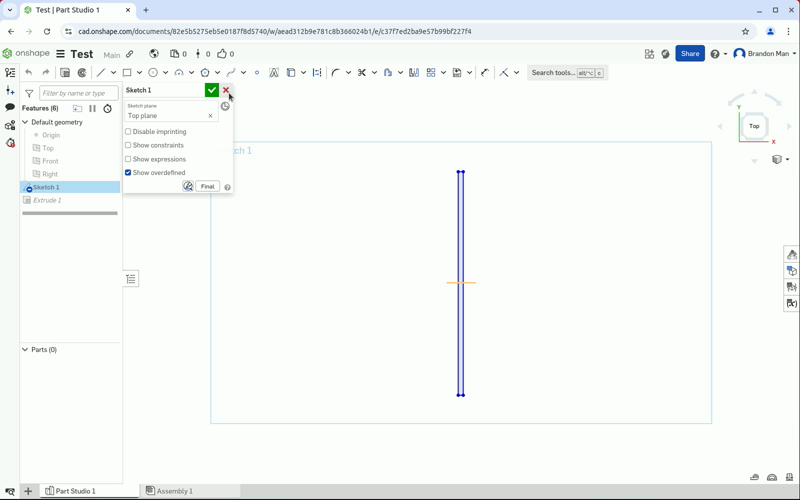
click(229, 92)
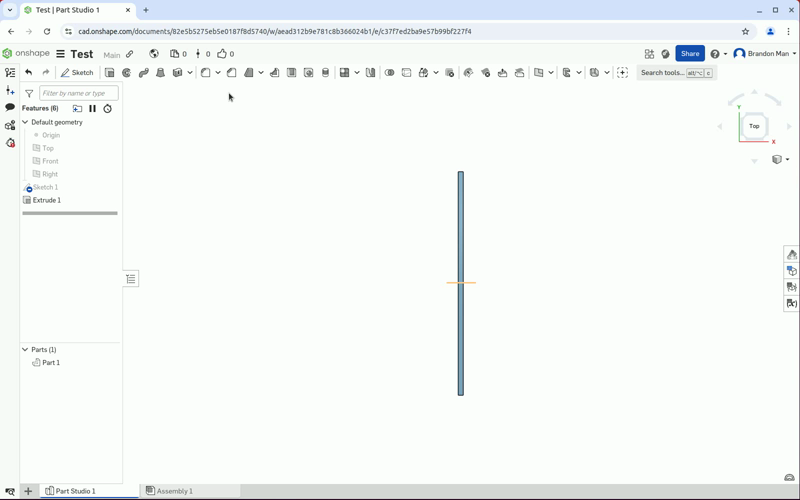
mouse_move(541, 75)
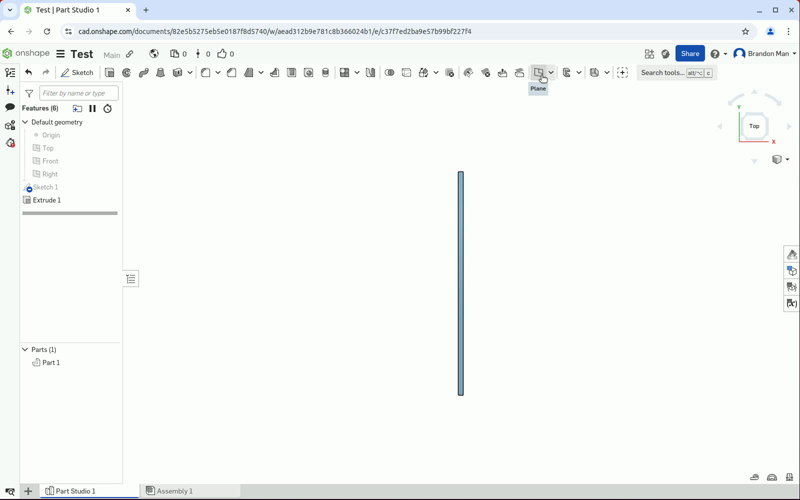
click(541, 75)
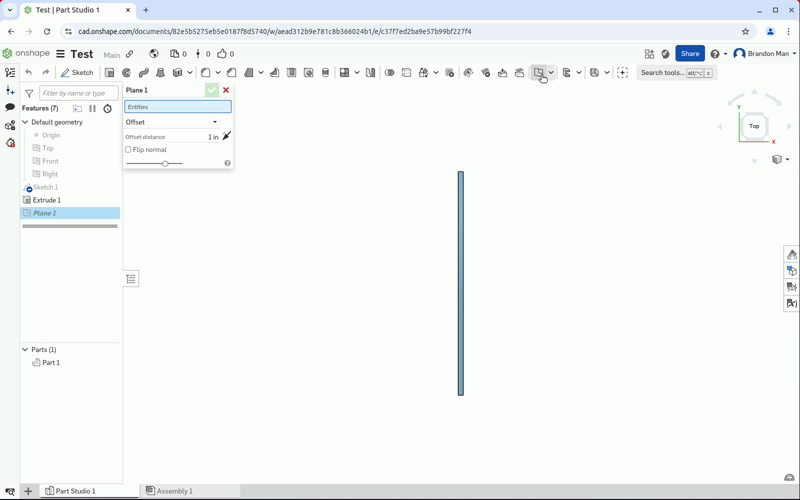
mouse_move(73, 150)
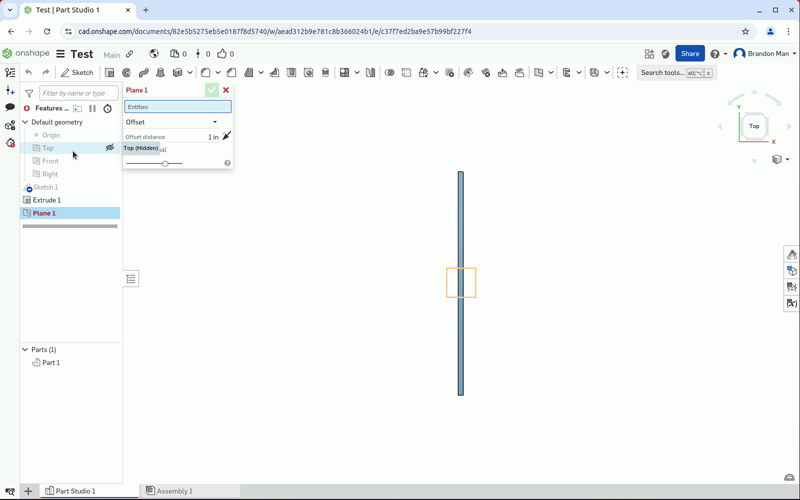
click(73, 150)
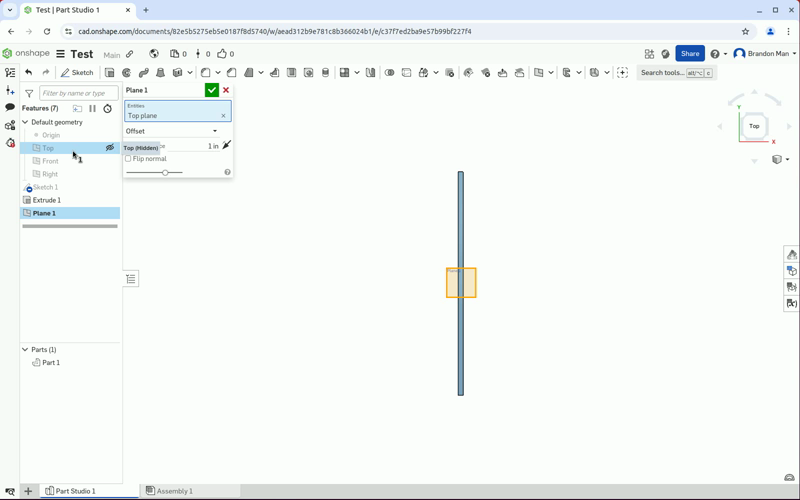
key(tab, 2)
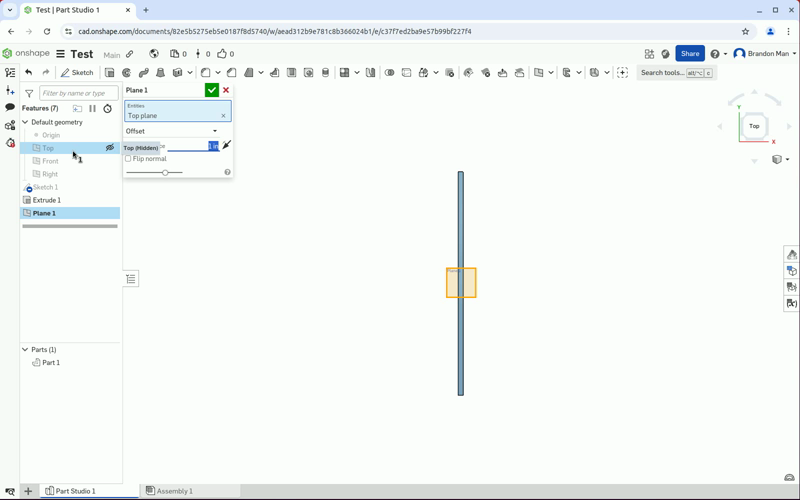
text(0.955)
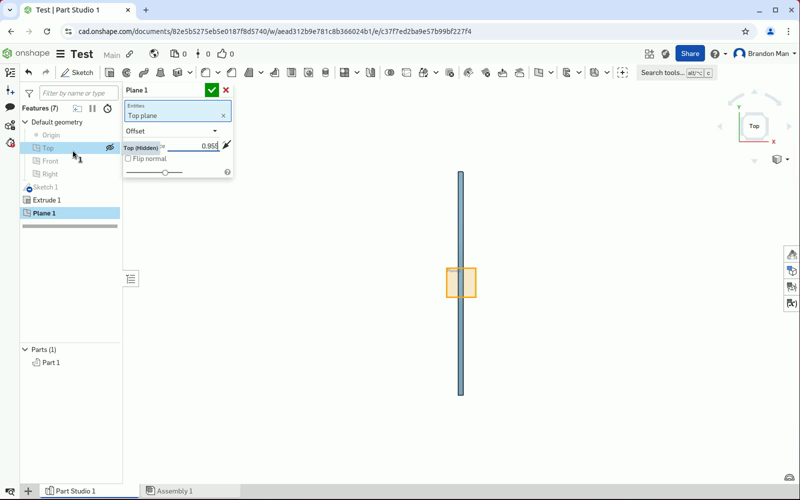
key(enter, 2)
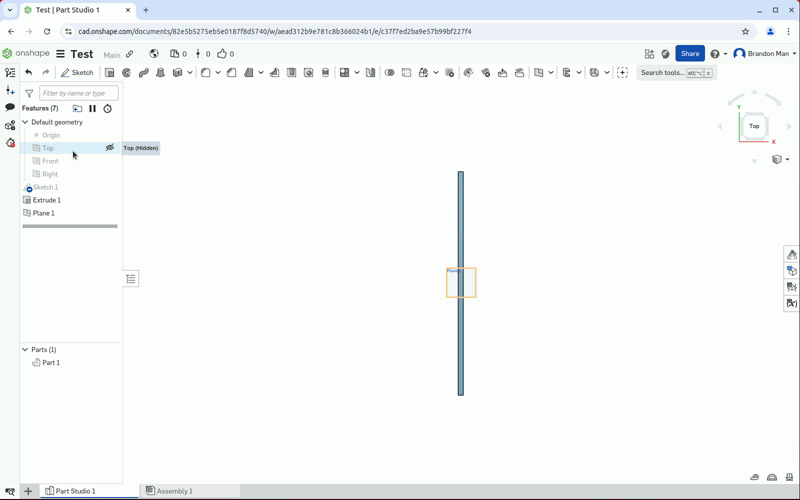
key(shift+s)
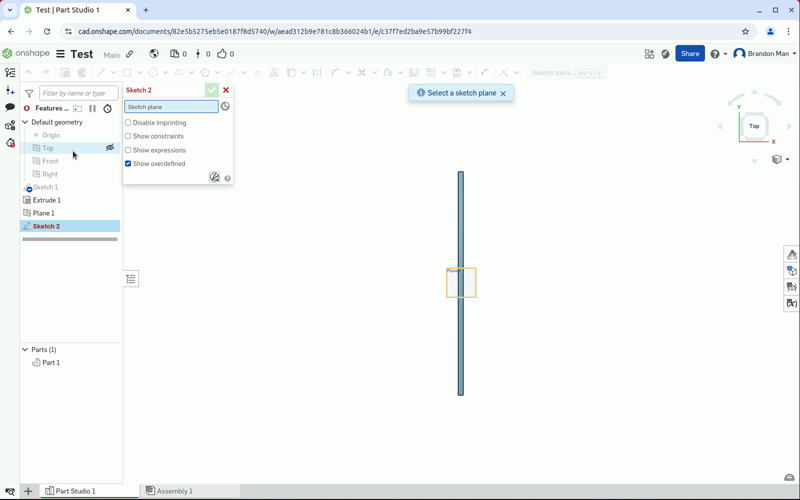
mouse_move(73, 215)
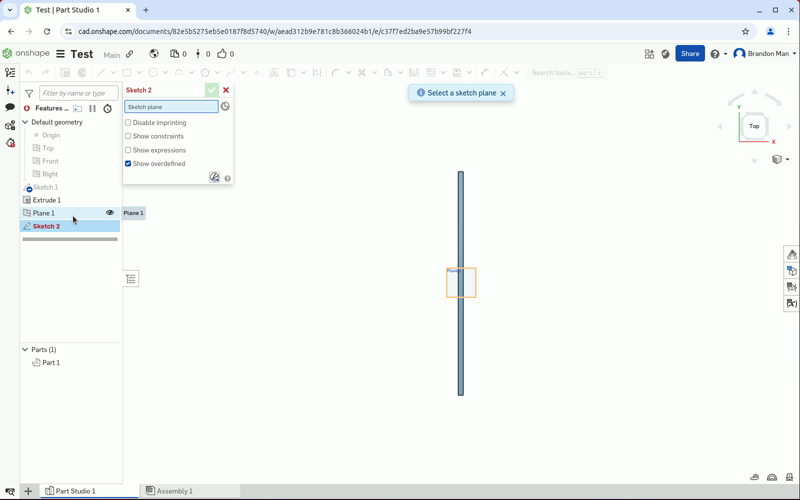
click(73, 215)
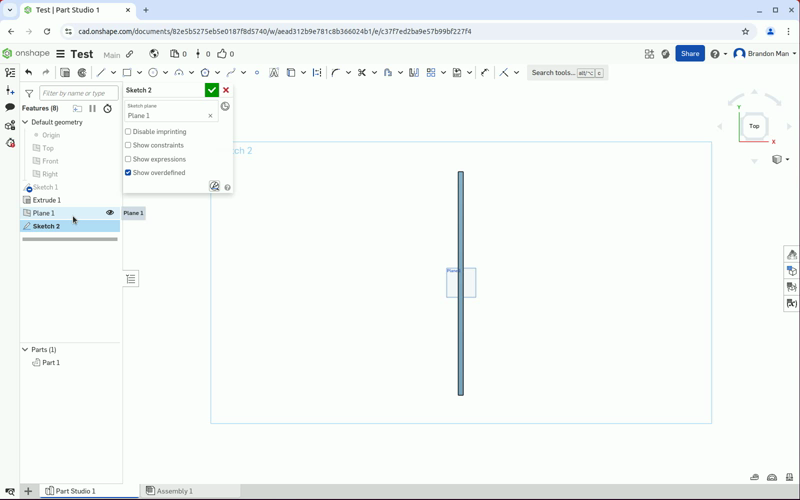
mouse_move(73, 352)
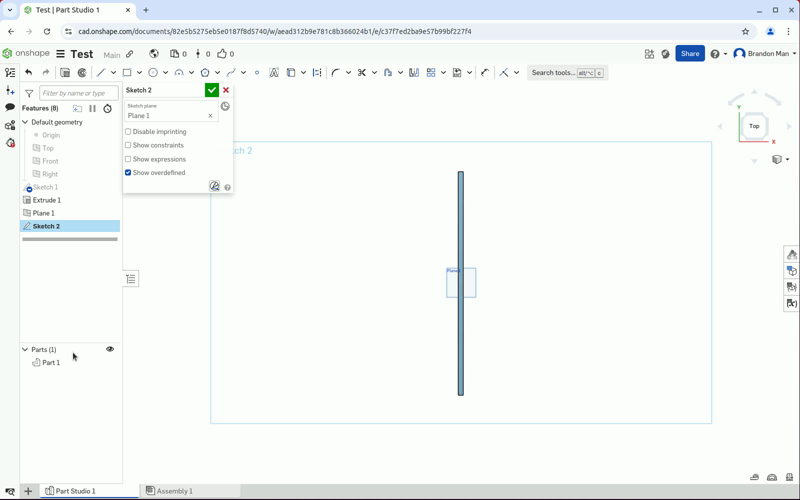
key(y)
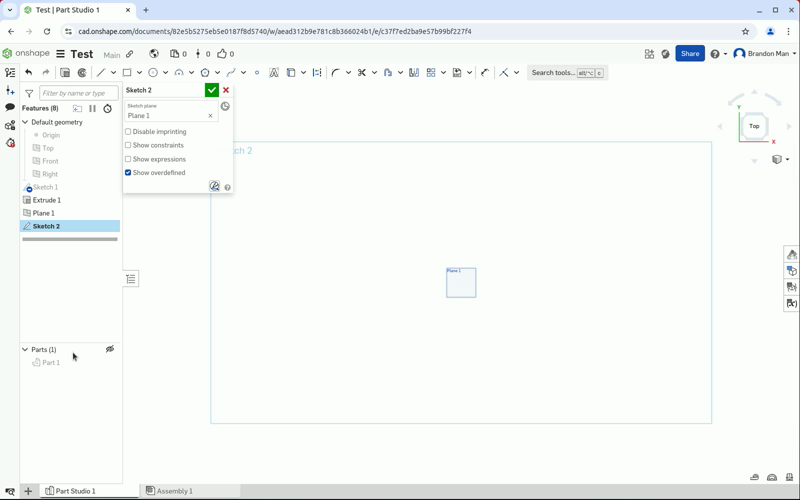
key(c)
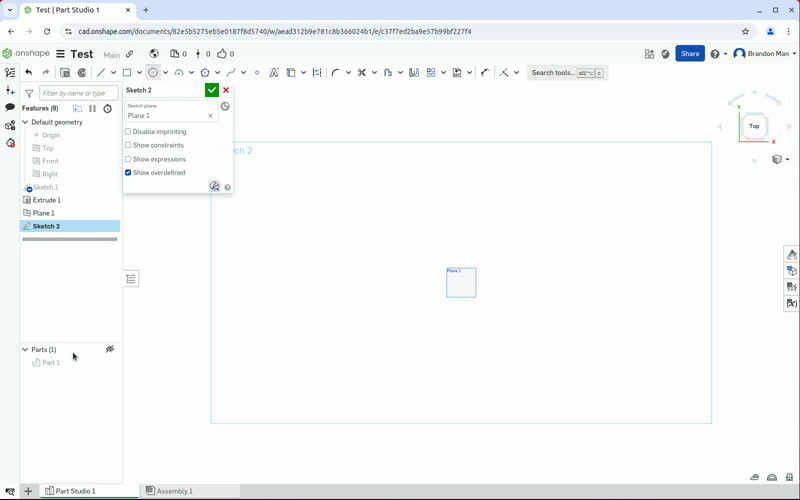
key_down(shift)
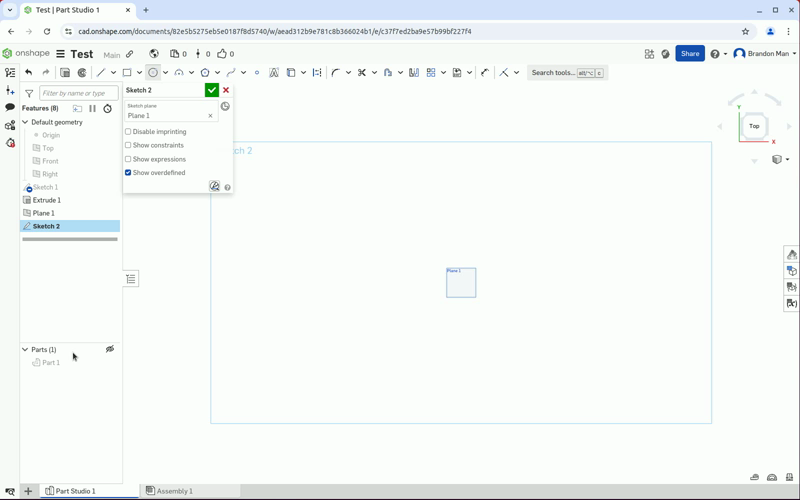
mouse_move(460, 391)
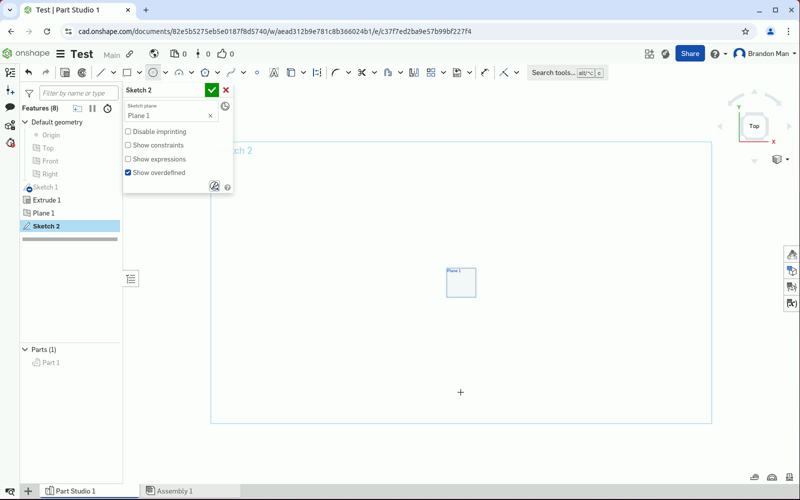
click(460, 391)
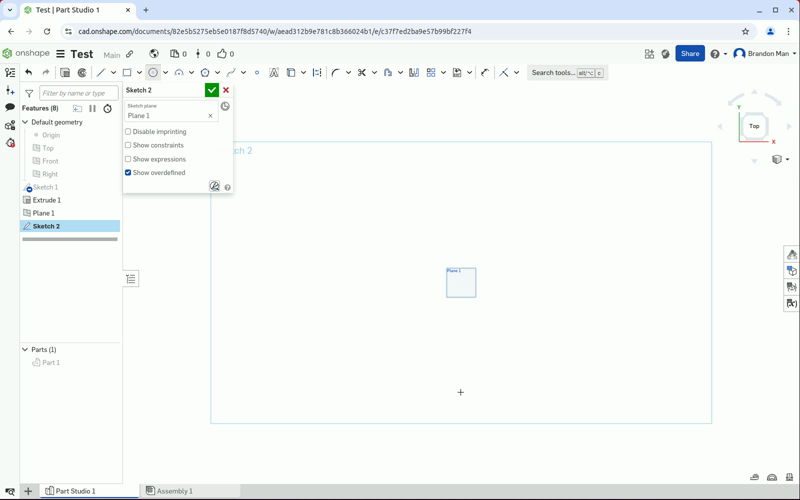
key_up(shift)
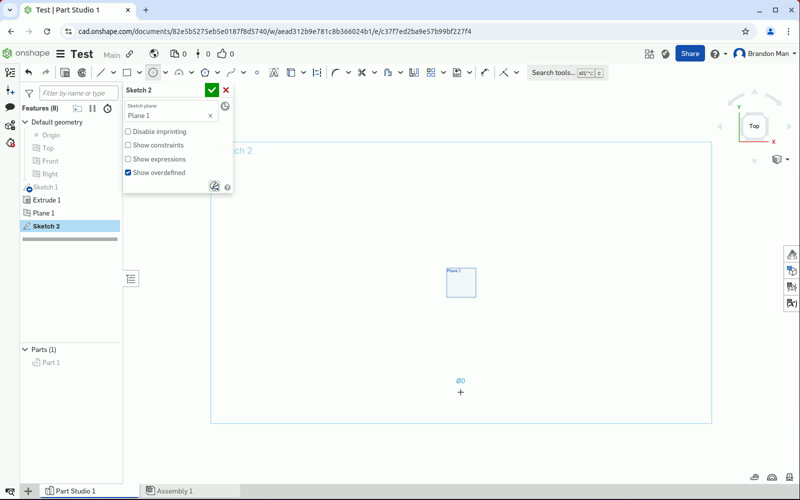
mouse_move(461, 391)
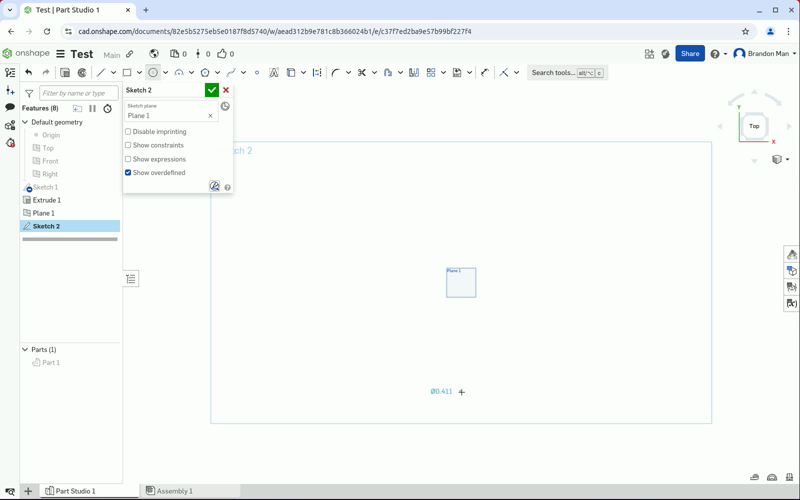
scroll(6)
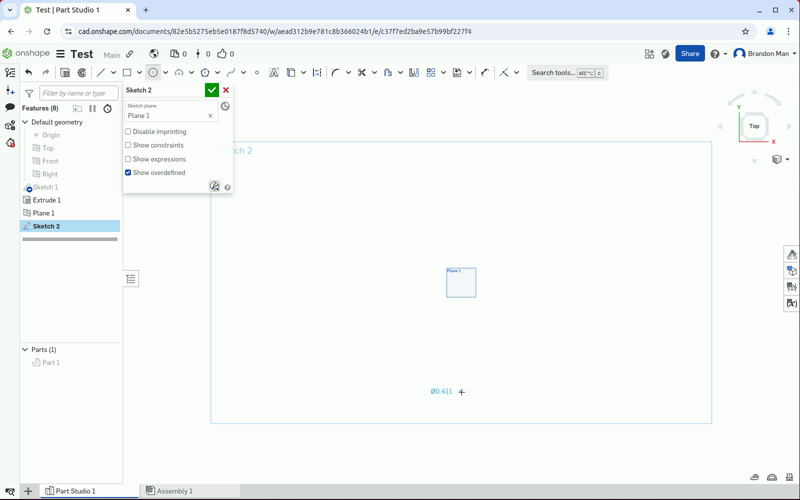
scroll(6)
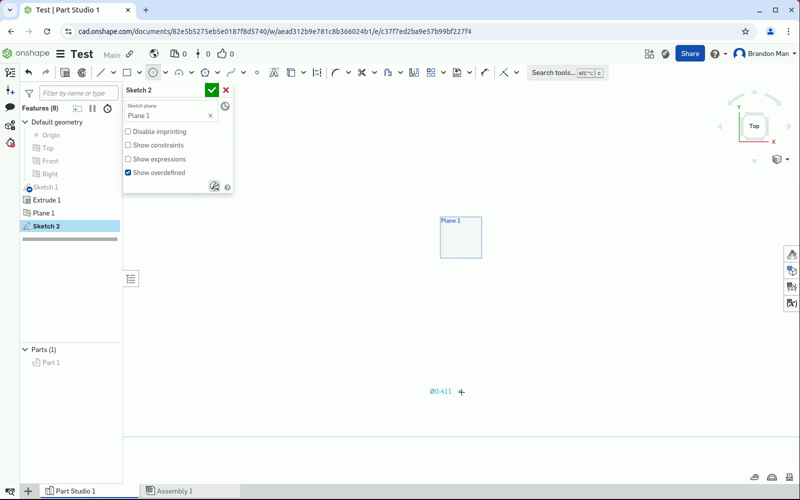
scroll(6)
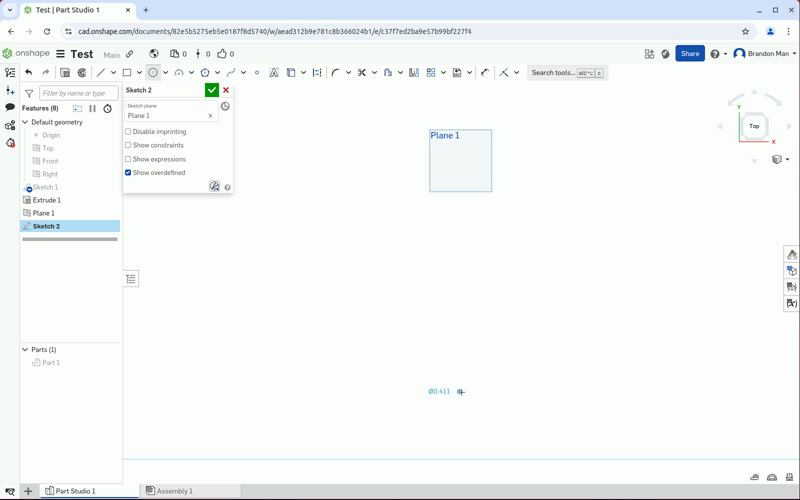
scroll(6)
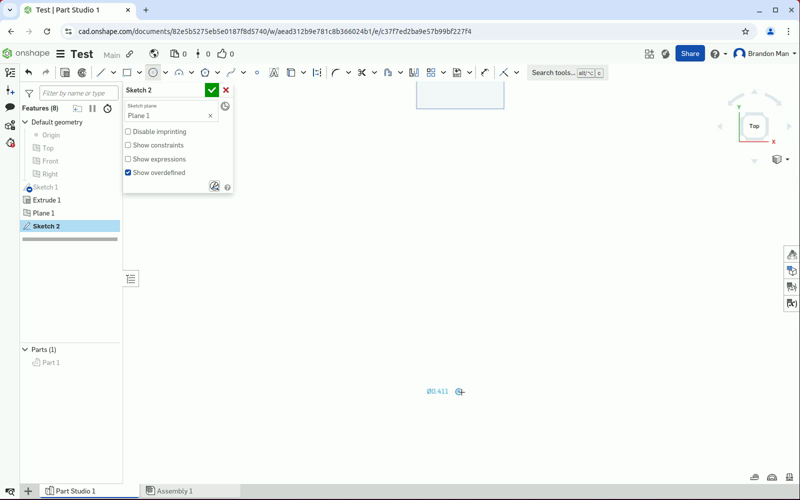
scroll(6)
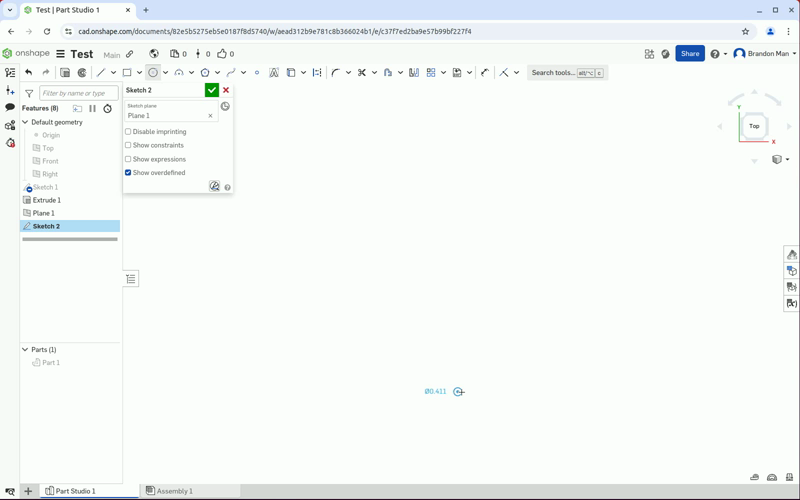
scroll(6)
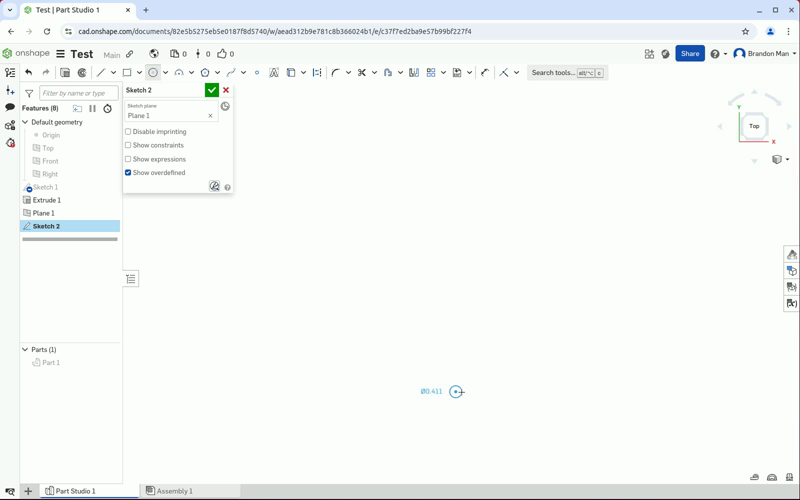
scroll(6)
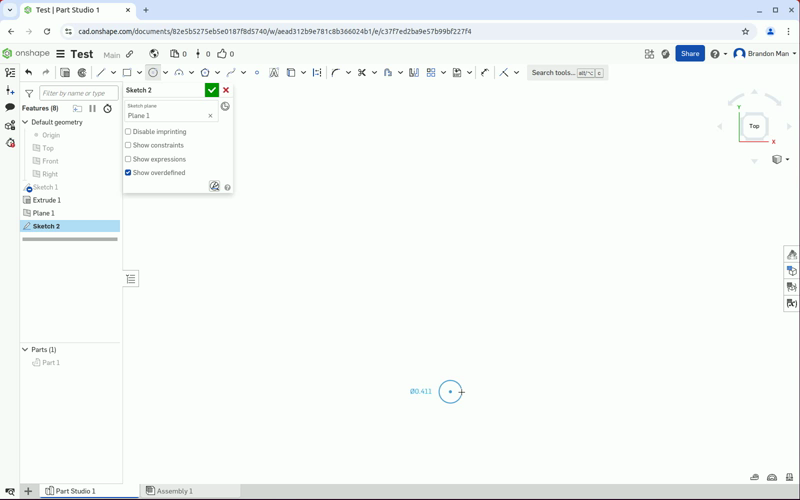
click(461, 391)
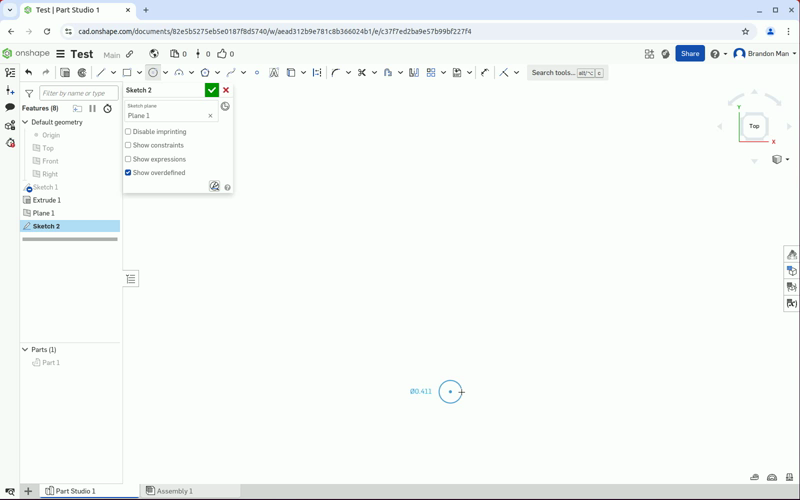
scroll(-6)
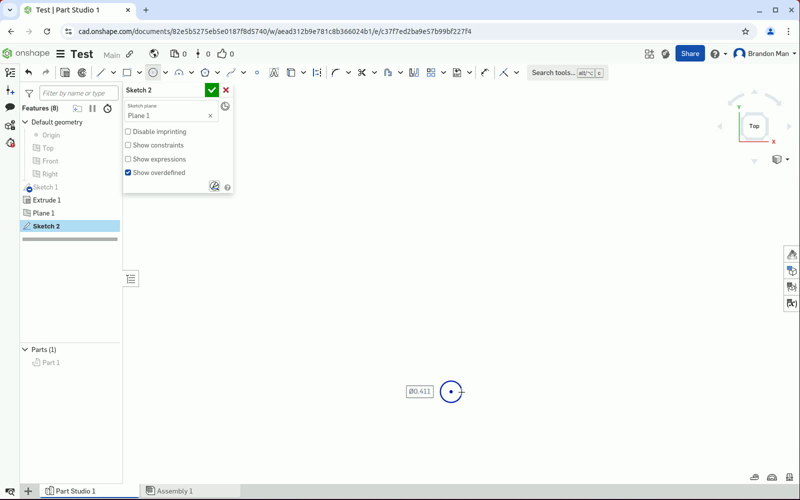
scroll(-6)
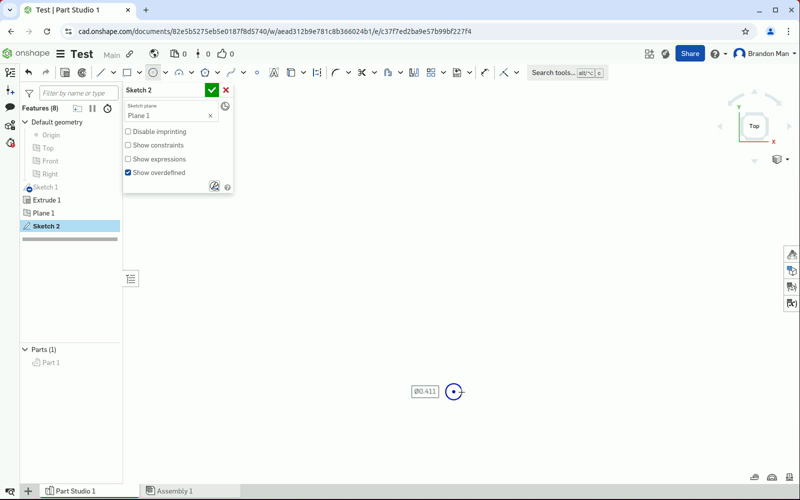
scroll(-6)
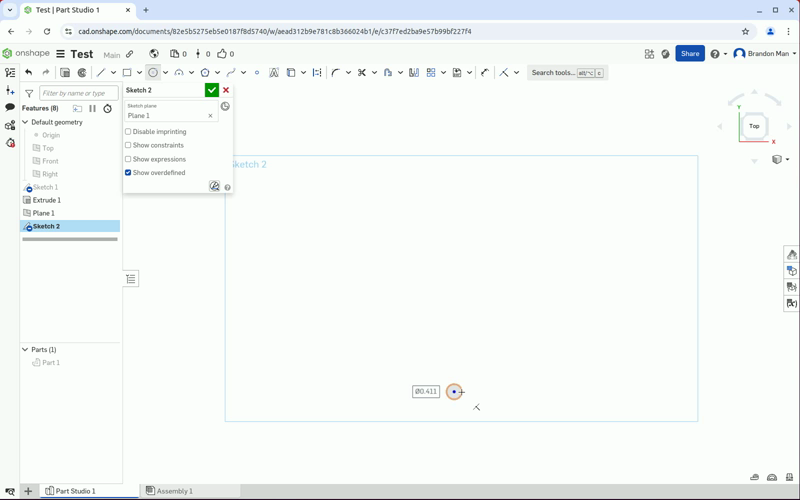
scroll(-6)
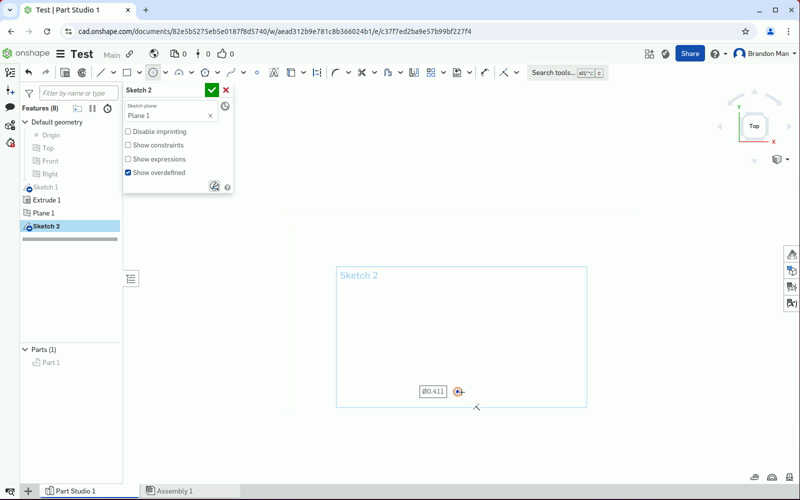
scroll(-6)
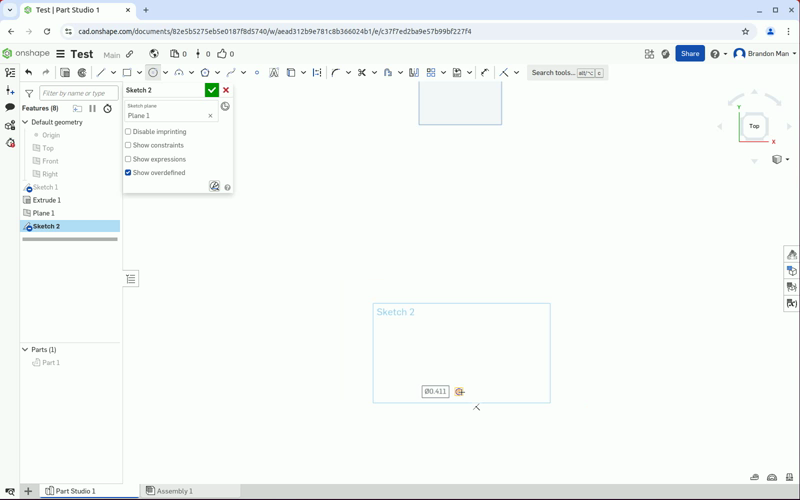
scroll(-6)
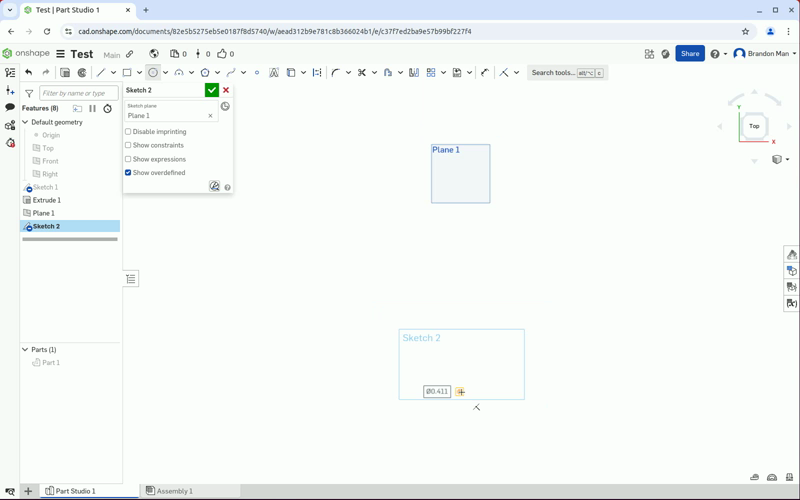
scroll(-6)
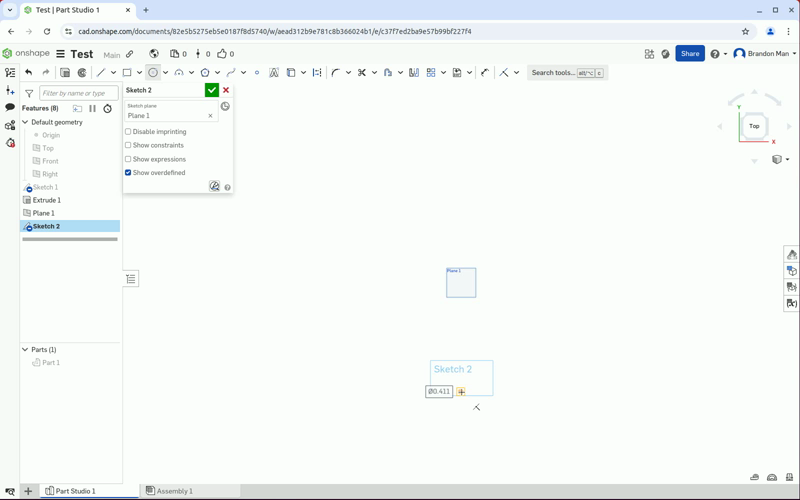
key(esc)
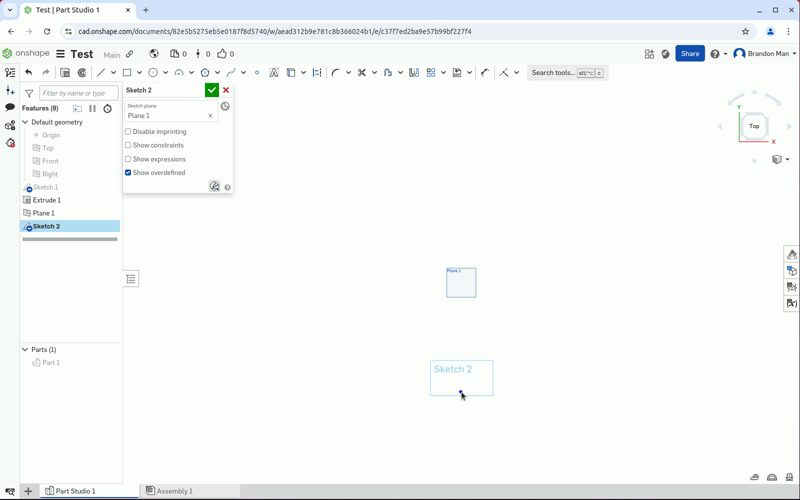
mouse_move(460, 392)
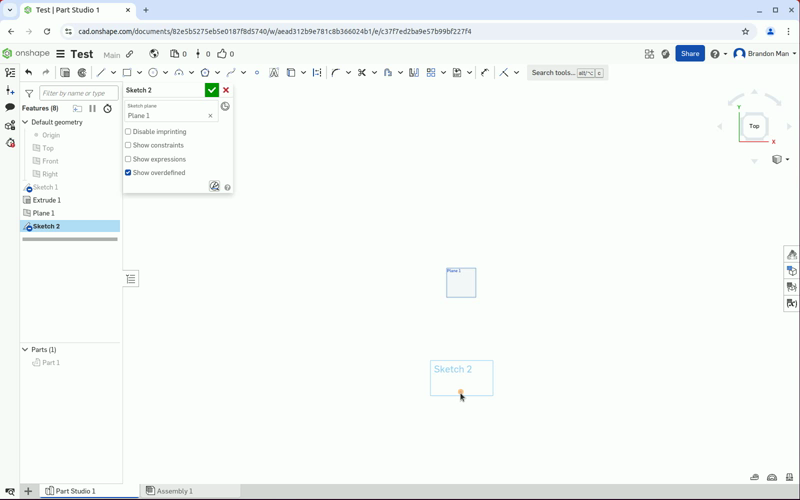
scroll(6)
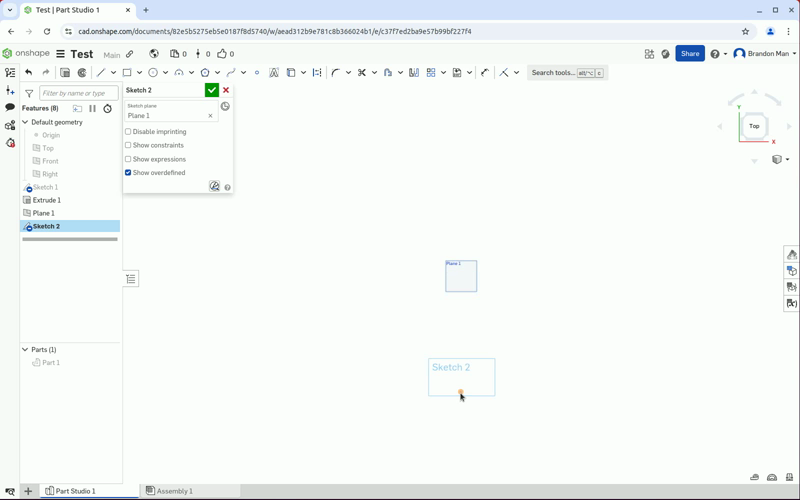
scroll(6)
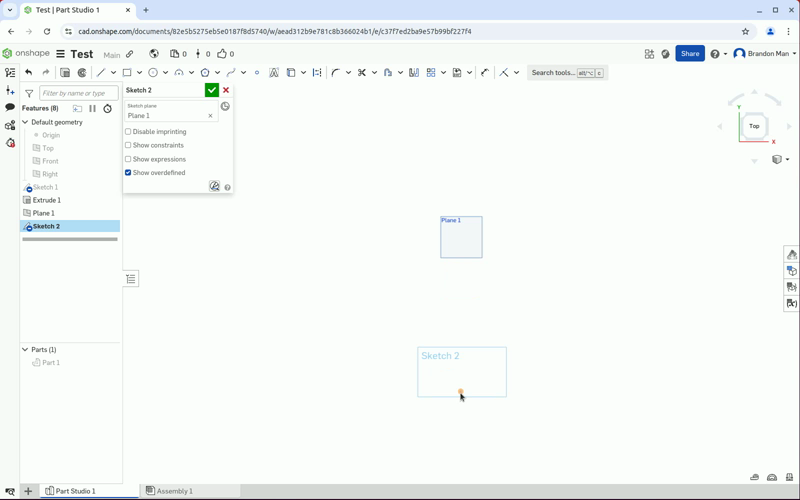
scroll(6)
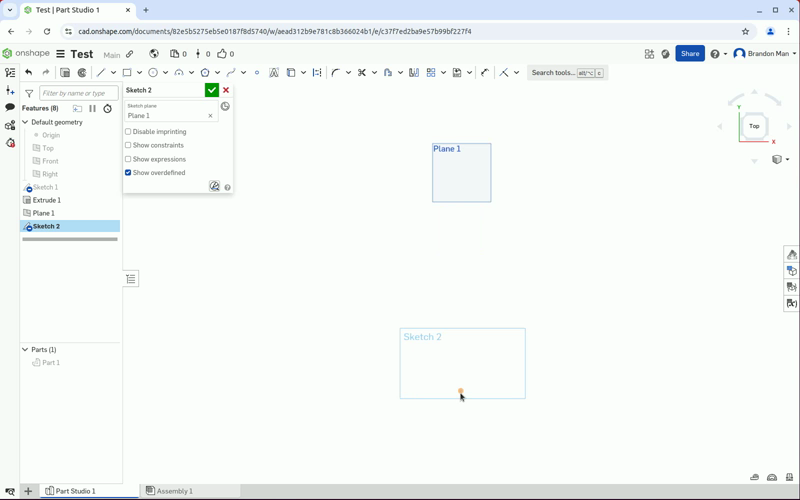
scroll(6)
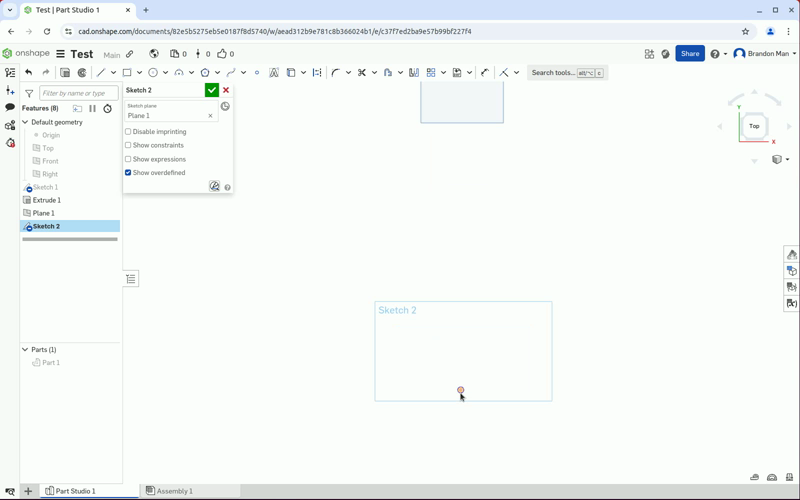
scroll(6)
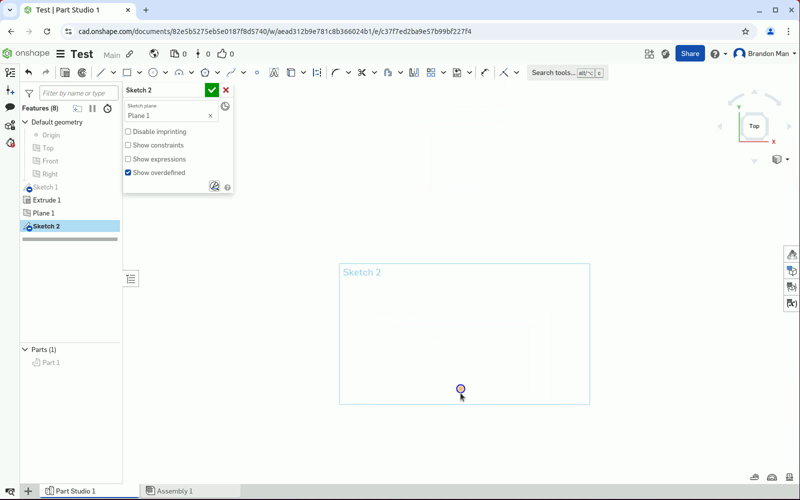
scroll(6)
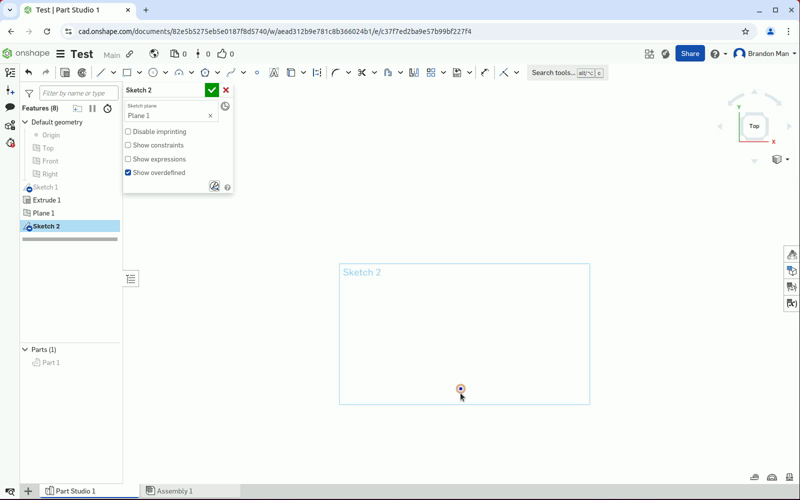
scroll(6)
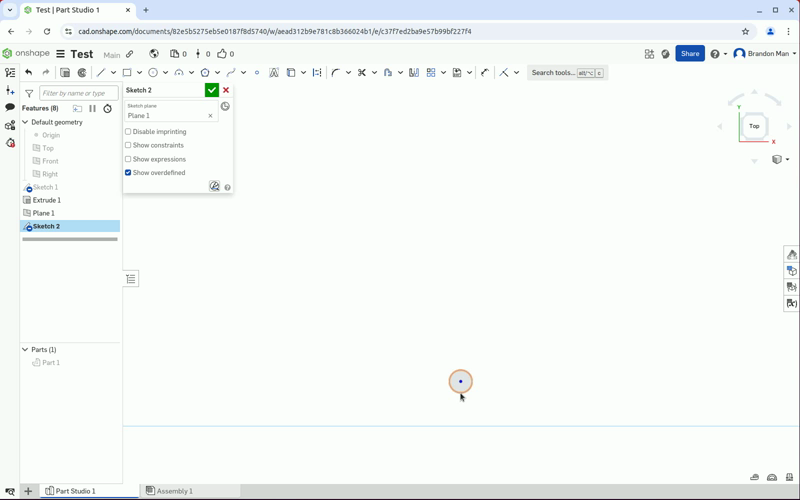
click(460, 392)
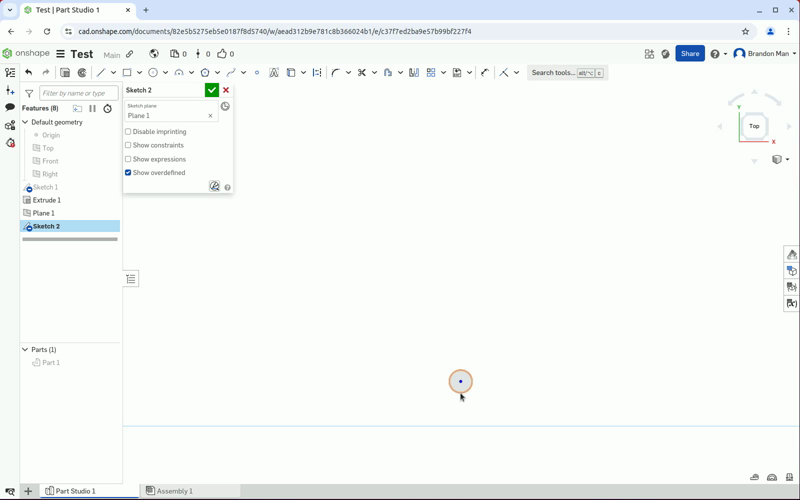
scroll(-6)
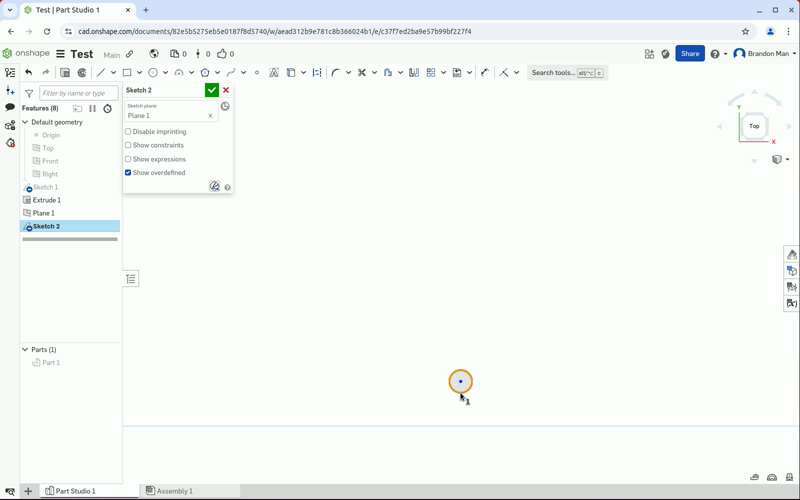
scroll(-6)
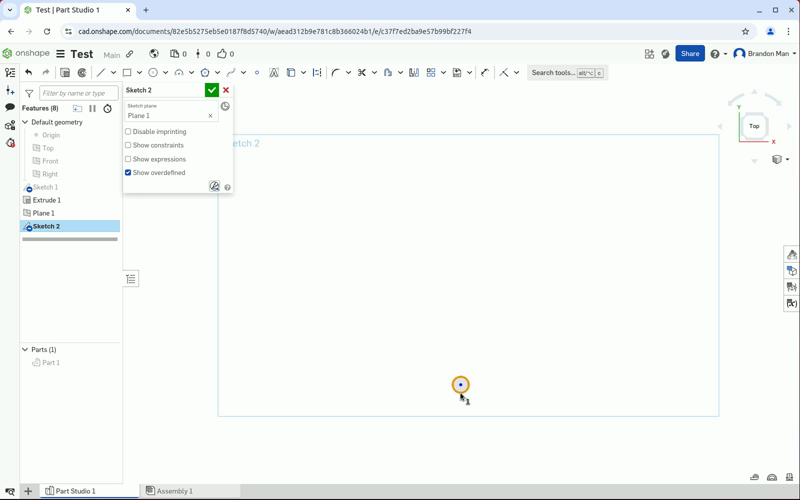
scroll(-6)
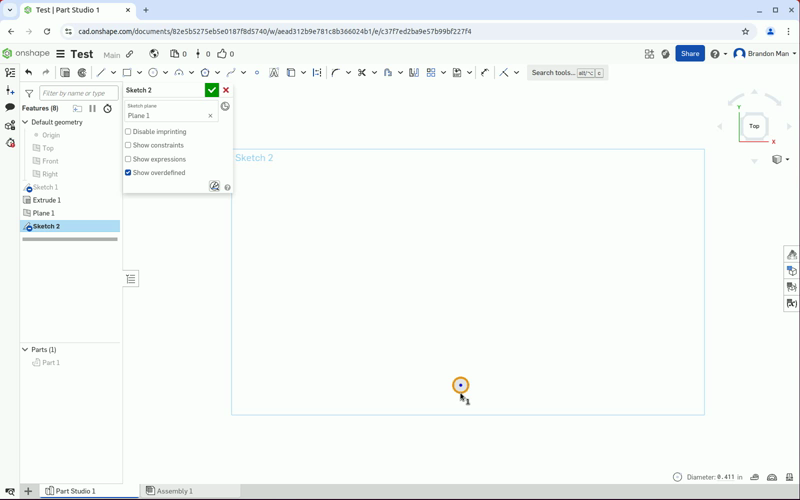
scroll(-6)
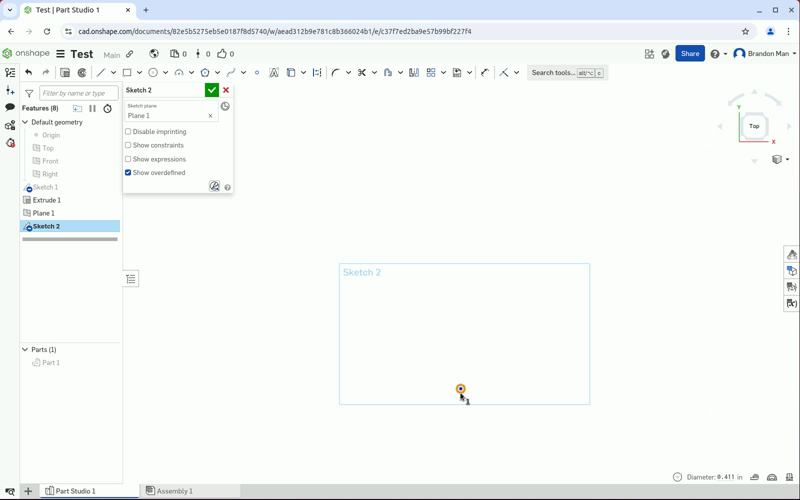
scroll(-6)
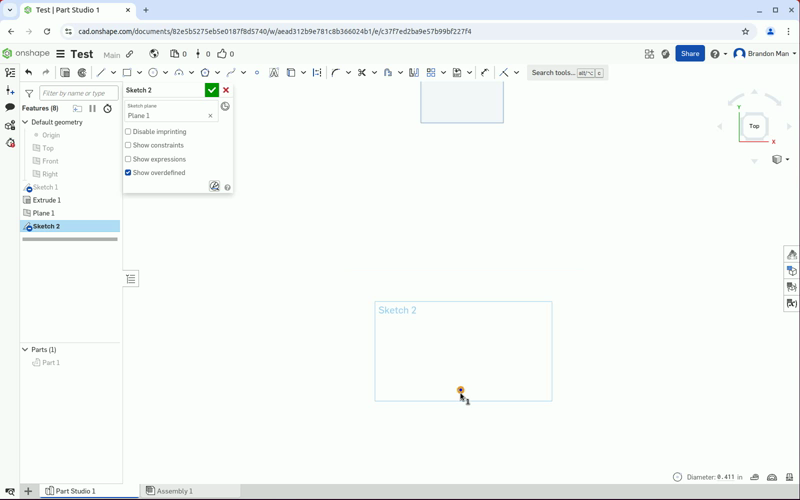
scroll(-6)
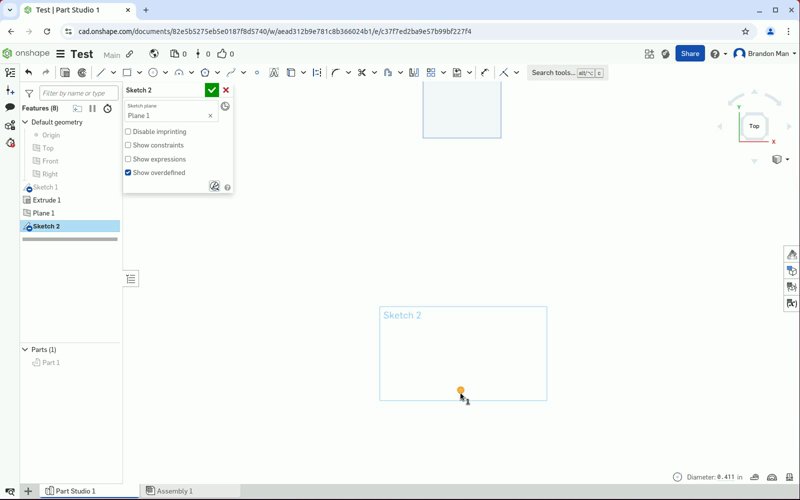
scroll(-6)
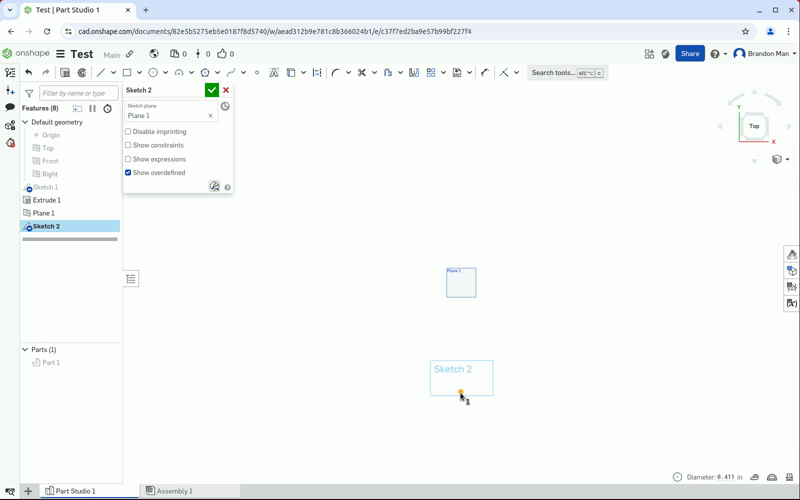
mouse_move(73, 352)
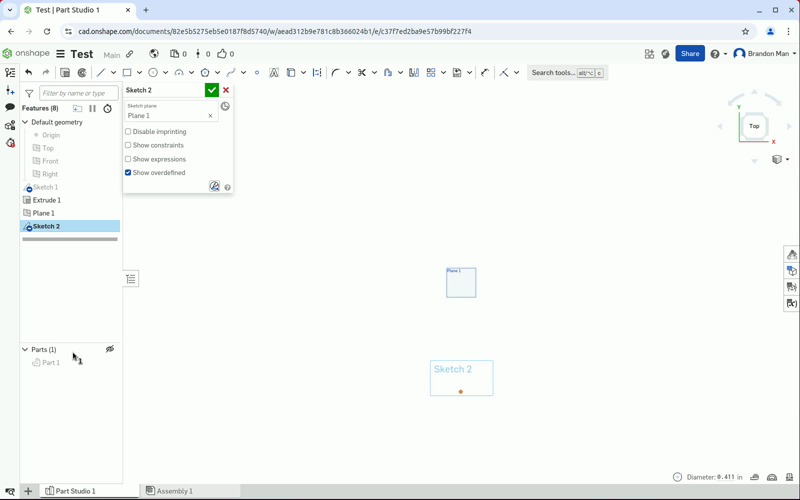
key(shift+y)
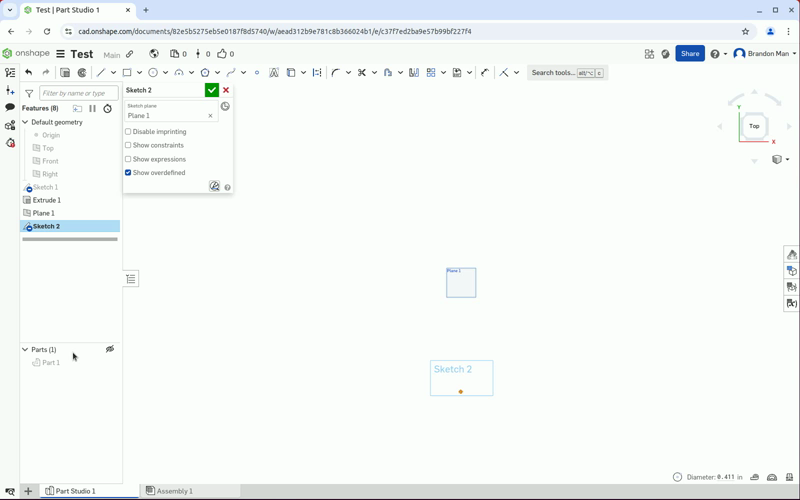
key(shift+e)
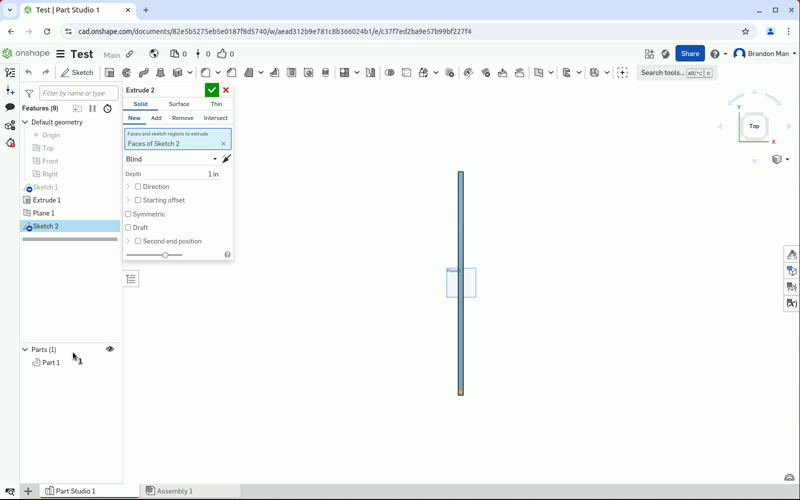
mouse_move(143, 106)
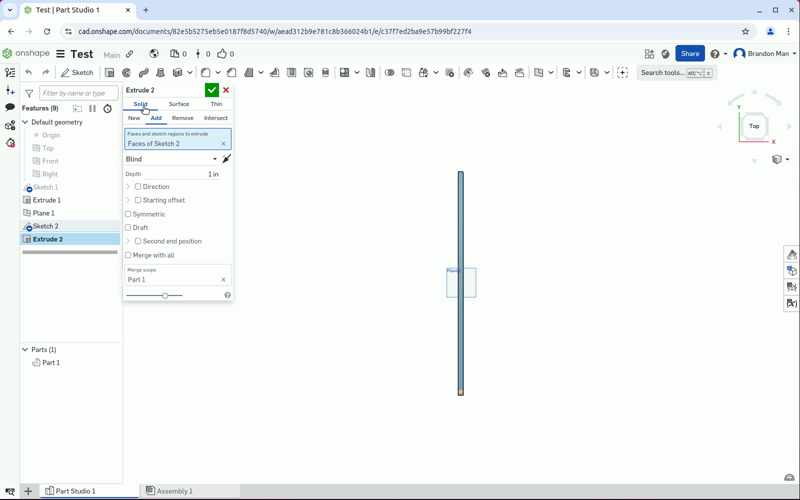
click(143, 106)
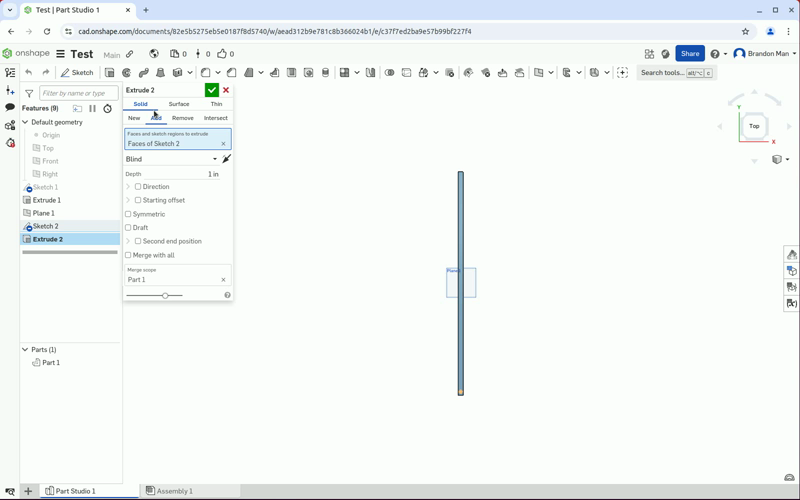
mouse_move(186, 120)
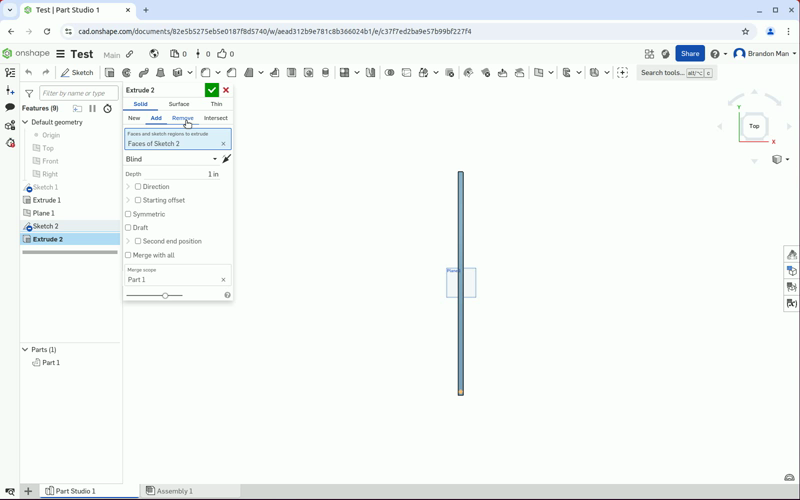
click(186, 120)
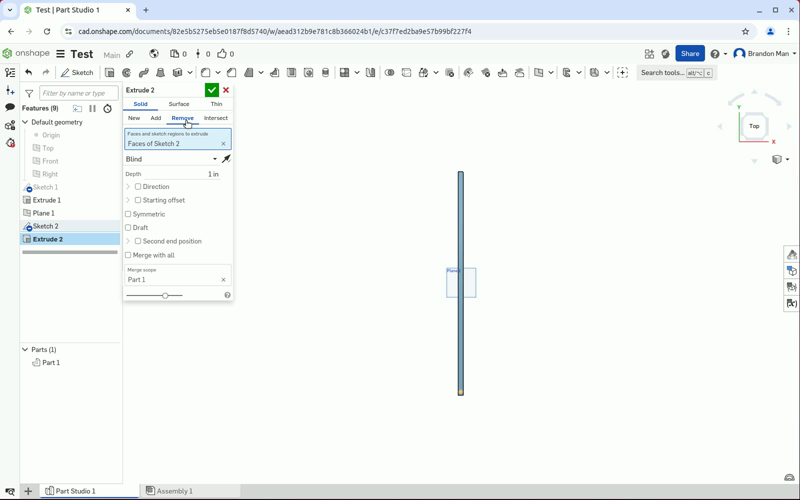
key(tab, 4)
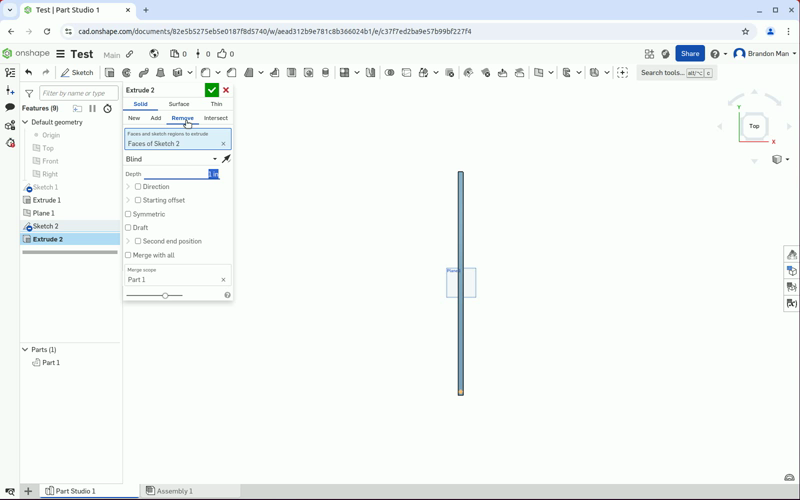
text(0.963)
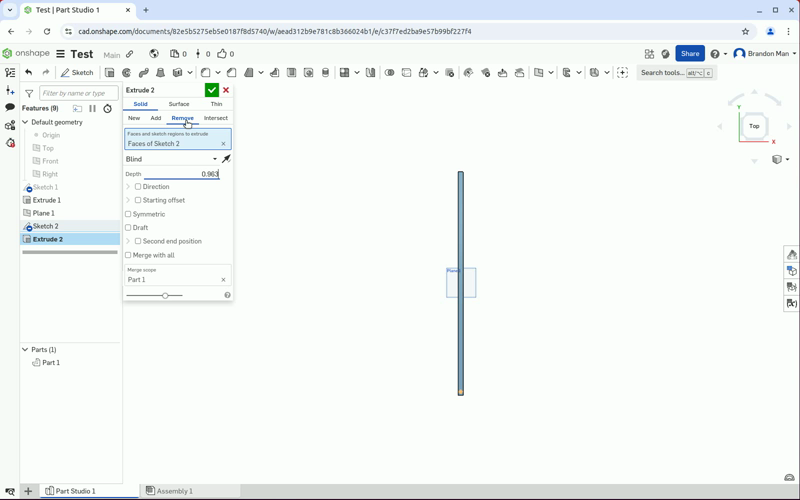
key(tab, 6)
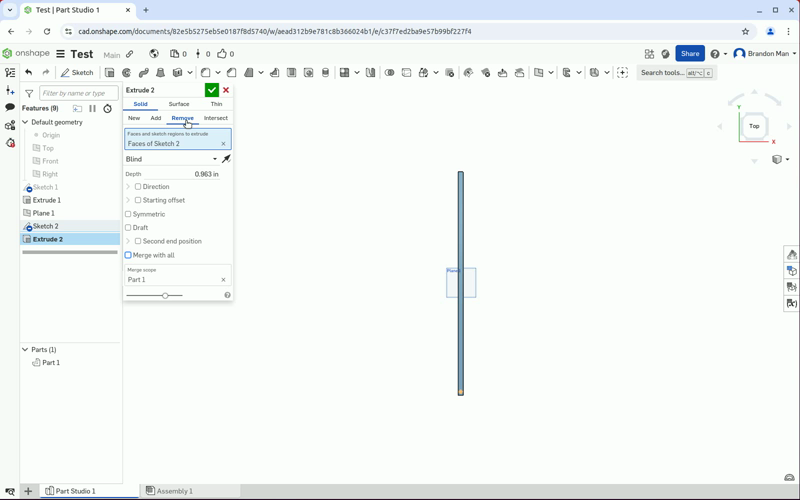
key(space)
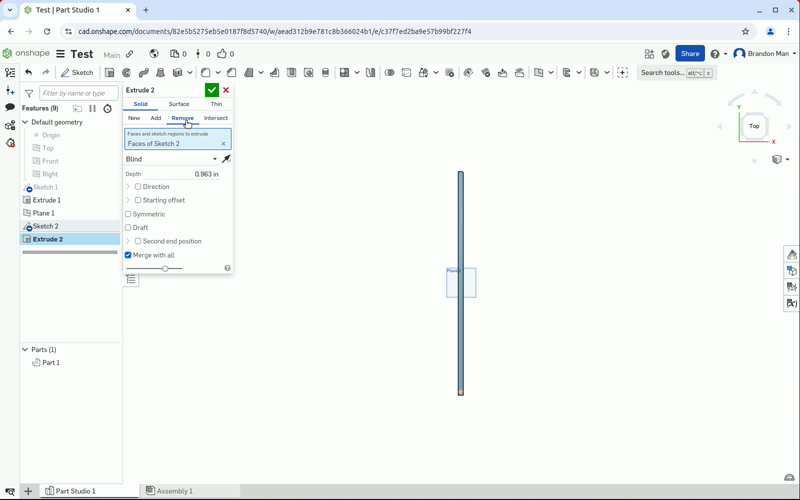
key(enter)
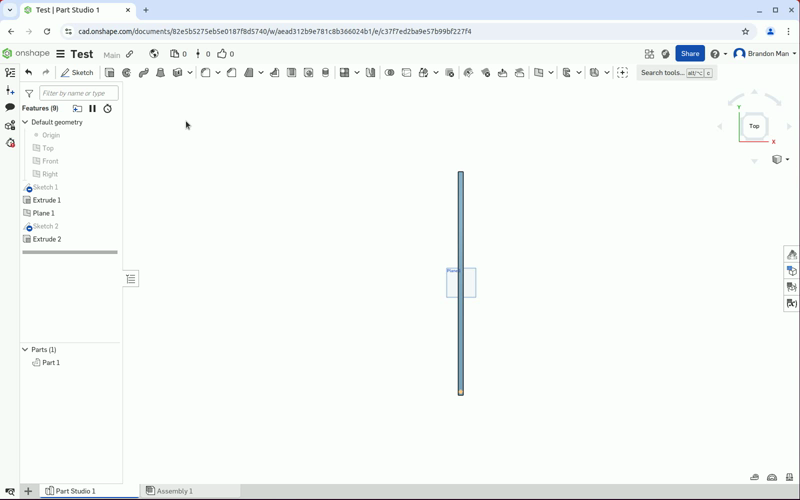
key(shift+h)
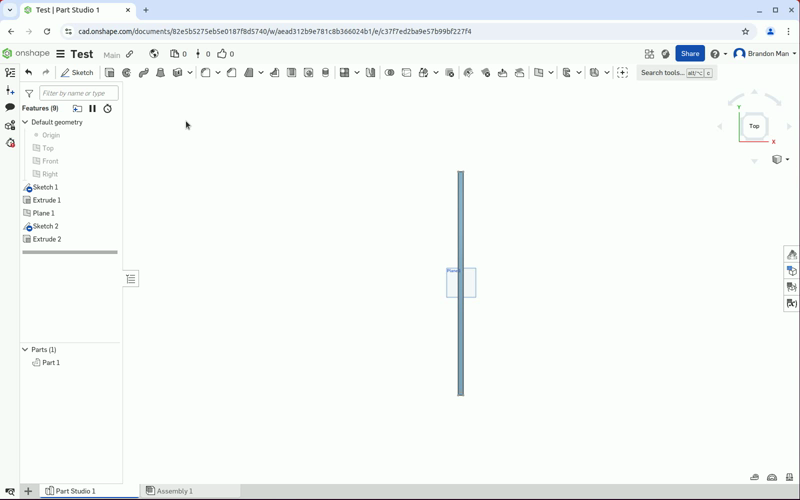
key(shift+h)
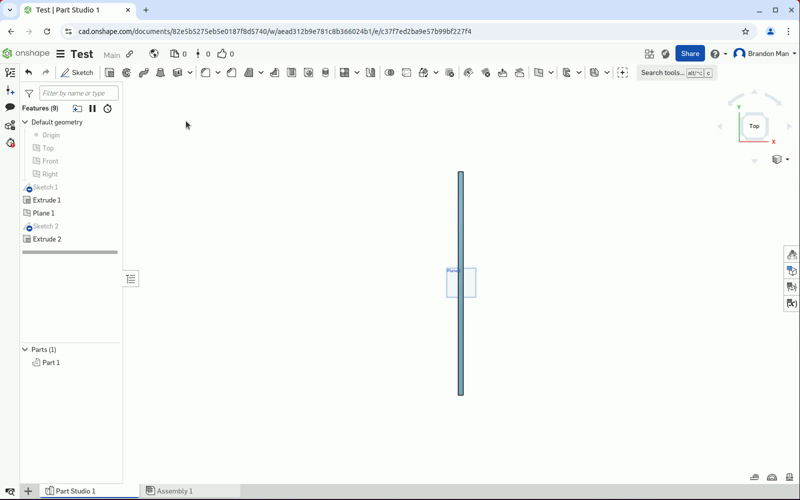
mouse_move(73, 189)
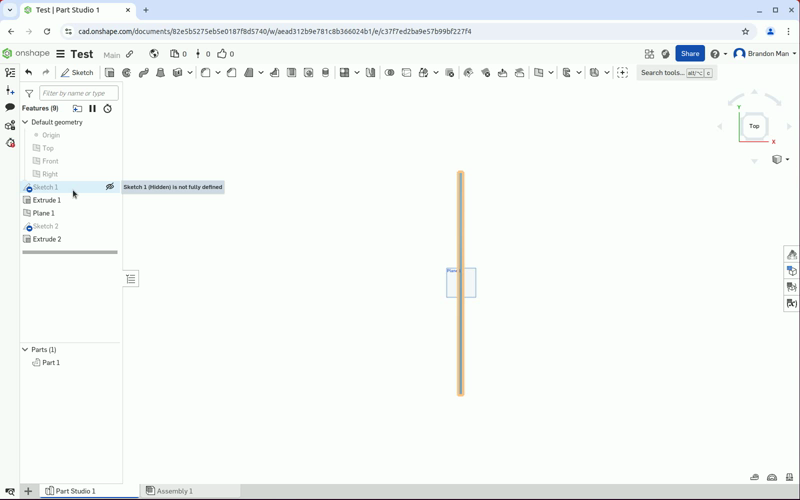
click(73, 189)
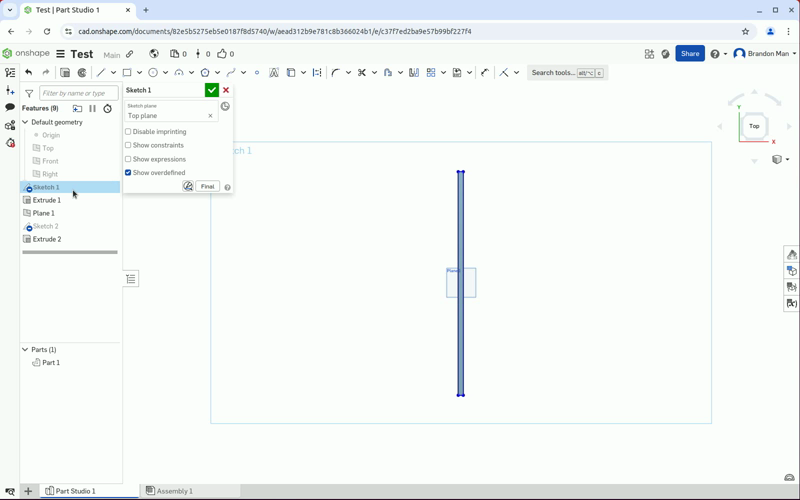
mouse_move(229, 92)
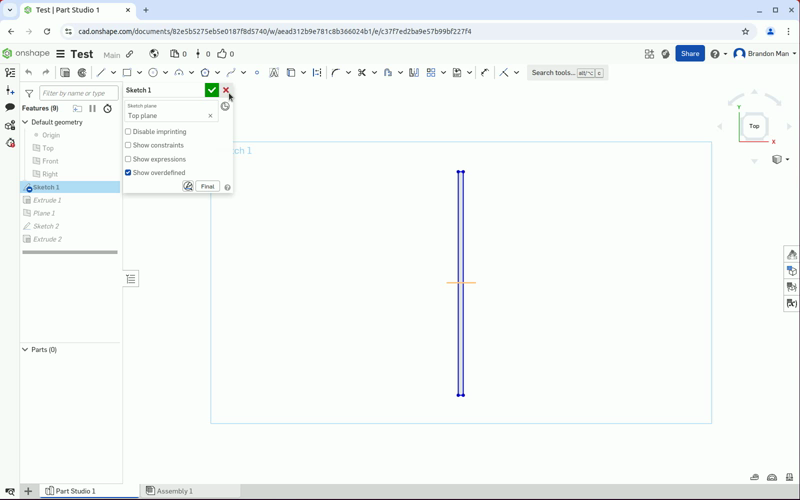
click(229, 92)
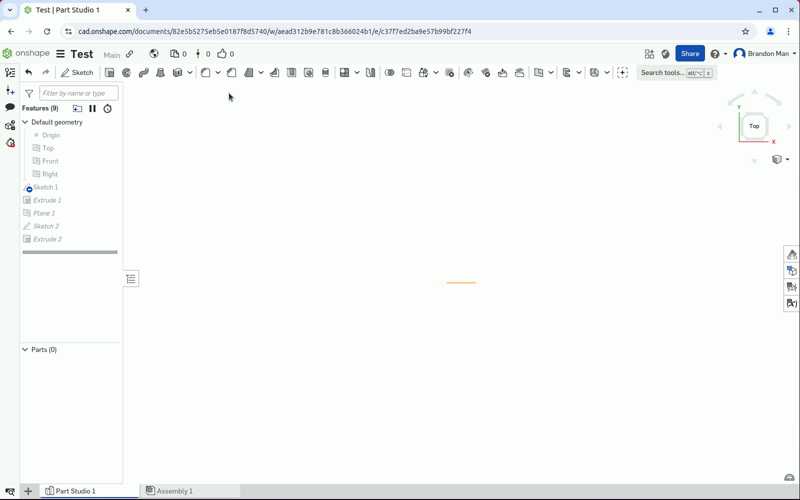
key(shift+s)
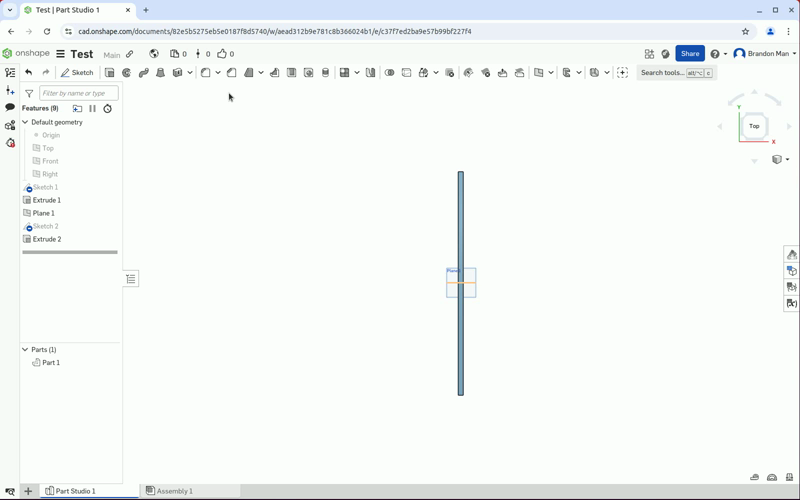
mouse_move(73, 215)
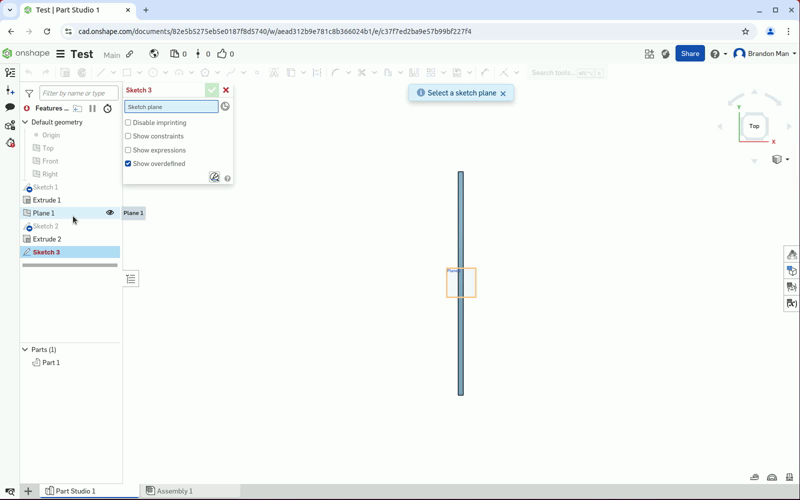
click(73, 215)
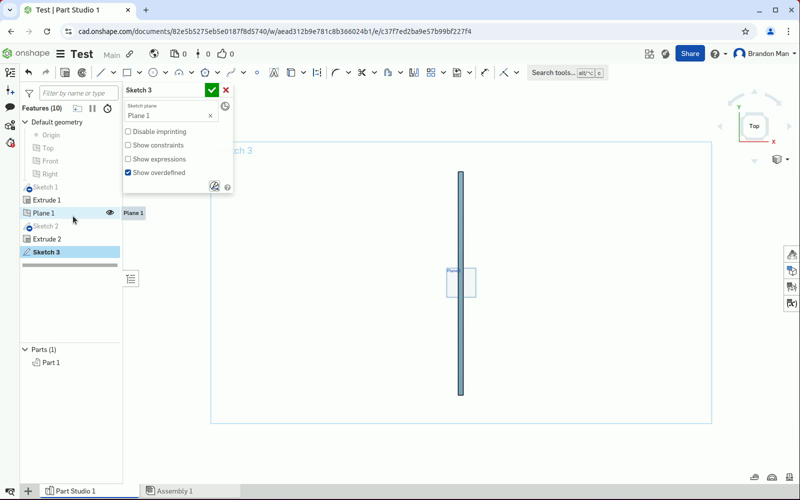
mouse_move(73, 352)
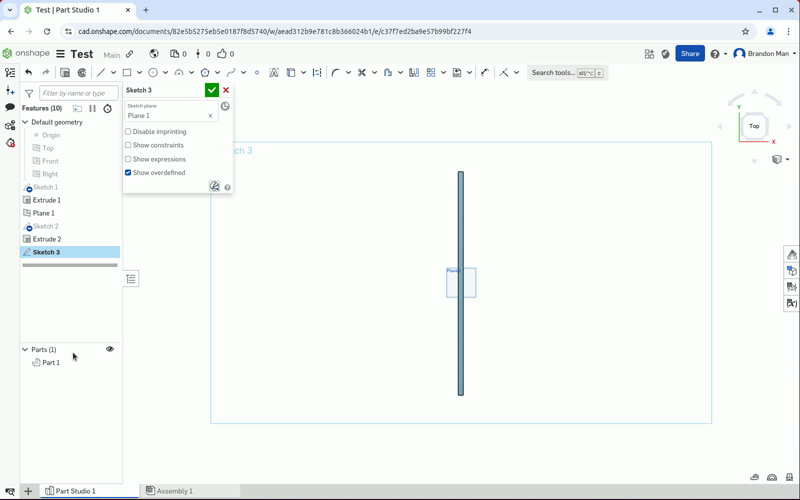
key(y)
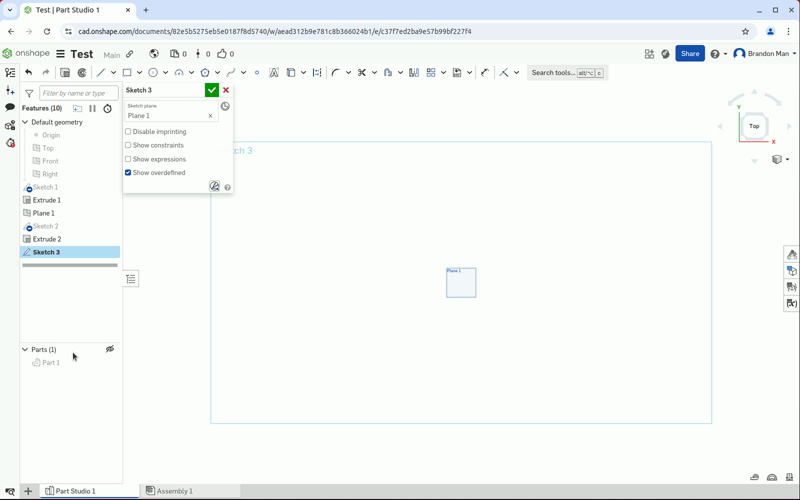
key(c)
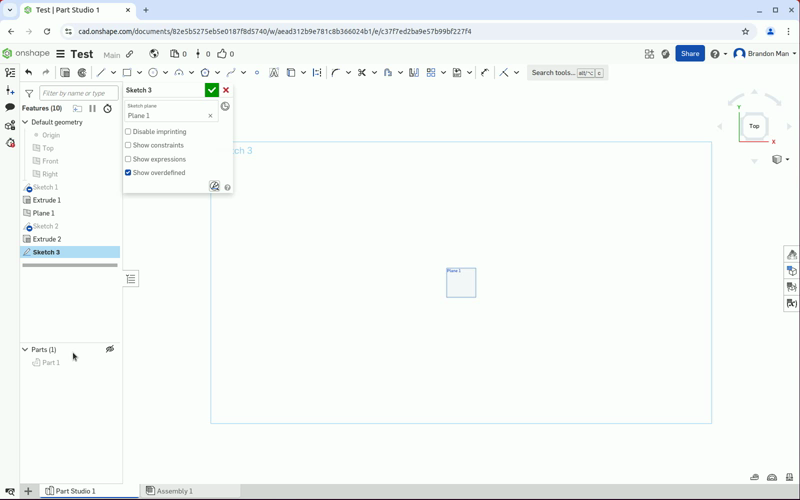
key_down(shift)
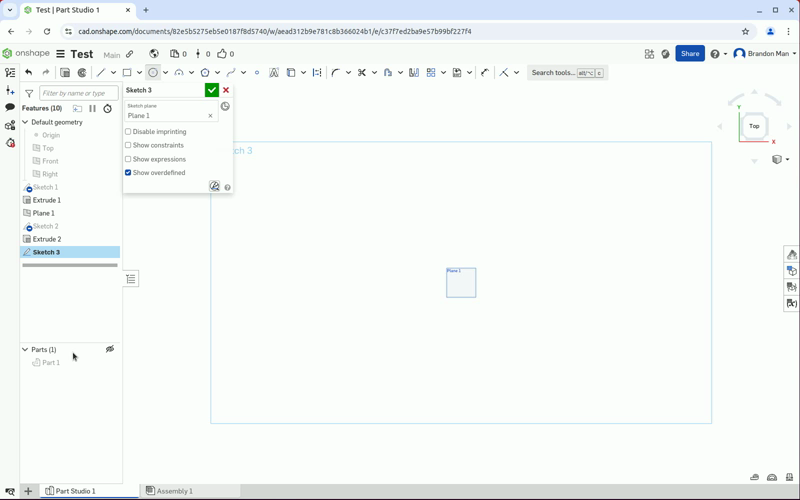
mouse_move(460, 174)
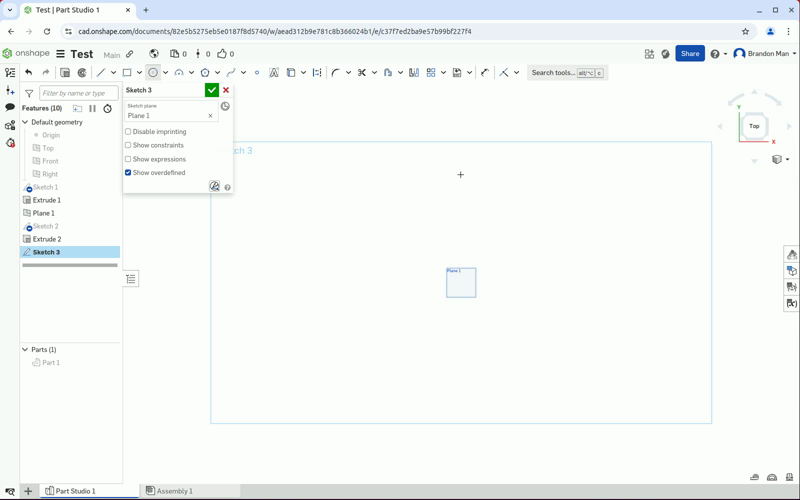
click(460, 174)
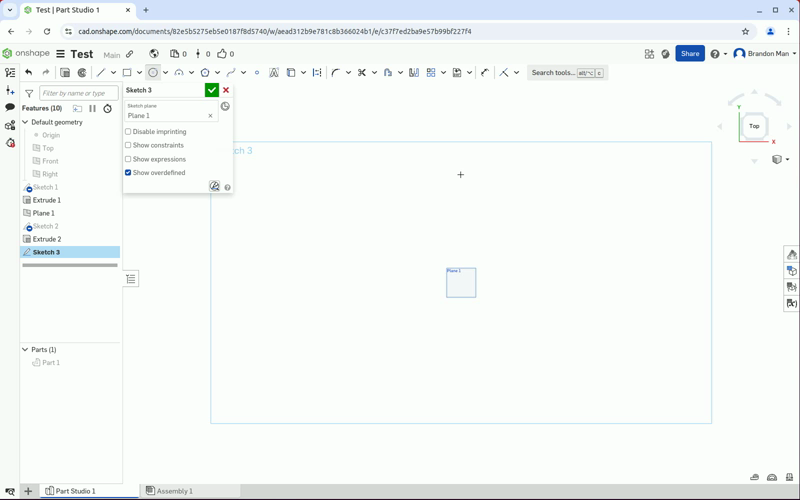
key_up(shift)
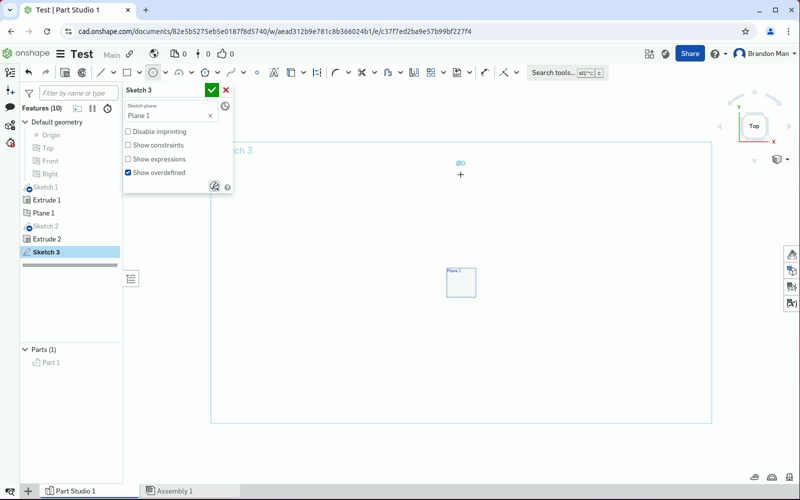
mouse_move(461, 174)
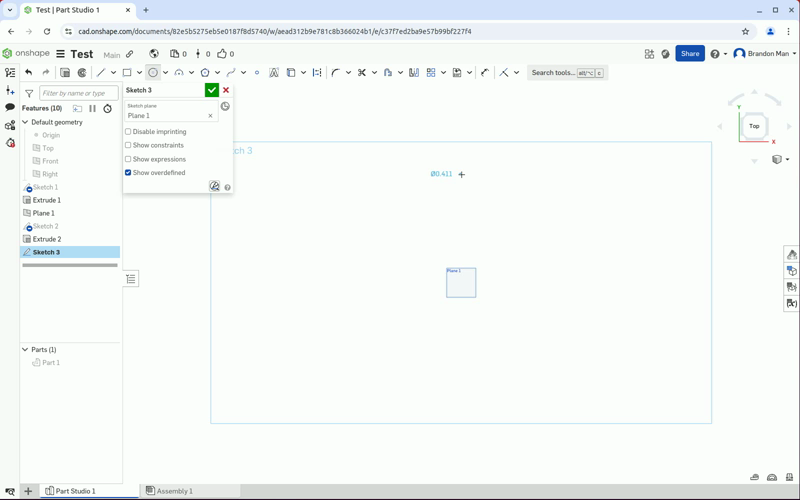
scroll(6)
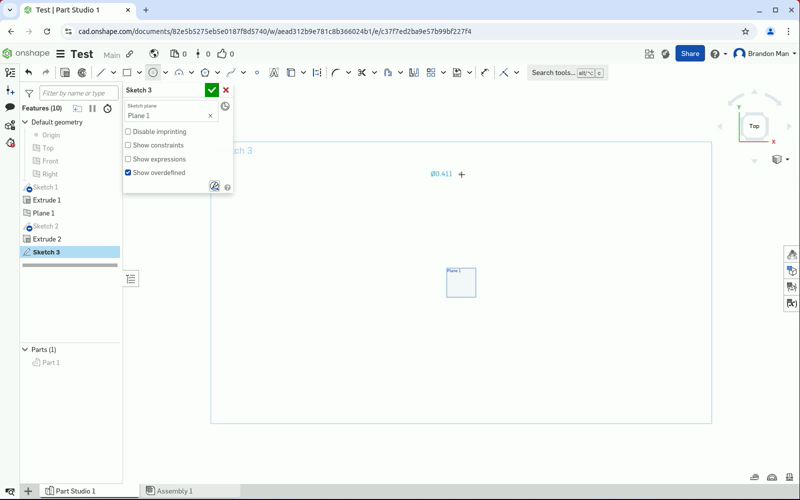
scroll(6)
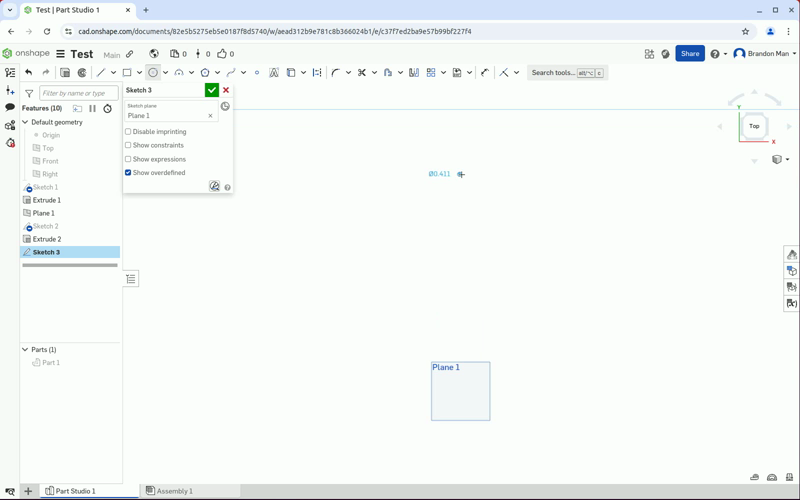
scroll(6)
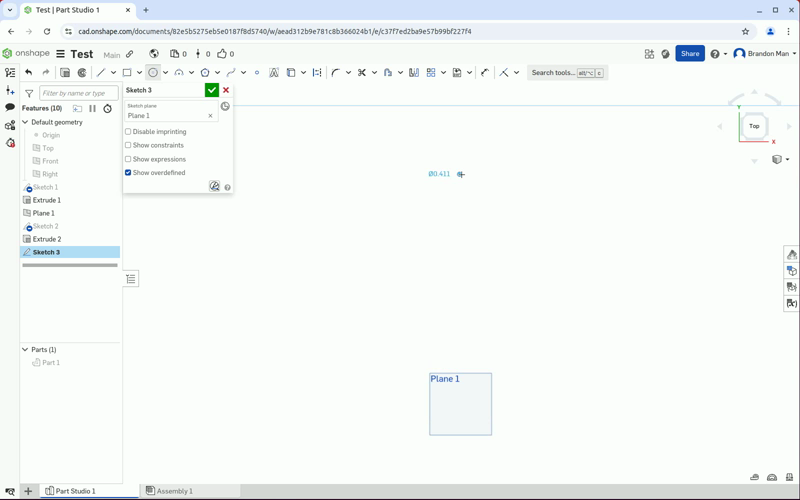
scroll(6)
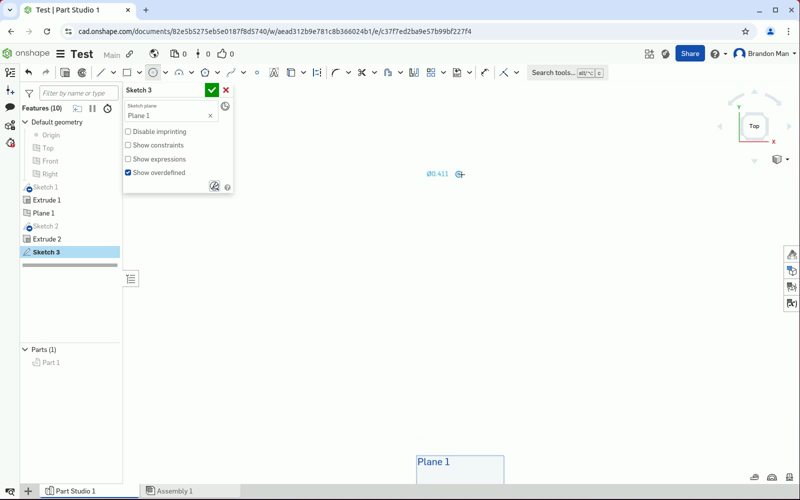
scroll(6)
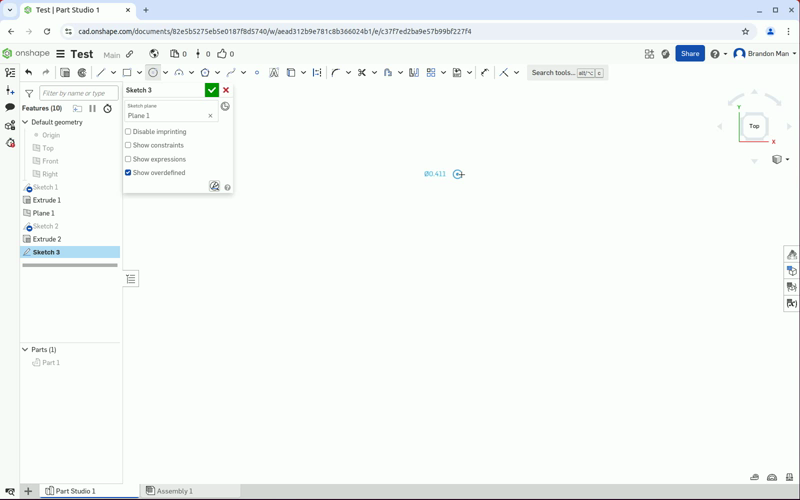
scroll(6)
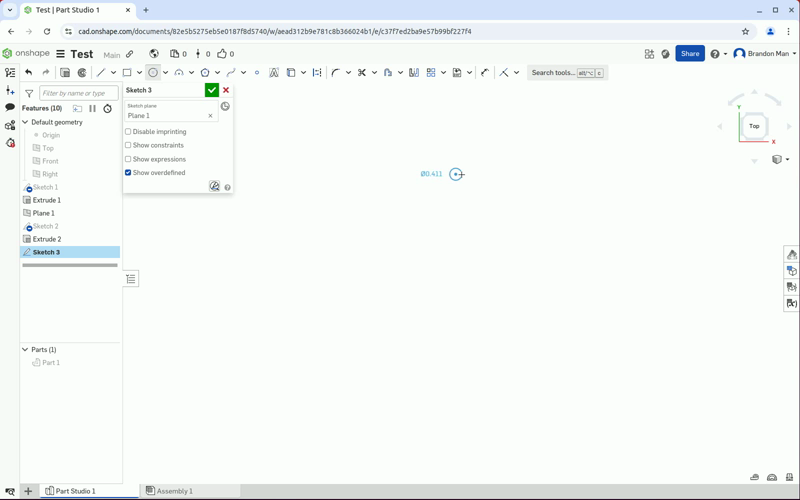
scroll(6)
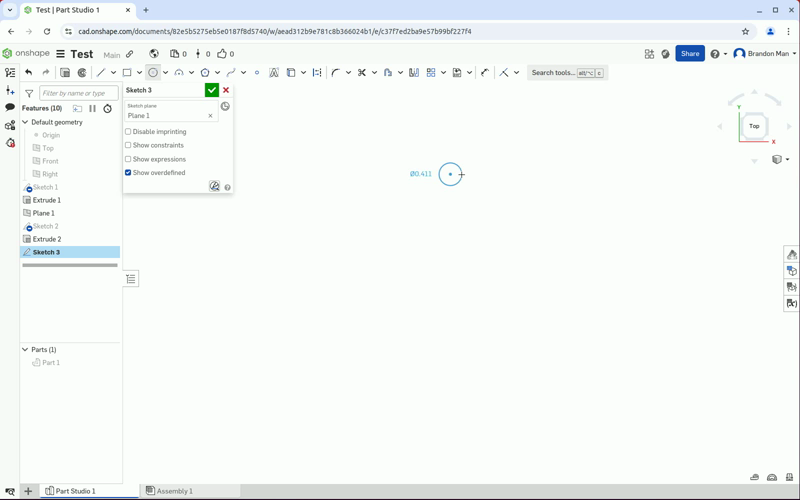
click(461, 174)
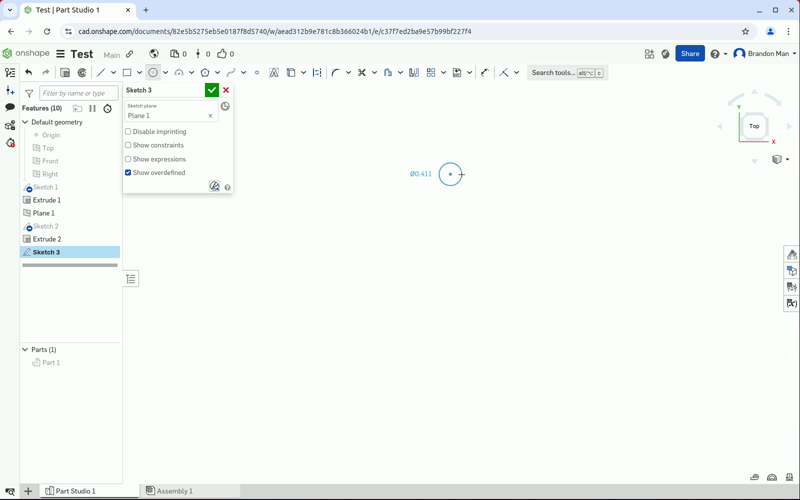
scroll(-6)
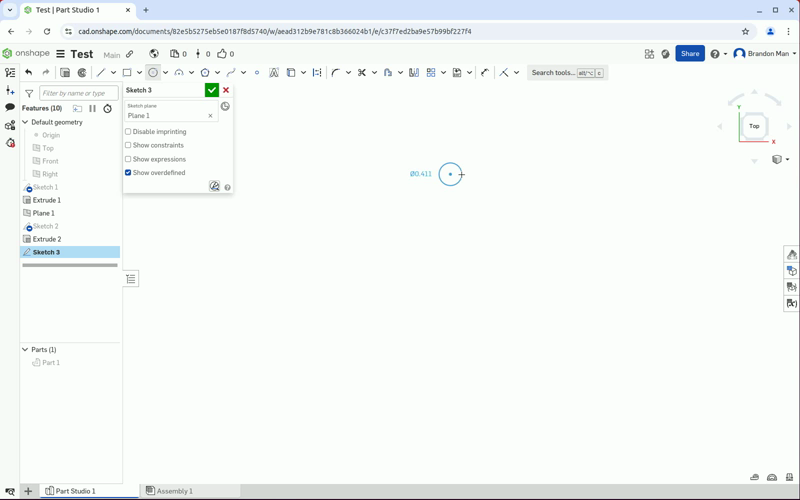
scroll(-6)
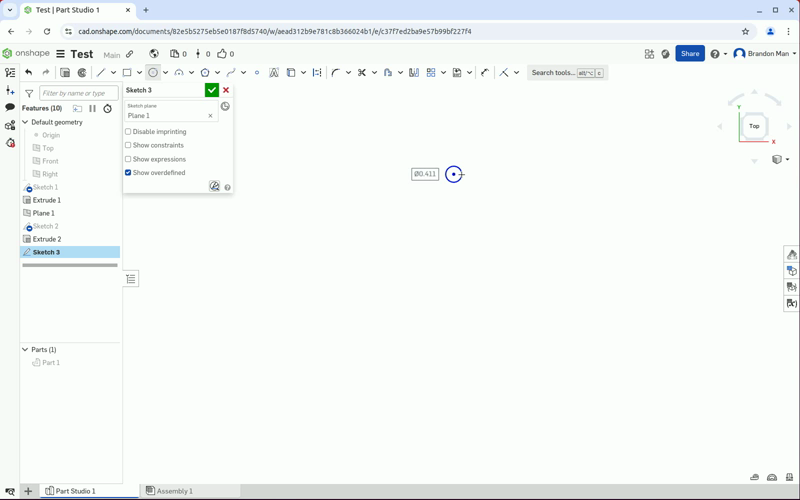
scroll(-6)
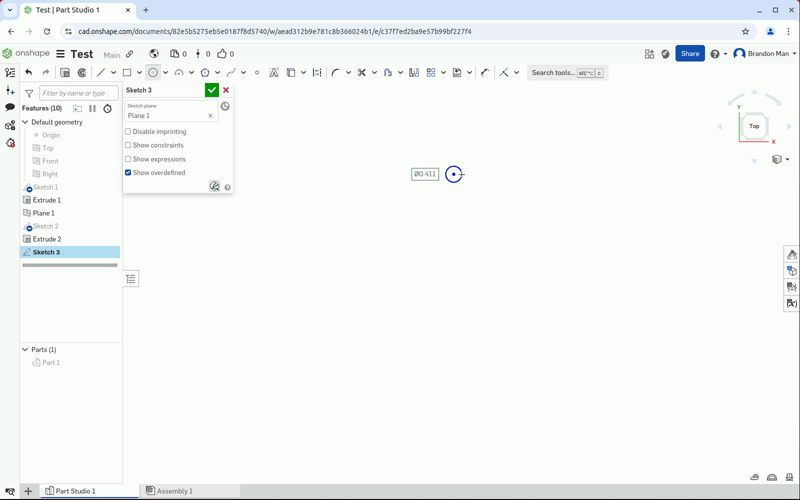
scroll(-6)
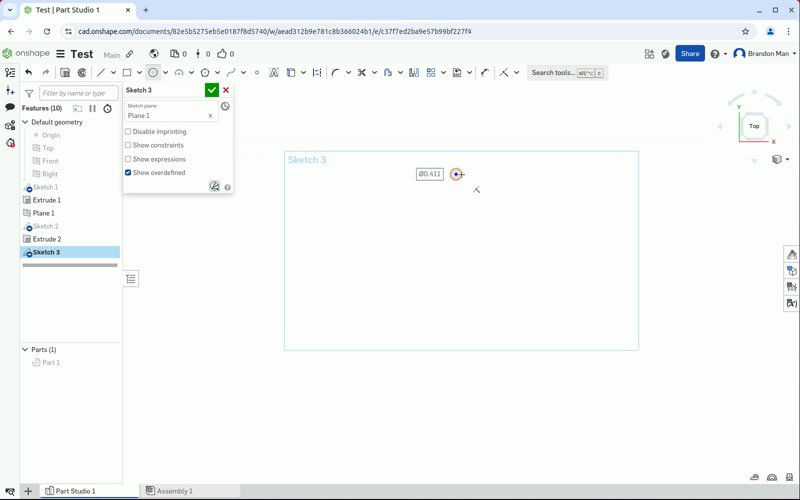
scroll(-6)
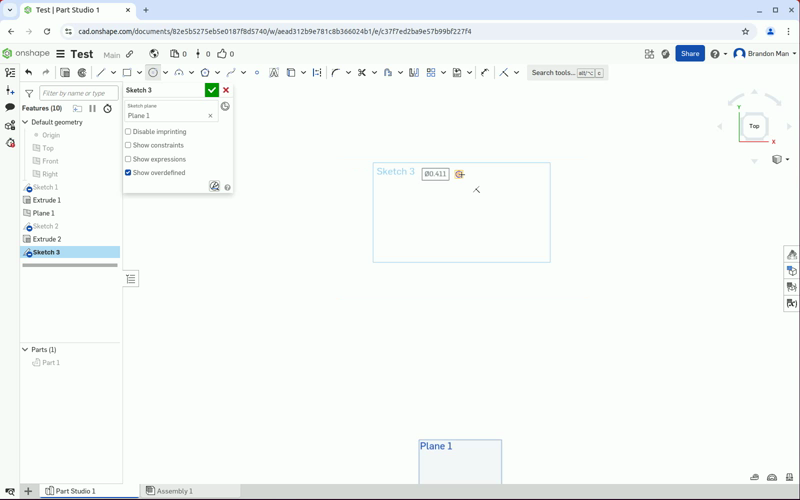
scroll(-6)
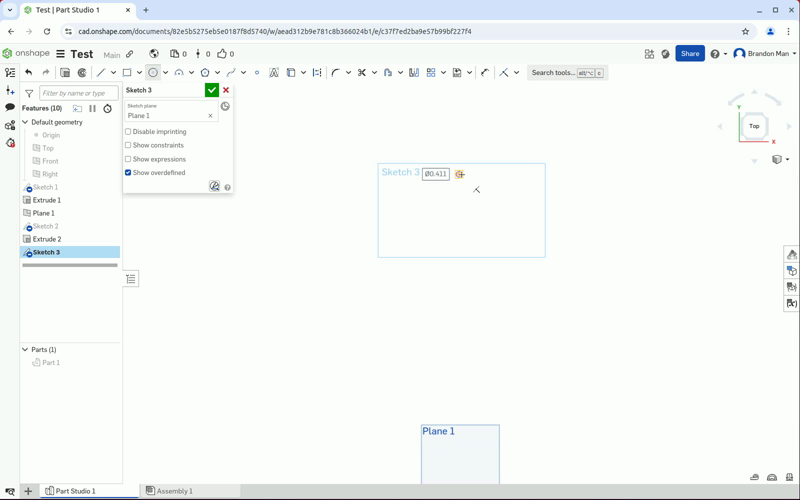
scroll(-6)
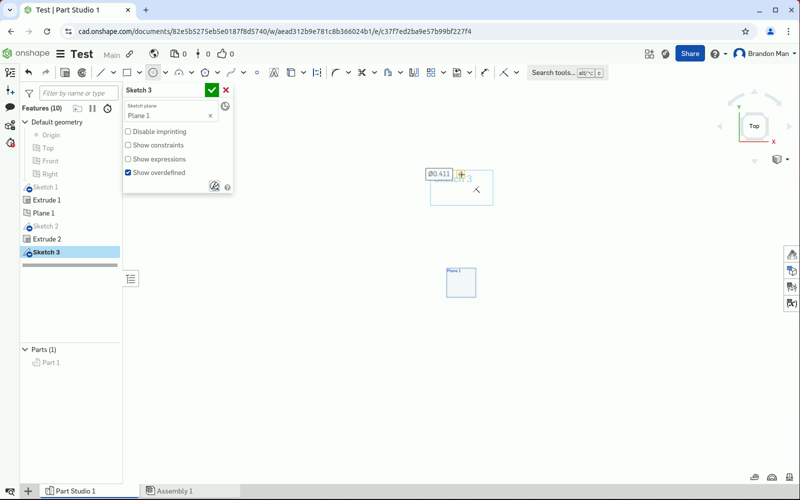
key(esc)
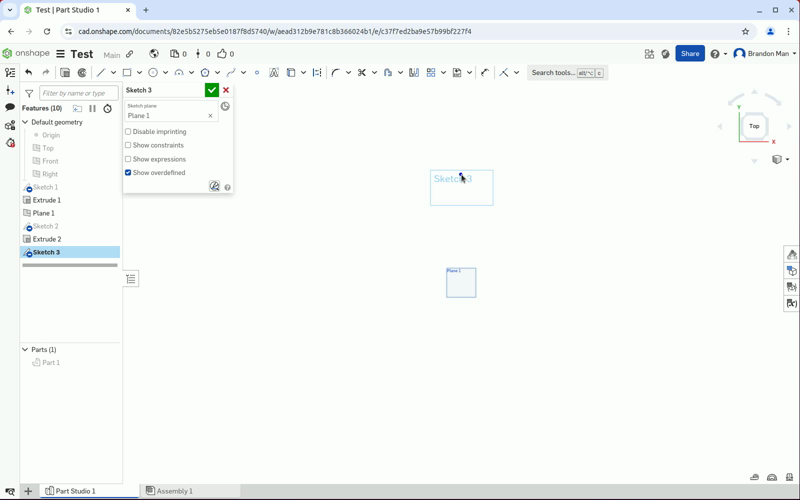
mouse_move(460, 174)
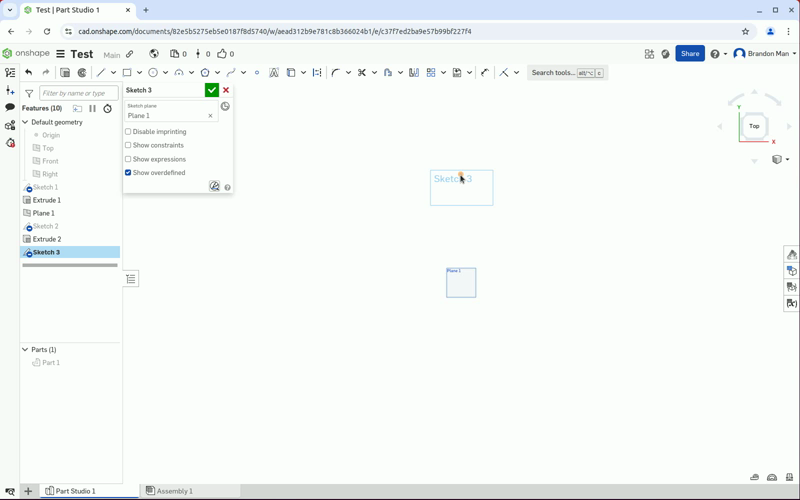
scroll(6)
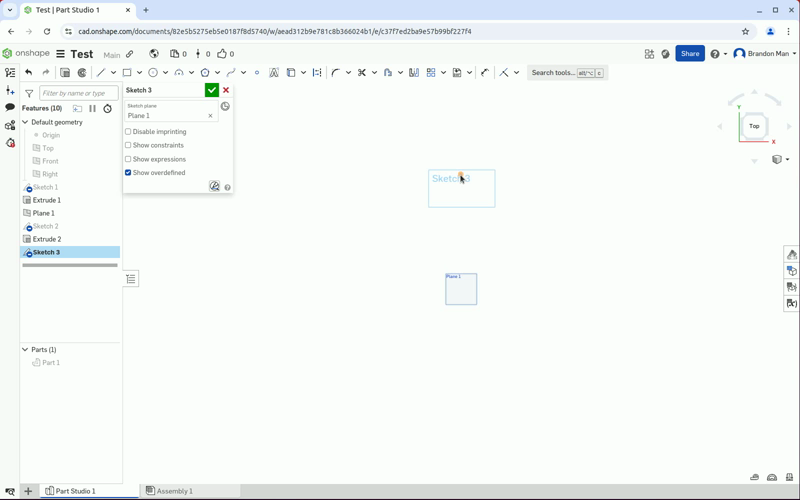
scroll(6)
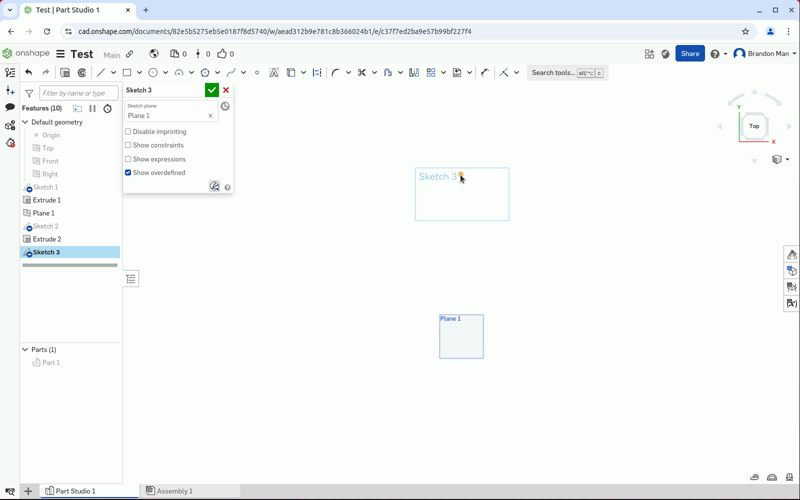
scroll(6)
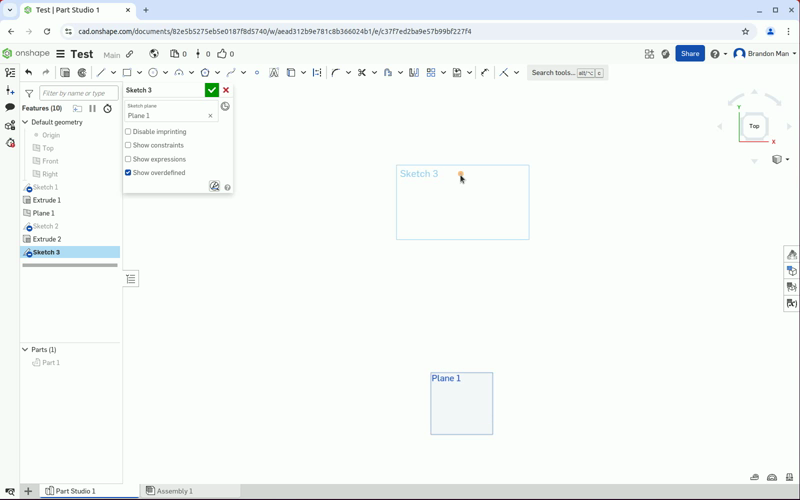
scroll(6)
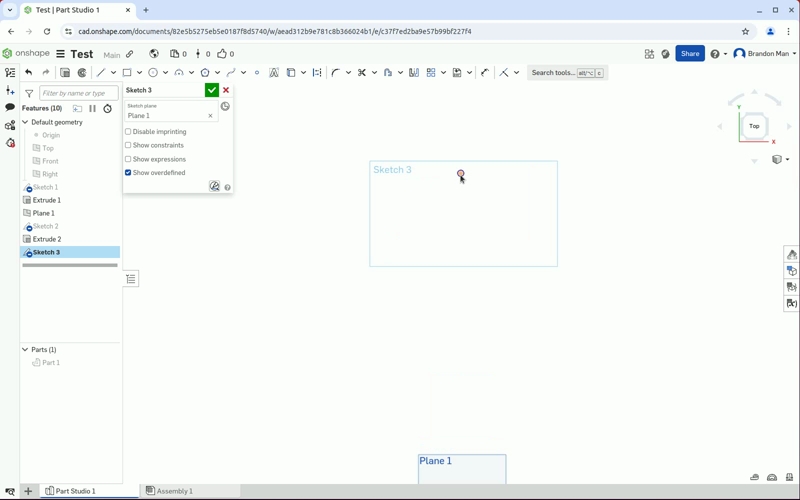
scroll(6)
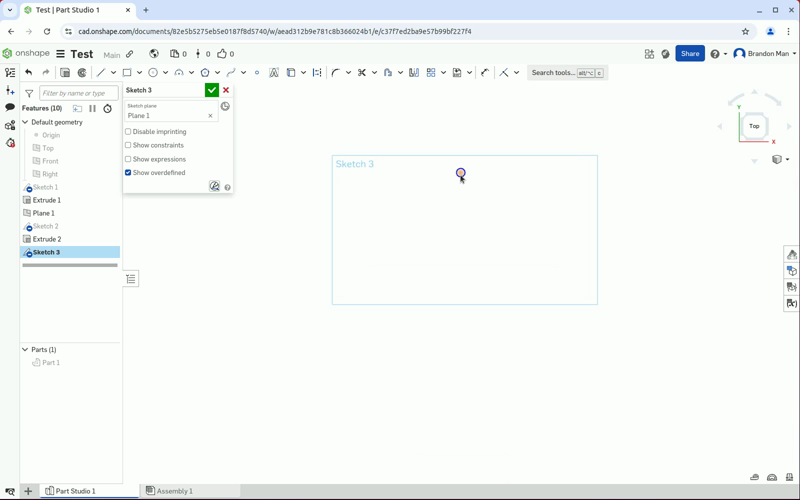
scroll(6)
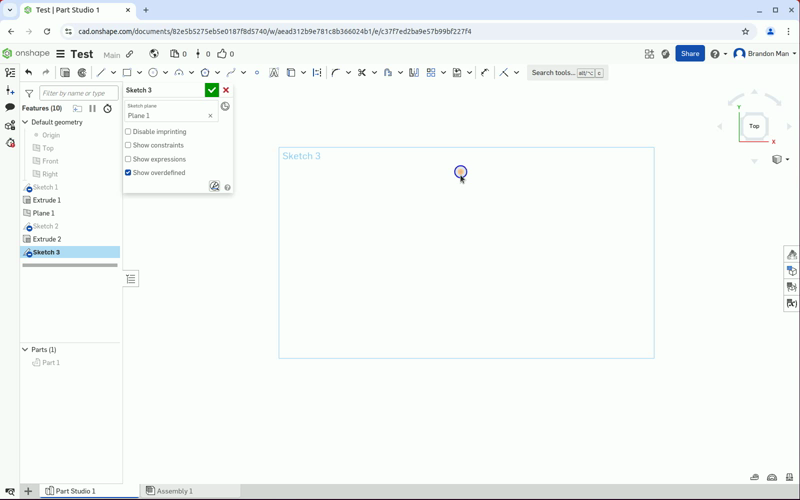
scroll(6)
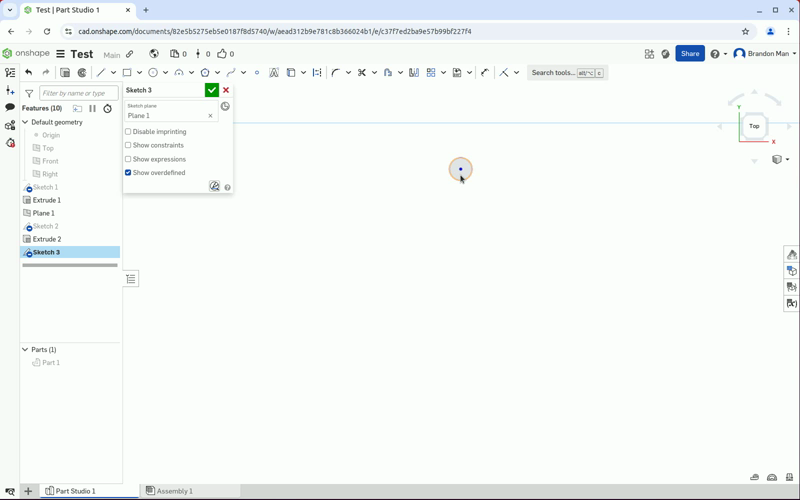
click(460, 174)
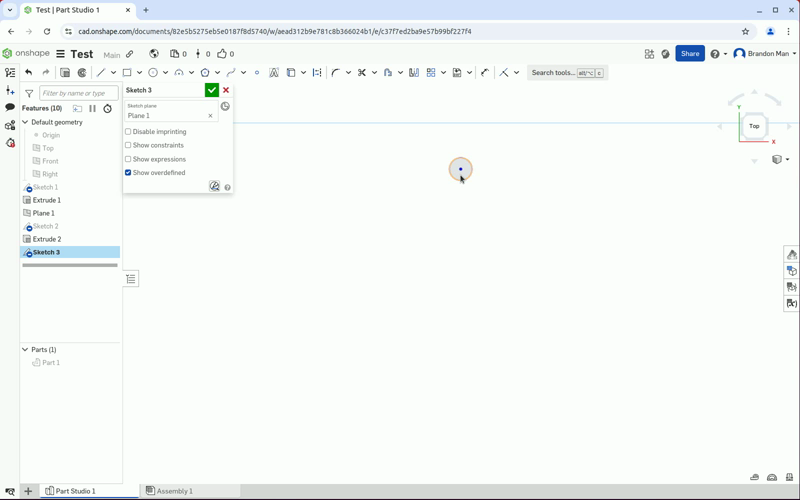
scroll(-6)
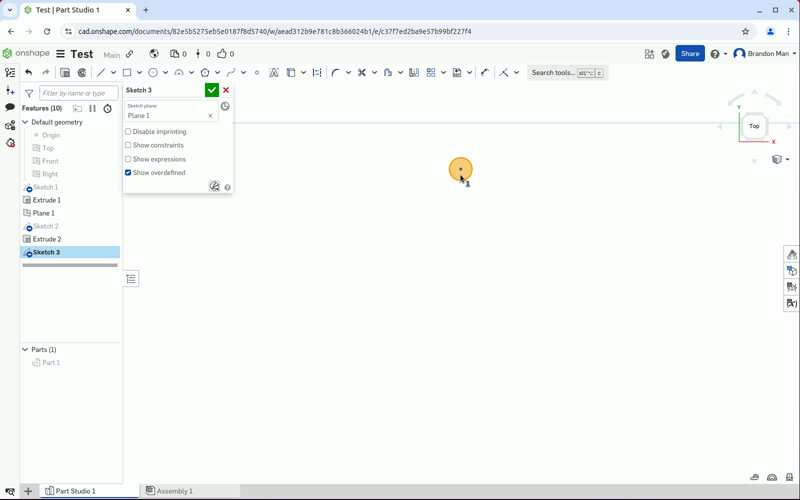
scroll(-6)
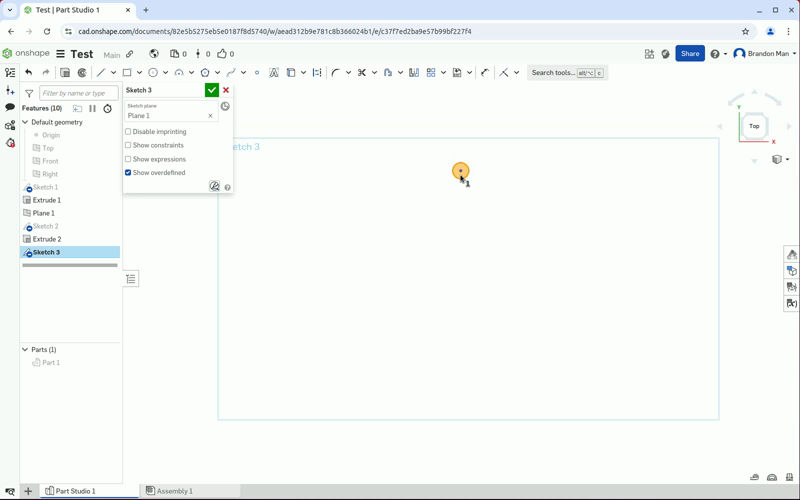
scroll(-6)
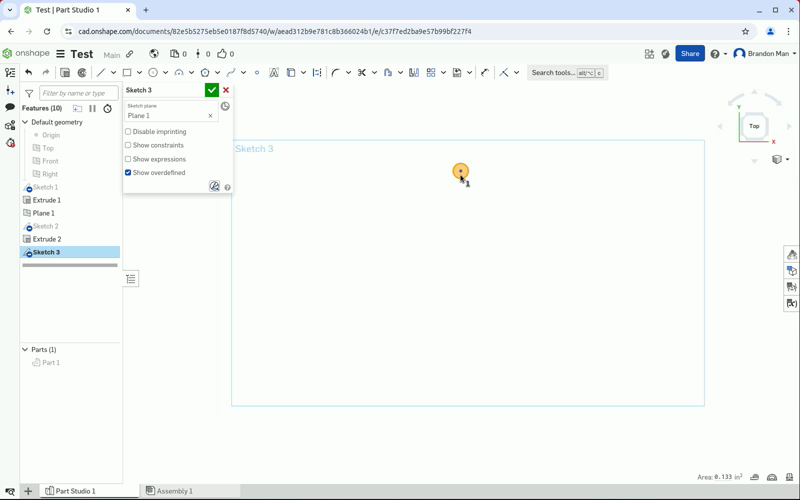
scroll(-6)
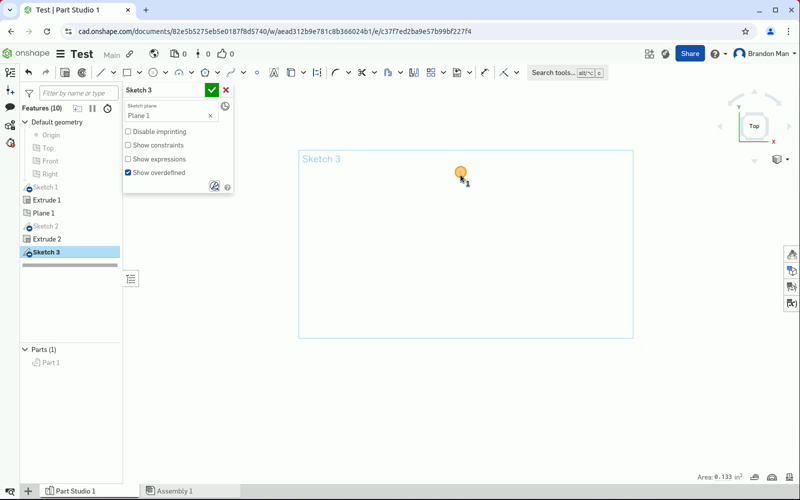
scroll(-6)
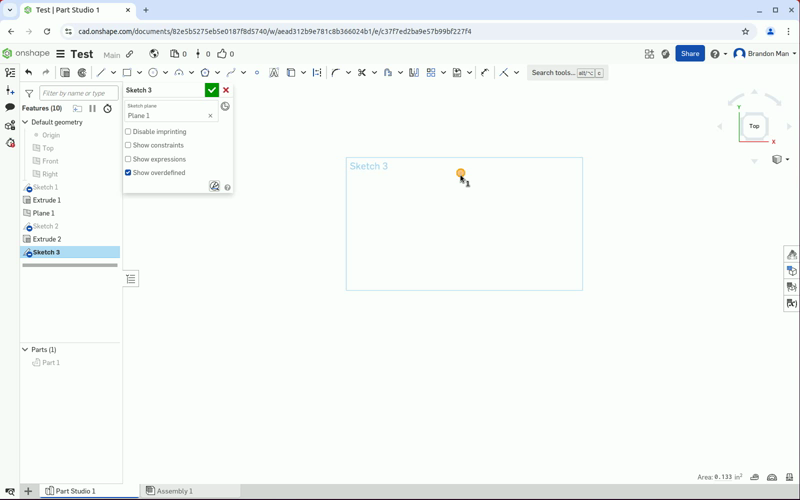
scroll(-6)
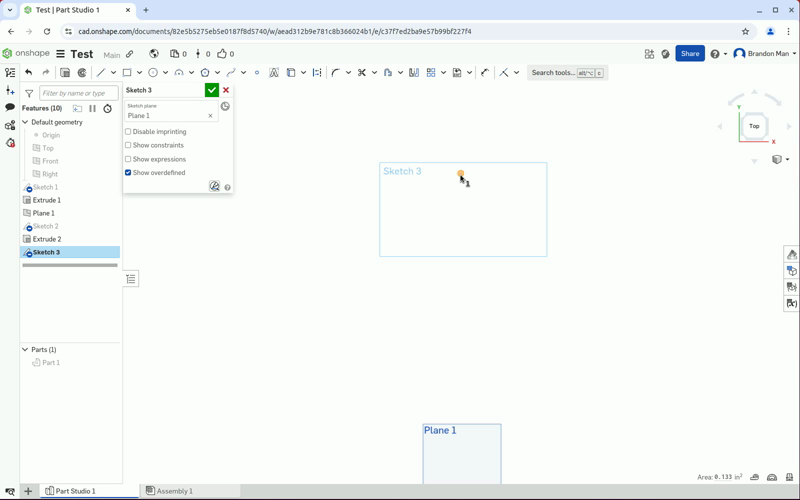
scroll(-6)
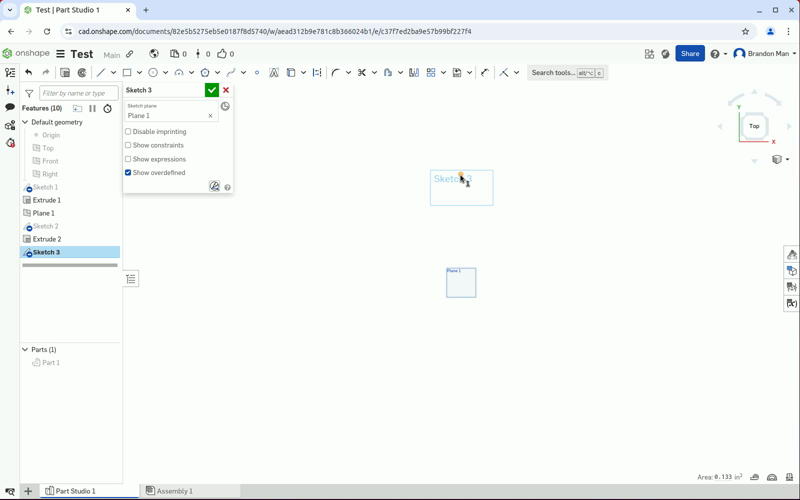
mouse_move(73, 352)
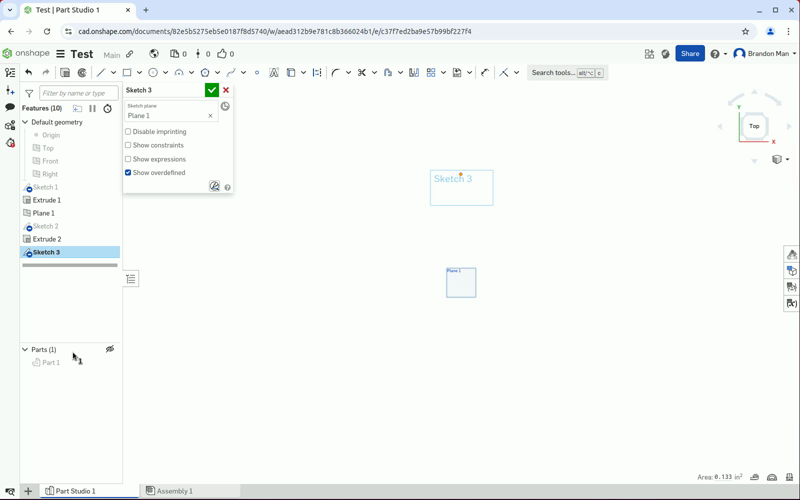
key(shift+y)
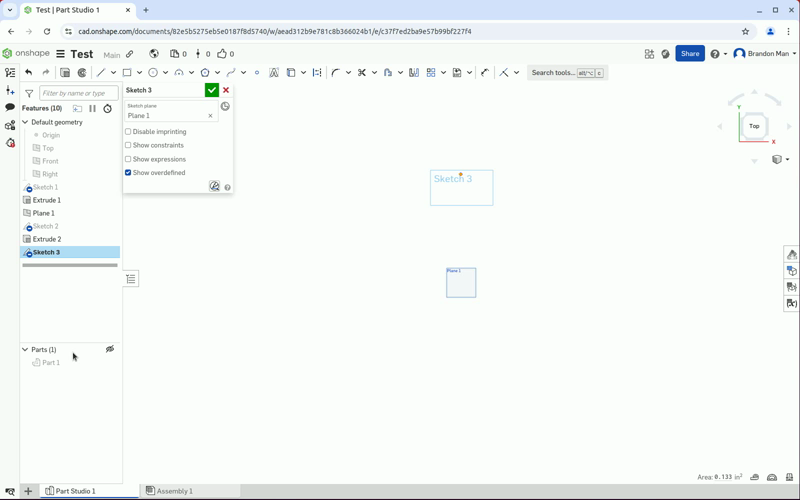
key(shift+e)
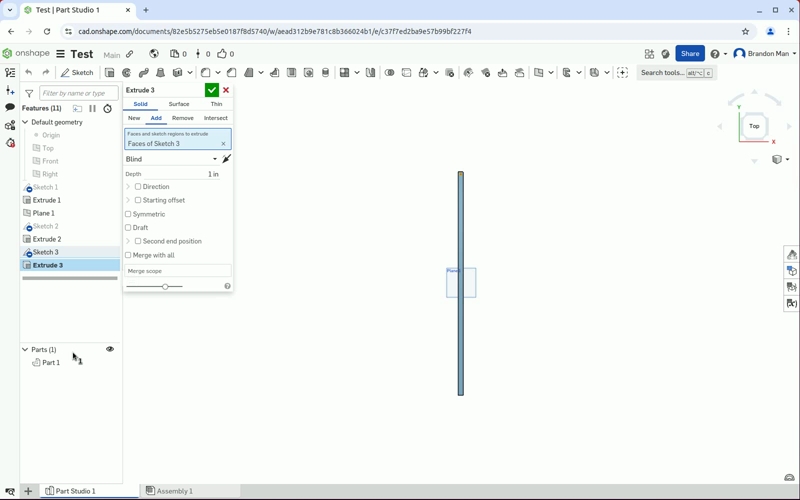
mouse_move(143, 106)
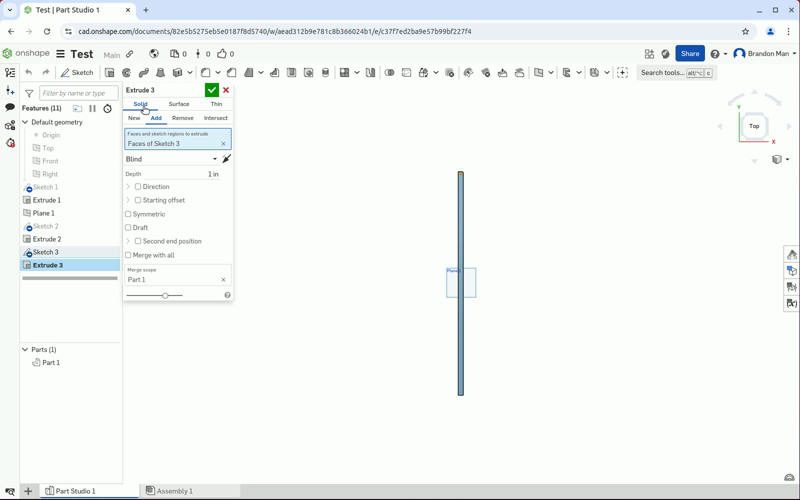
click(143, 106)
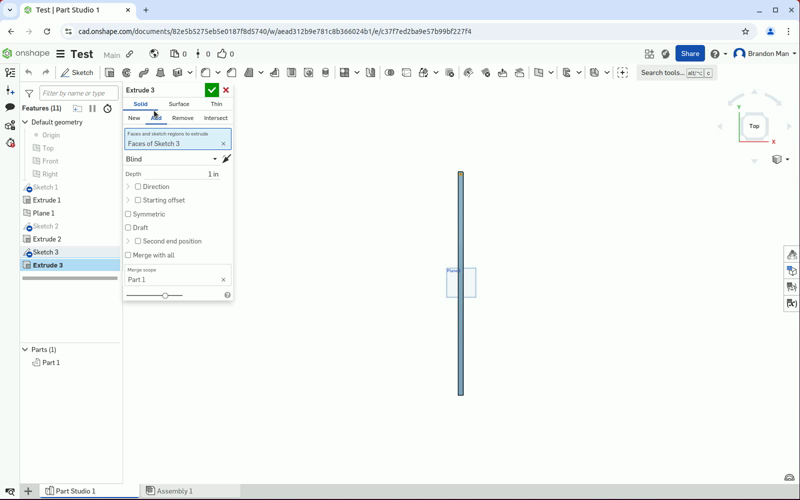
mouse_move(186, 120)
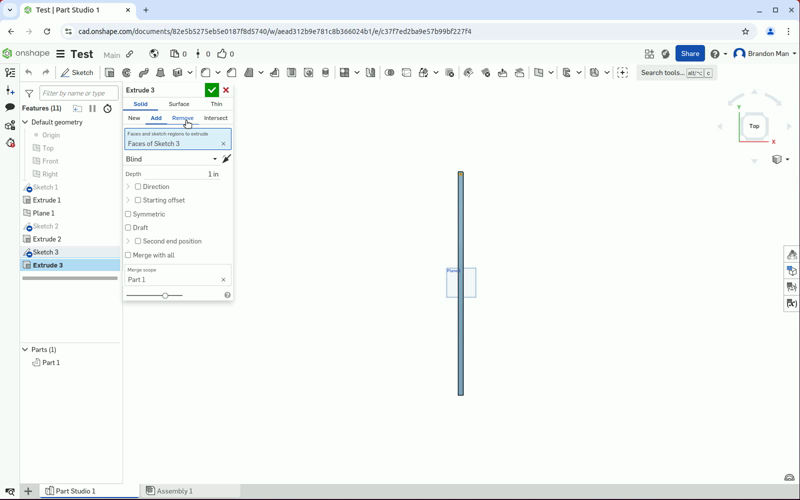
click(186, 120)
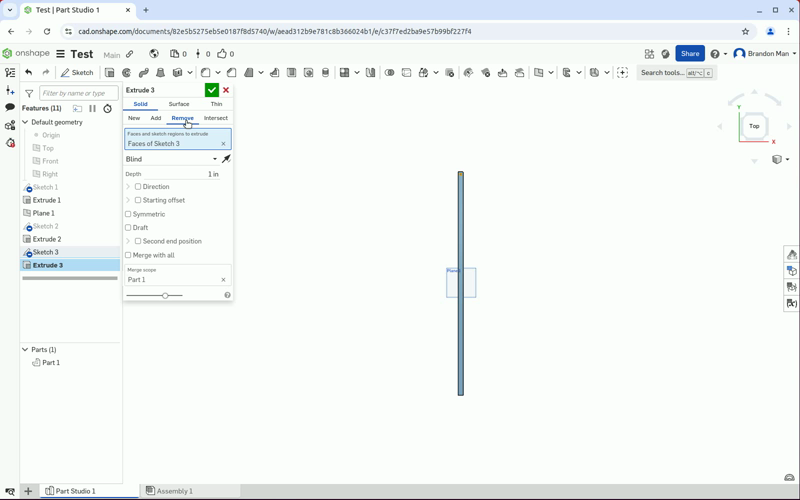
key(tab, 4)
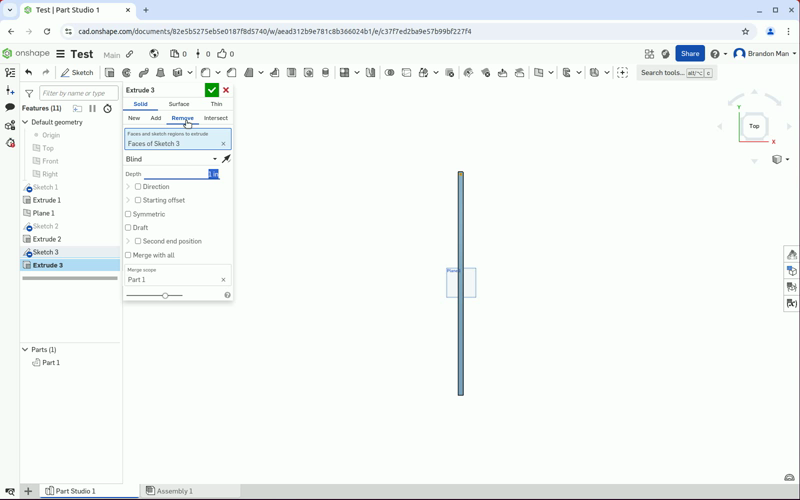
text(0.963)
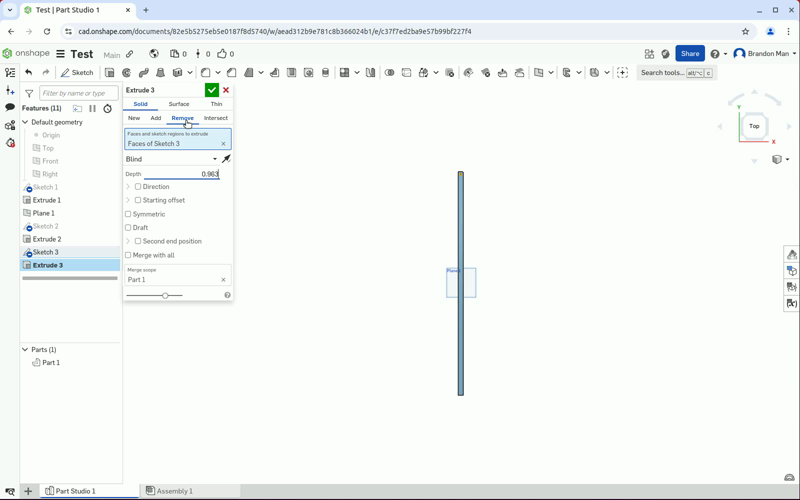
key(tab, 6)
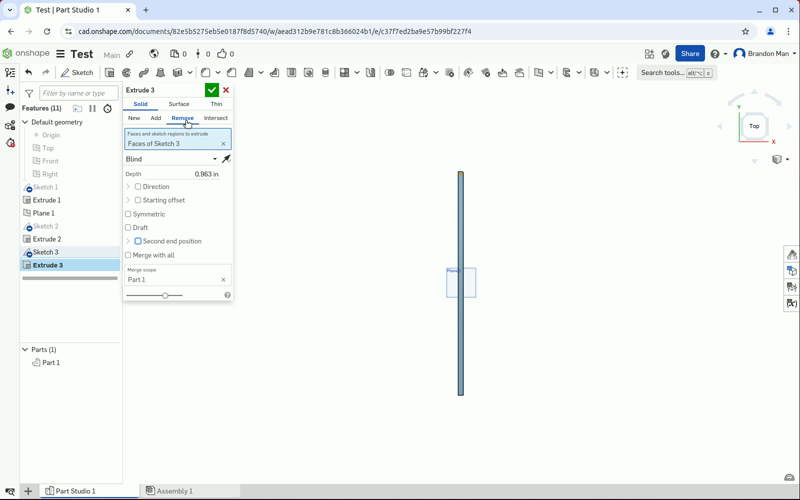
key(space)
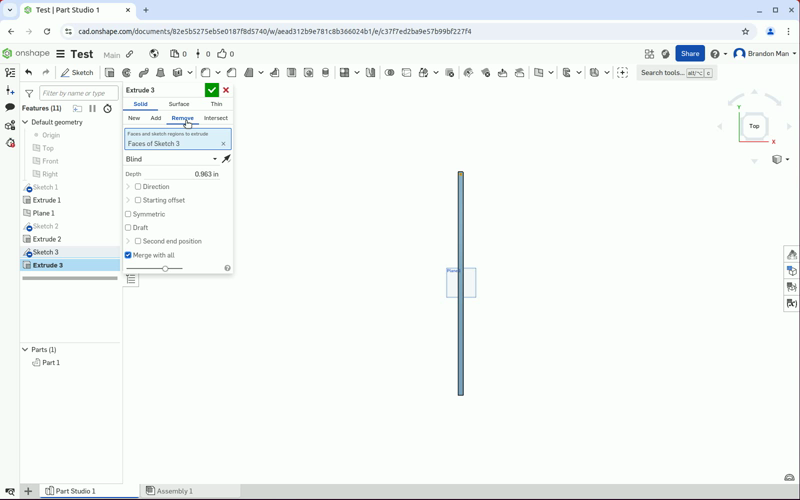
key(enter)
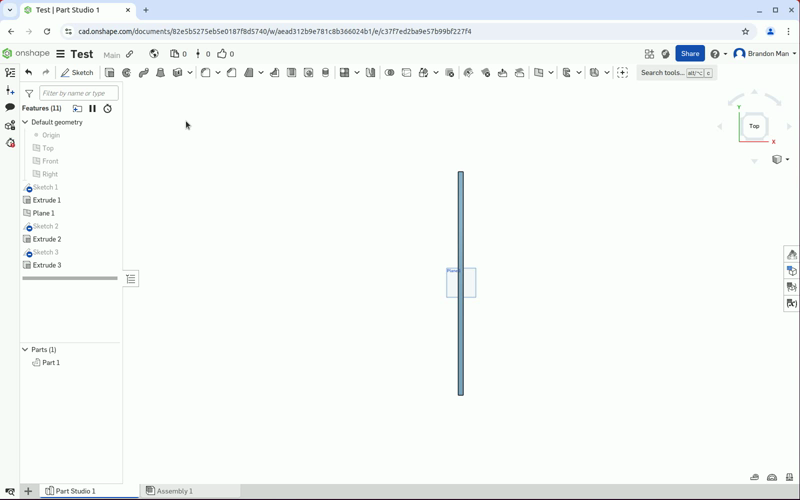
key(shift+h)
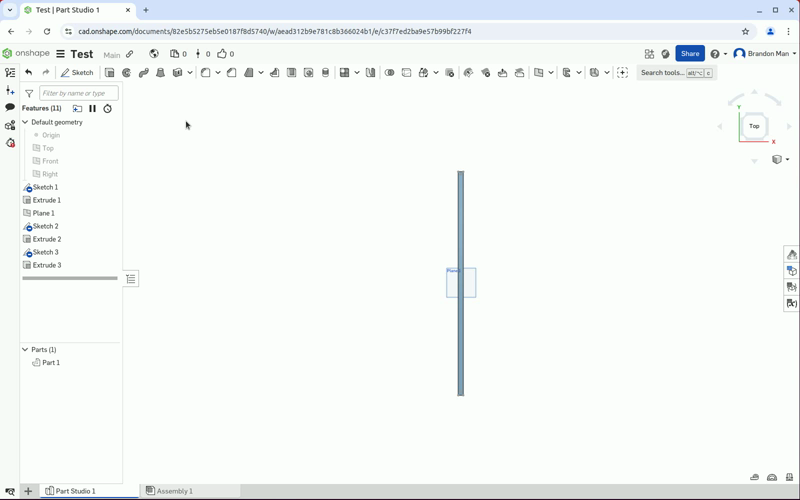
key(shift+h)
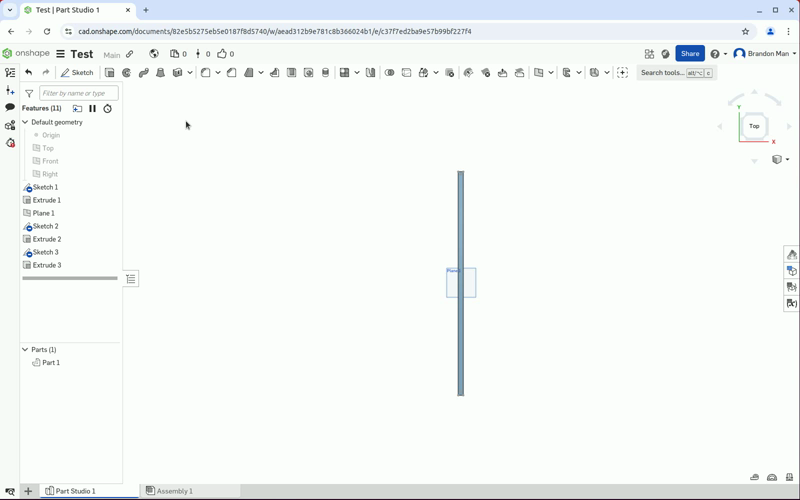
key(shift+7)
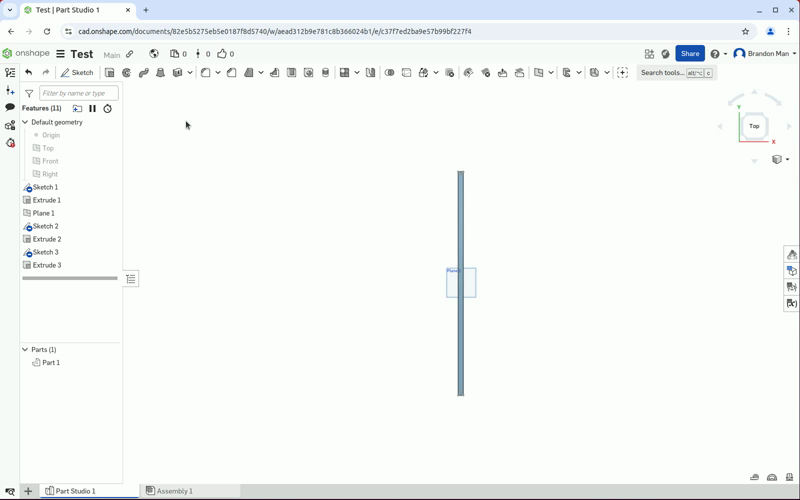
key(up, 3)
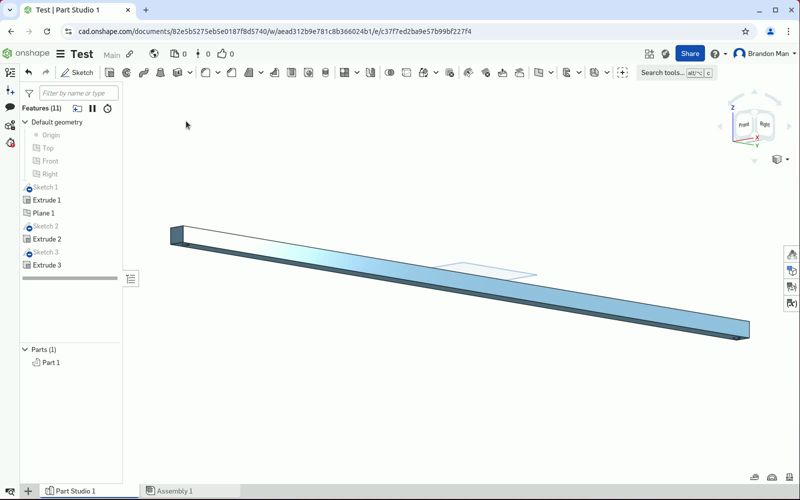
key(left, 3)
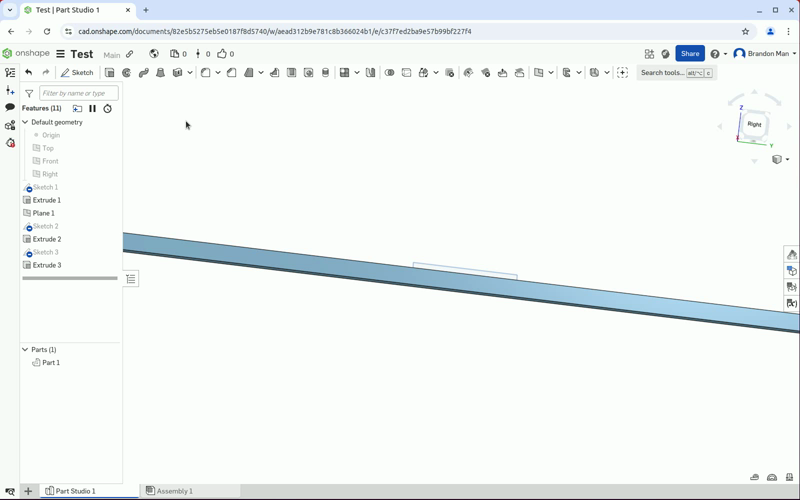
key(right, 3)
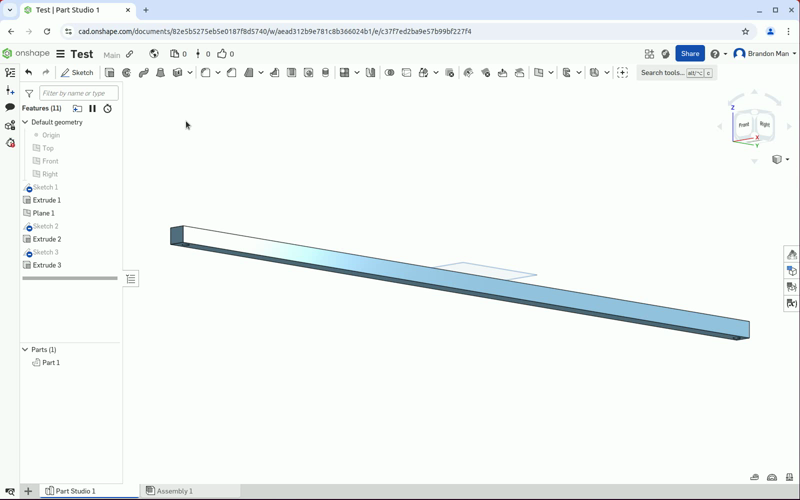
key(down, 3)
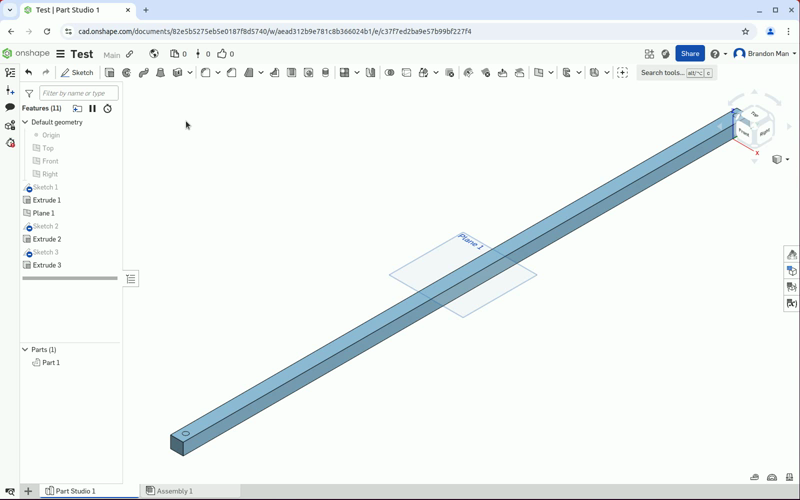
mouse_move(73, 189)
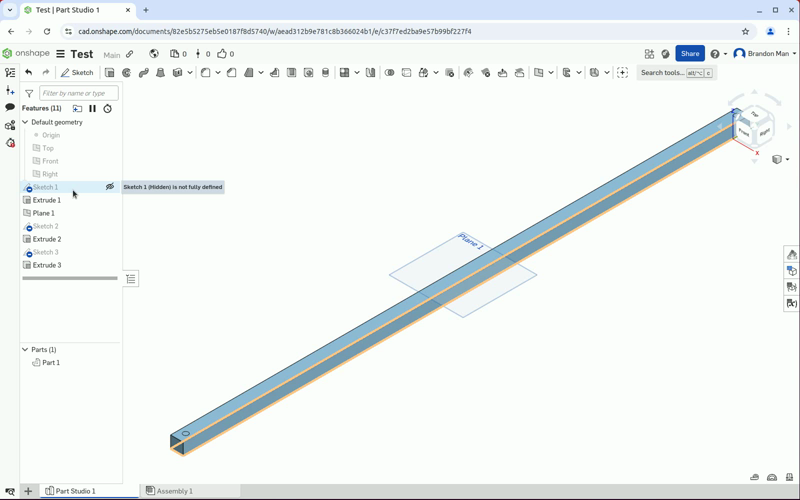
click(73, 189)